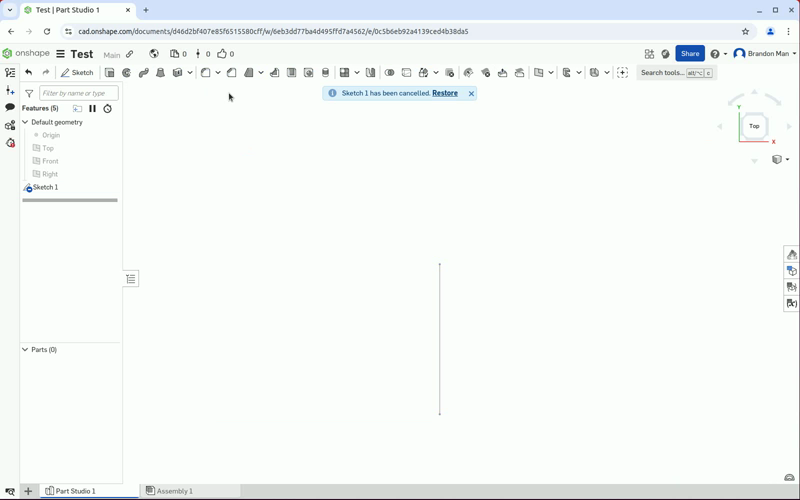
key(shift+h)
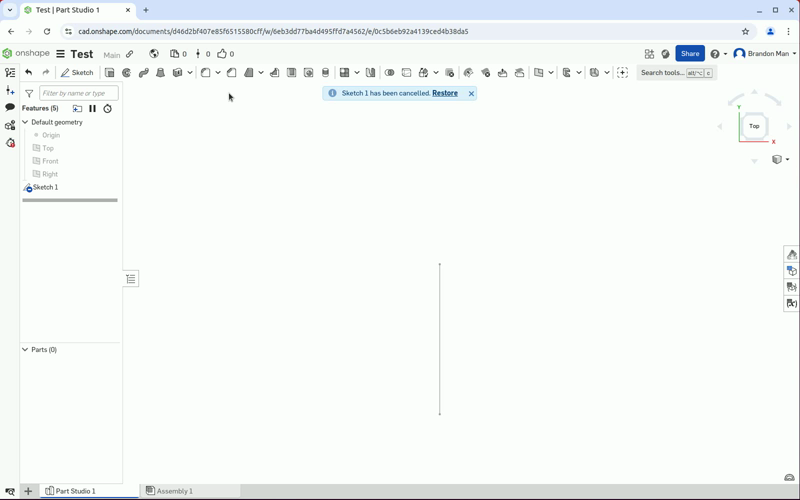
key(shift+s)
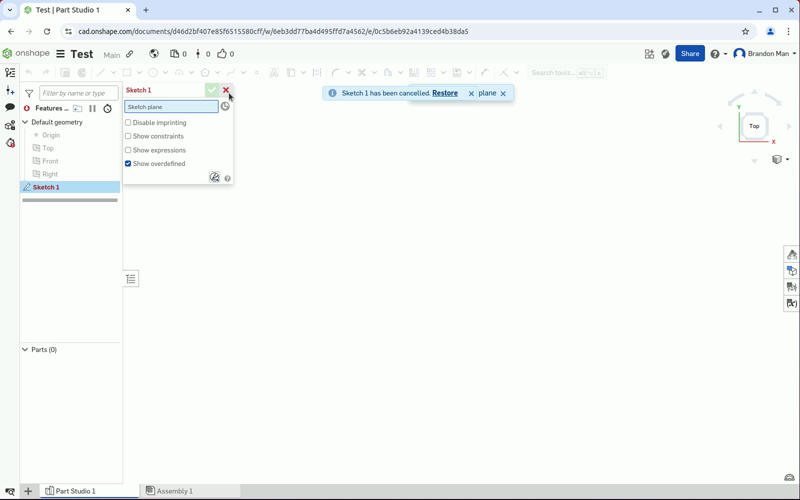
mouse_move(73, 150)
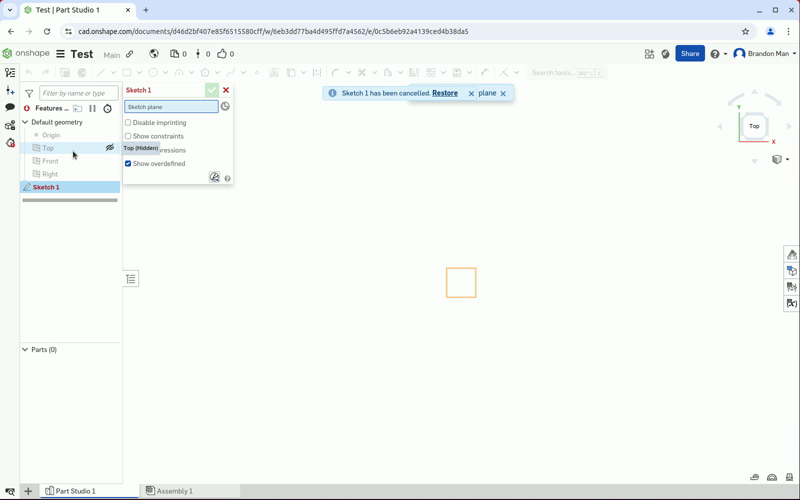
click(73, 150)
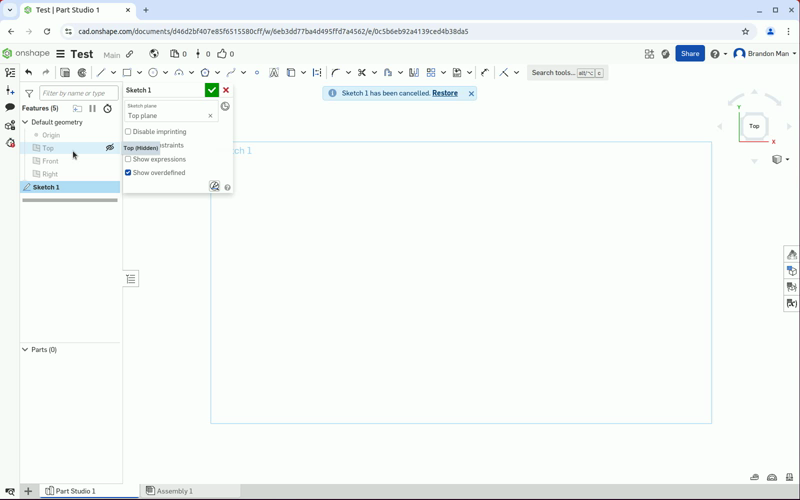
mouse_move(73, 352)
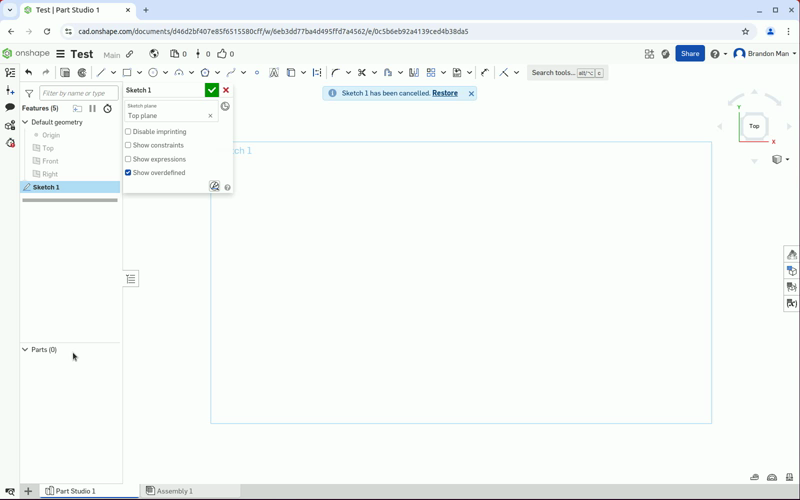
key(y)
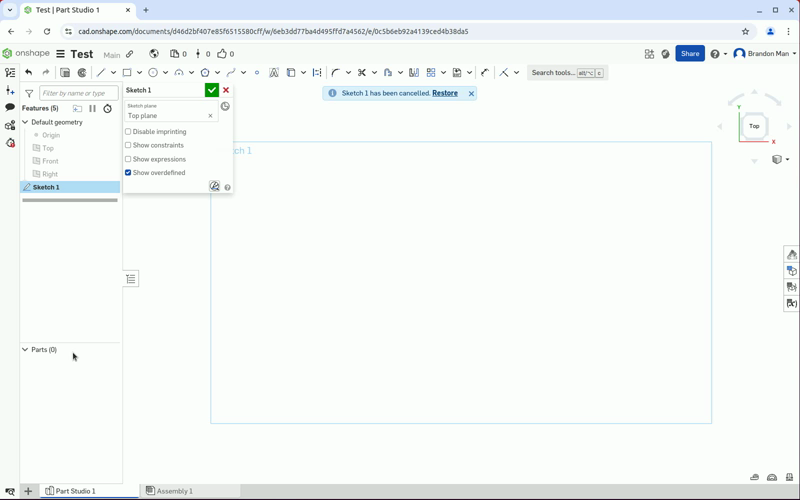
key(l)
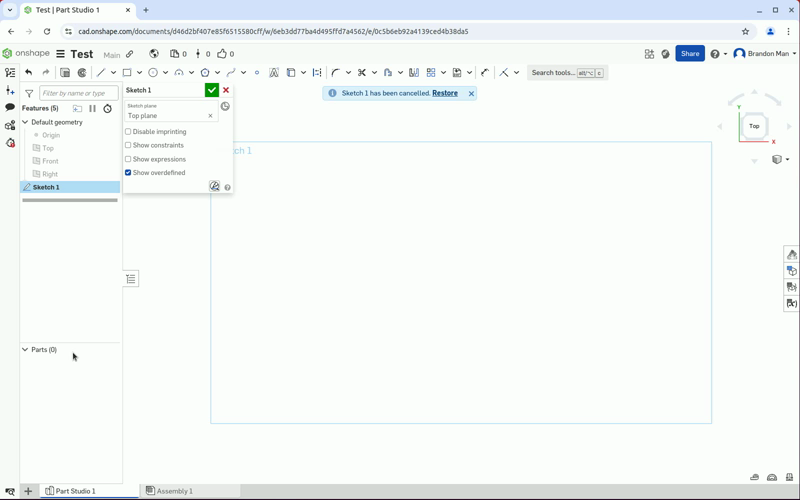
key_down(shift)
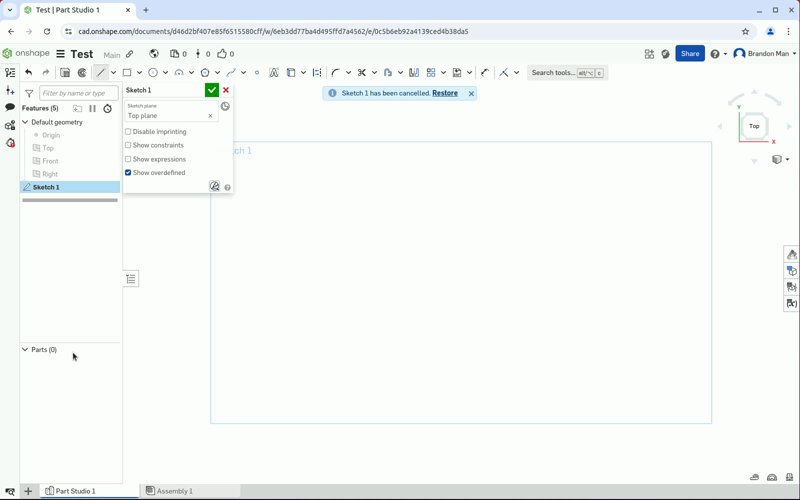
mouse_move(348, 298)
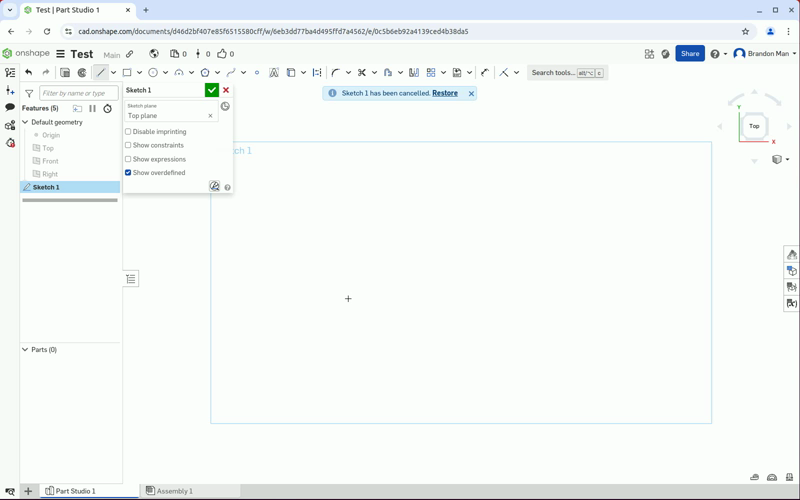
click(348, 298)
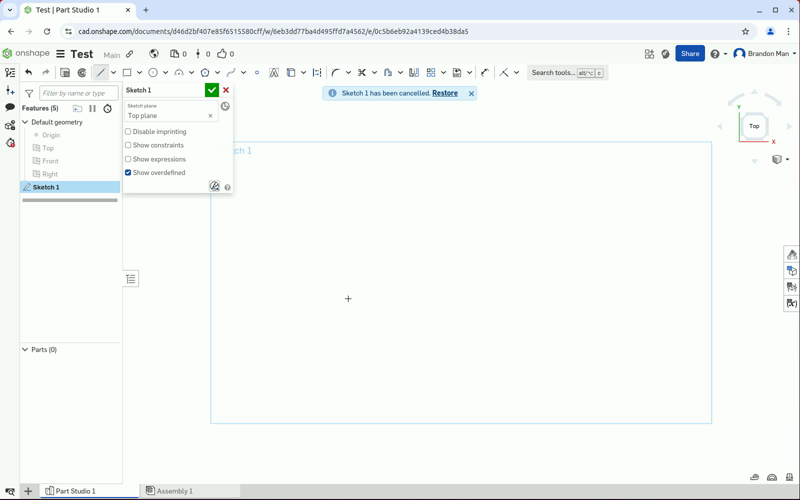
key_up(shift)
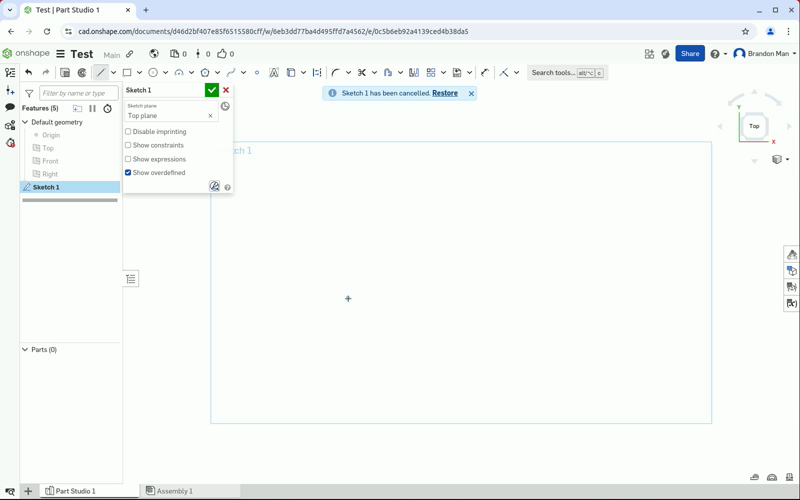
key_down(shift)
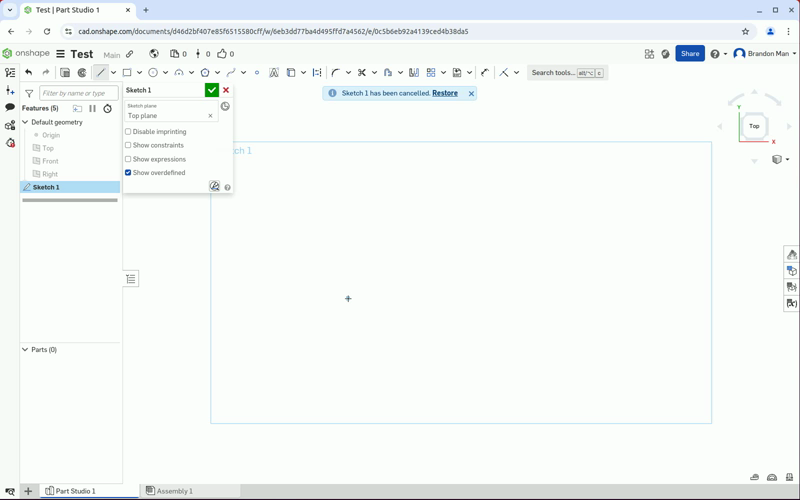
mouse_move(378, 298)
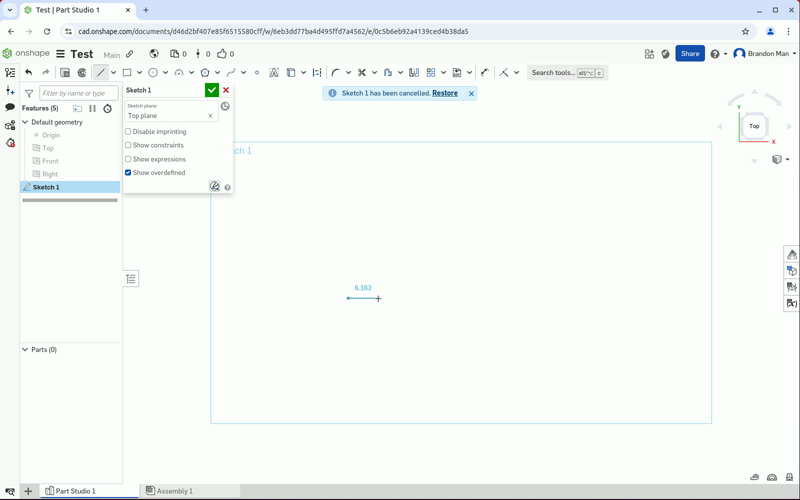
mouse_move(363, 298)
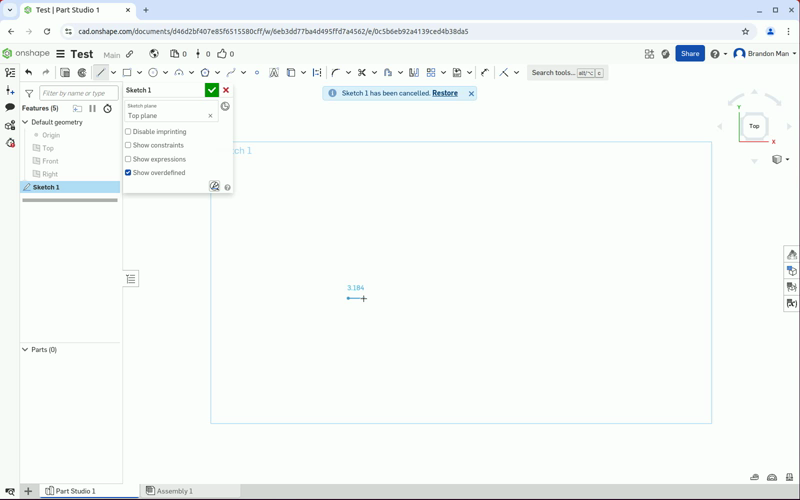
click(363, 298)
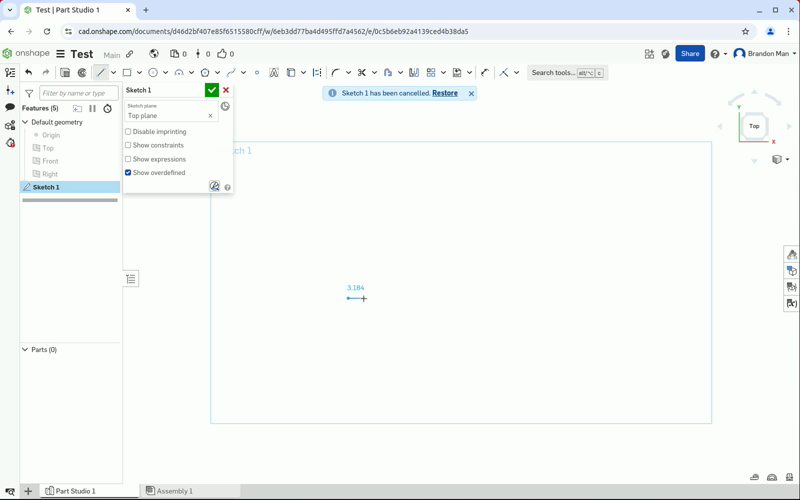
key_up(shift)
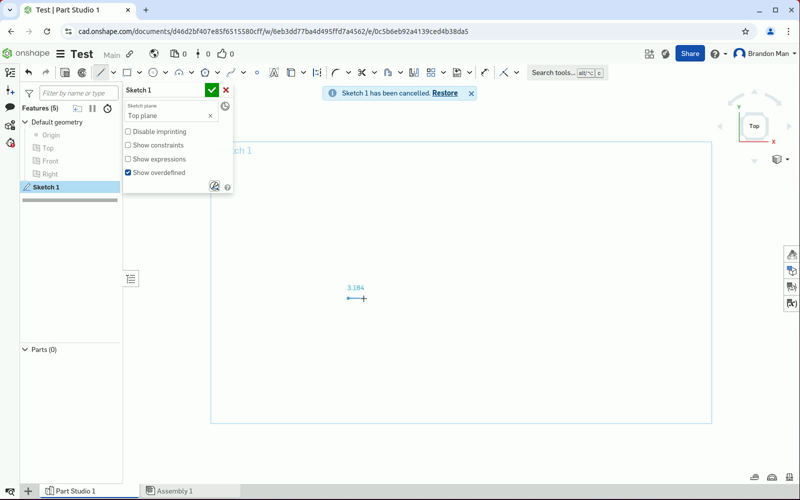
key_down(shift)
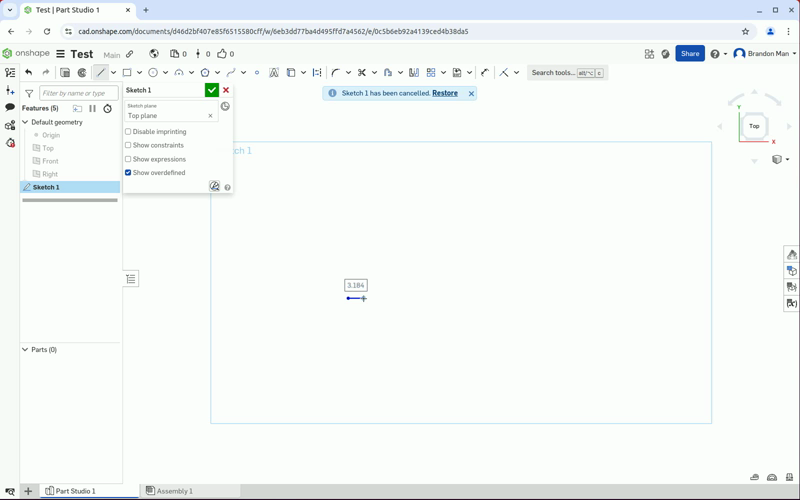
mouse_move(393, 298)
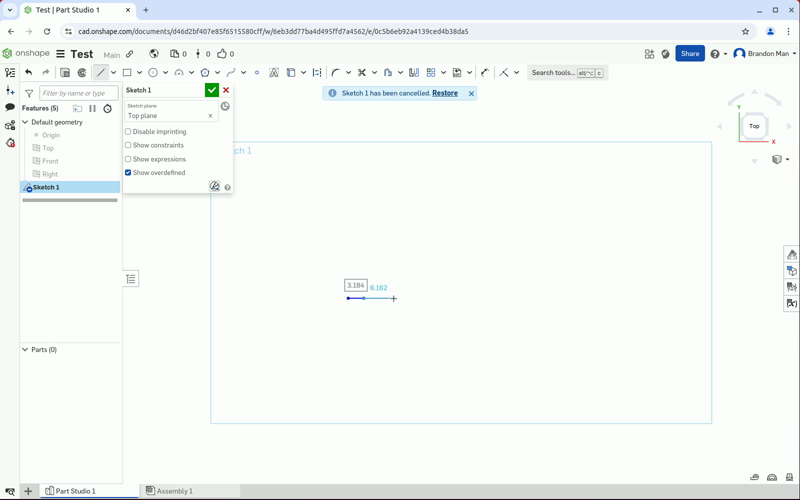
mouse_move(363, 292)
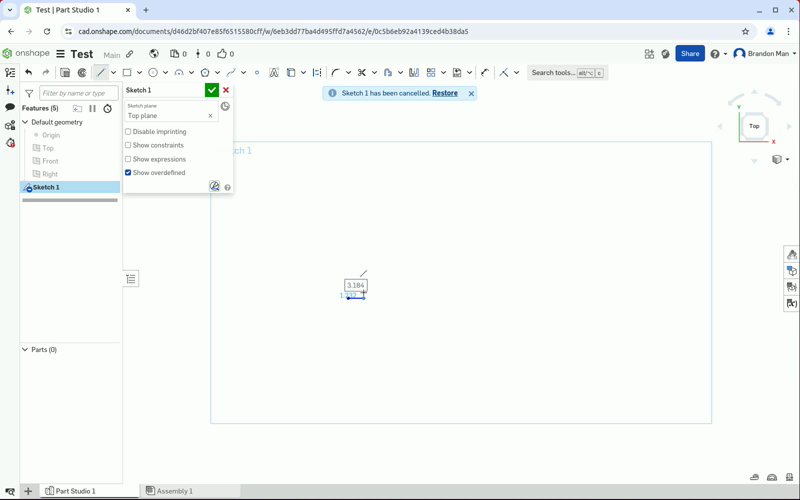
scroll(6)
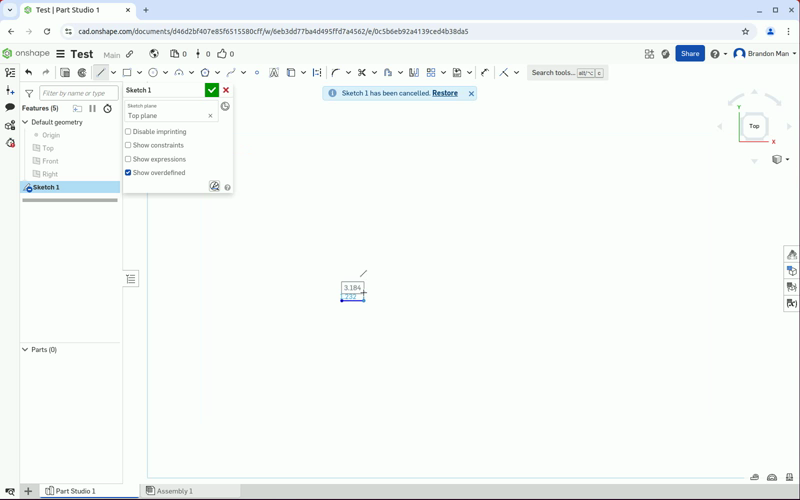
scroll(6)
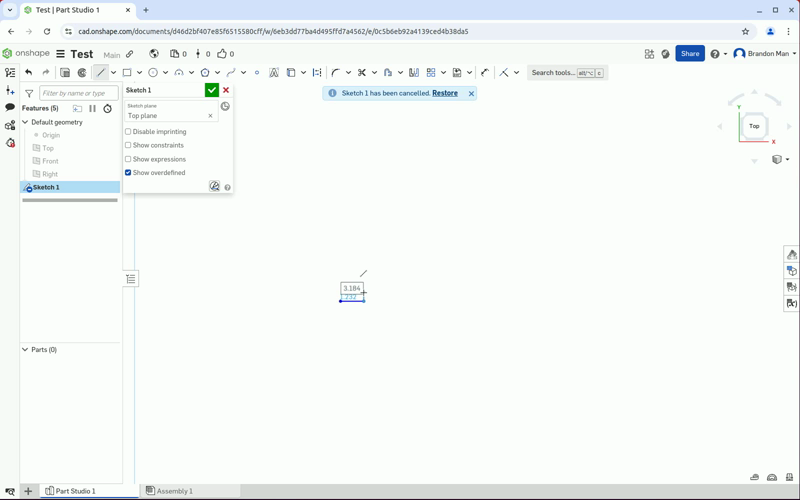
scroll(6)
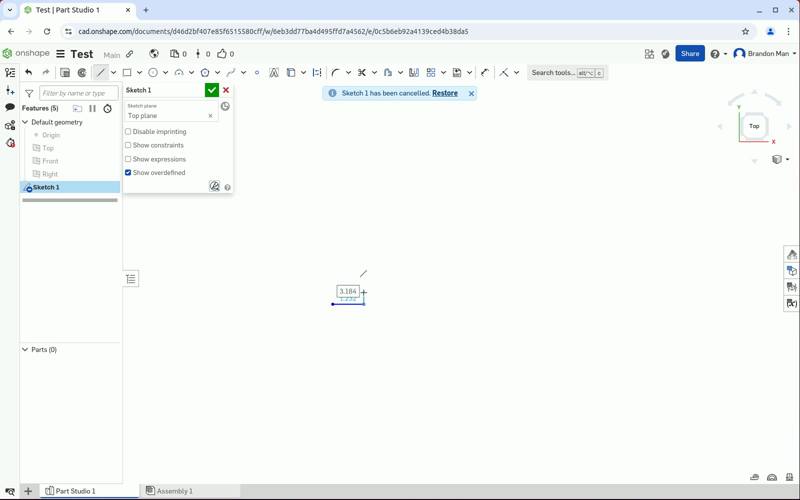
scroll(6)
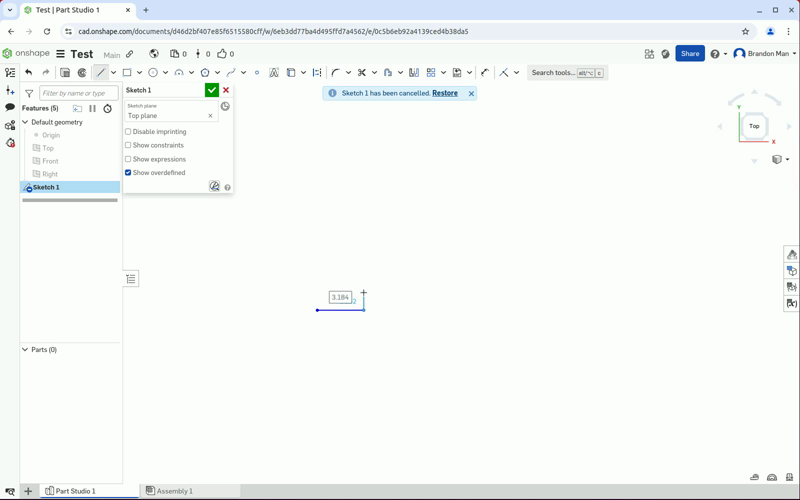
scroll(6)
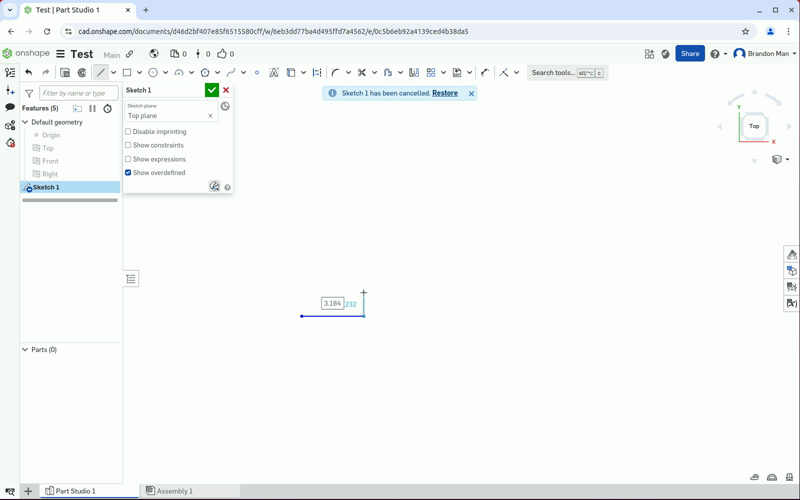
scroll(6)
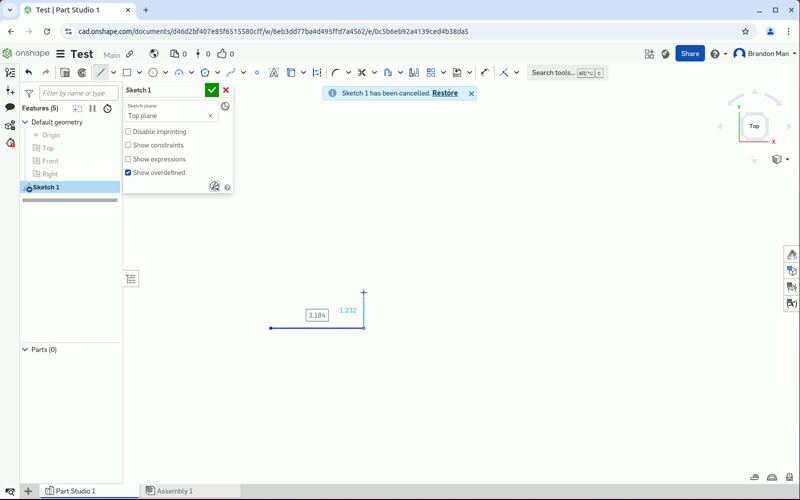
scroll(6)
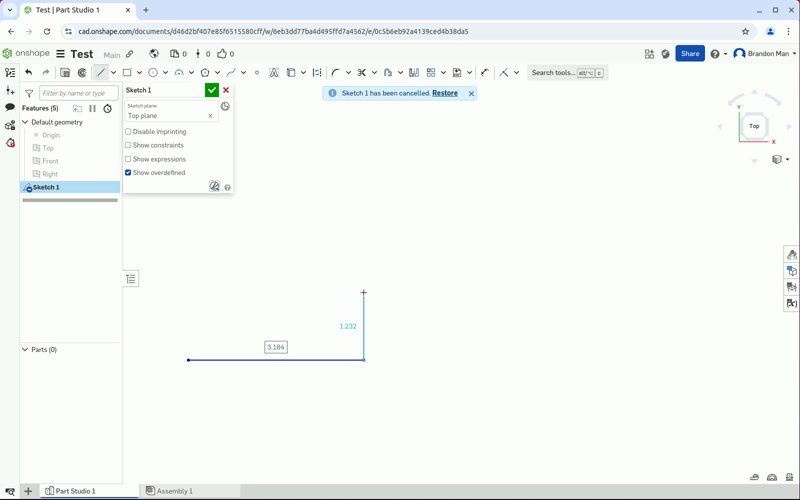
click(363, 292)
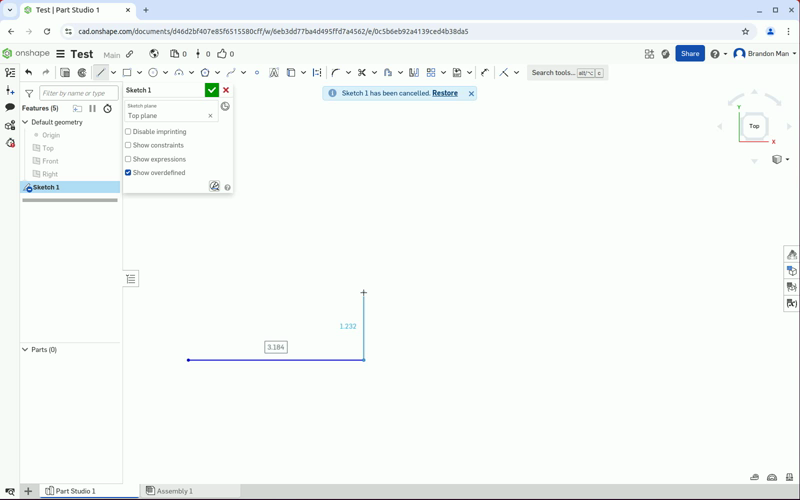
scroll(-6)
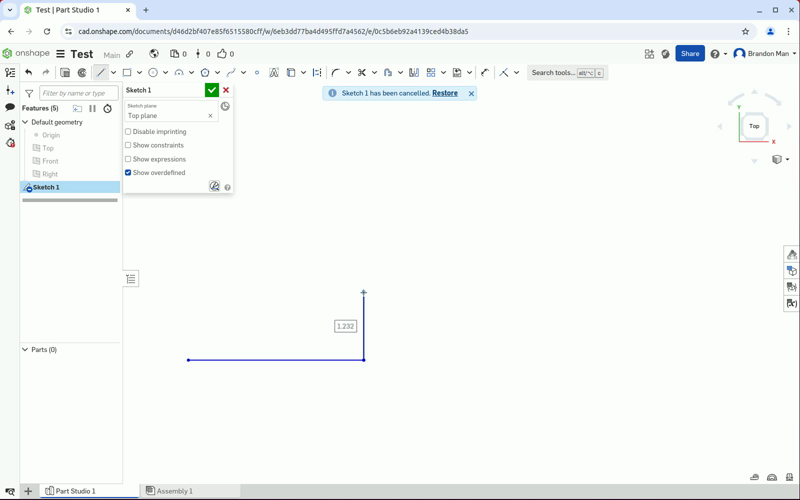
scroll(-6)
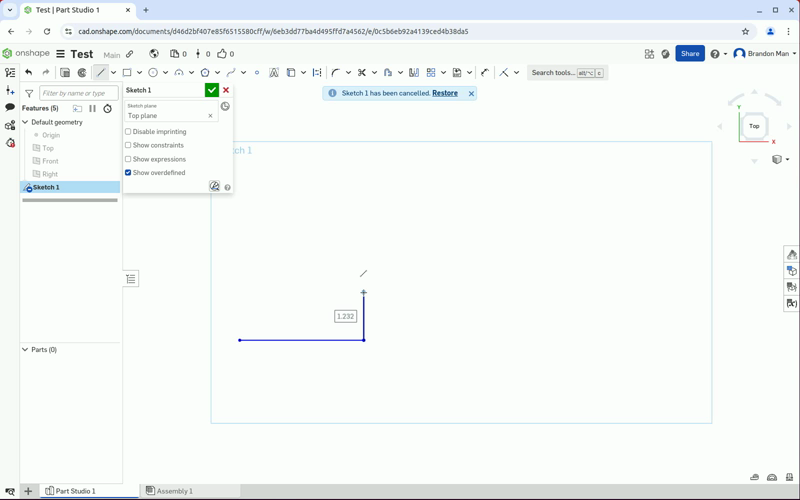
scroll(-6)
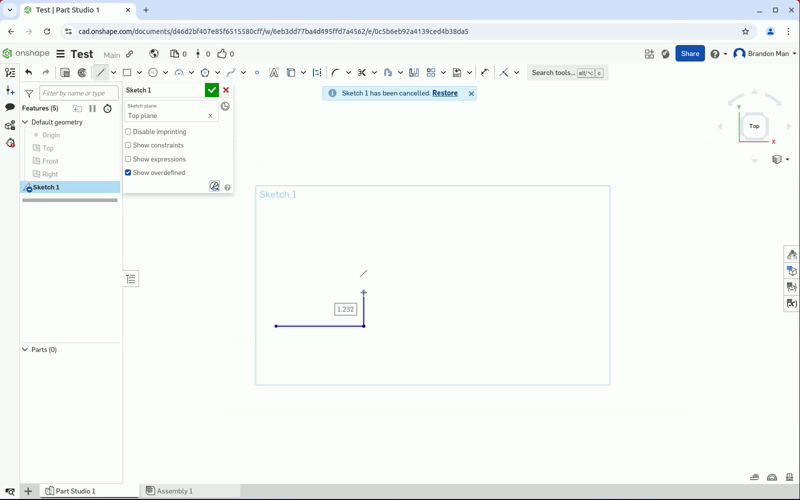
scroll(-6)
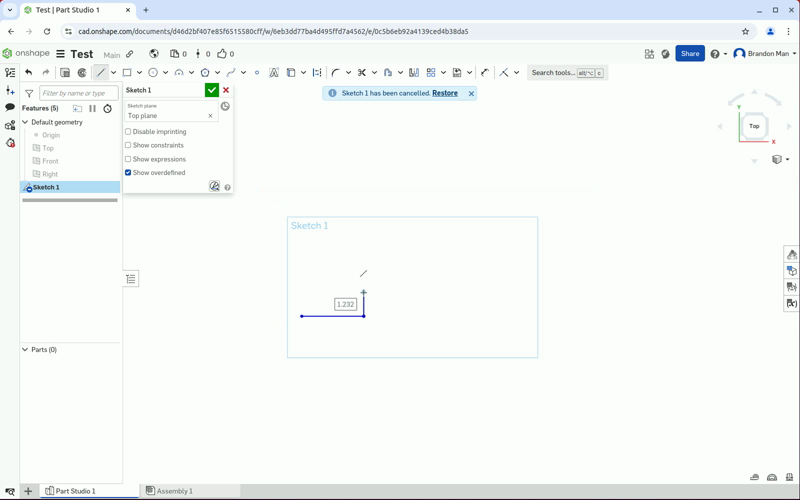
scroll(-6)
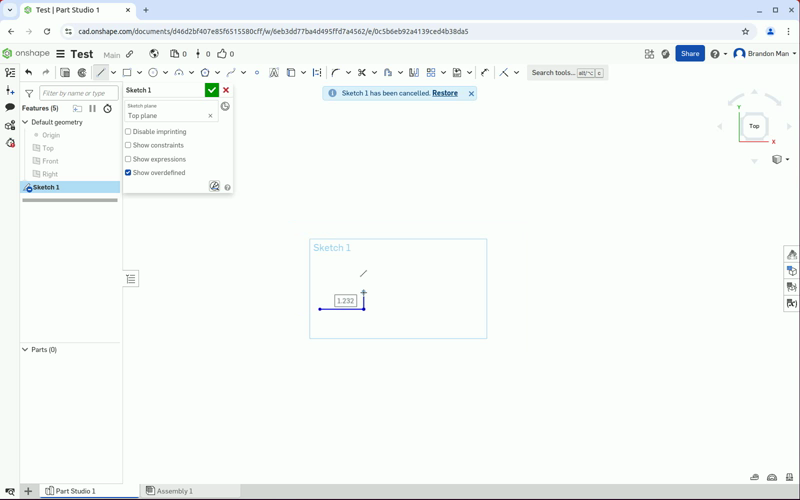
scroll(-6)
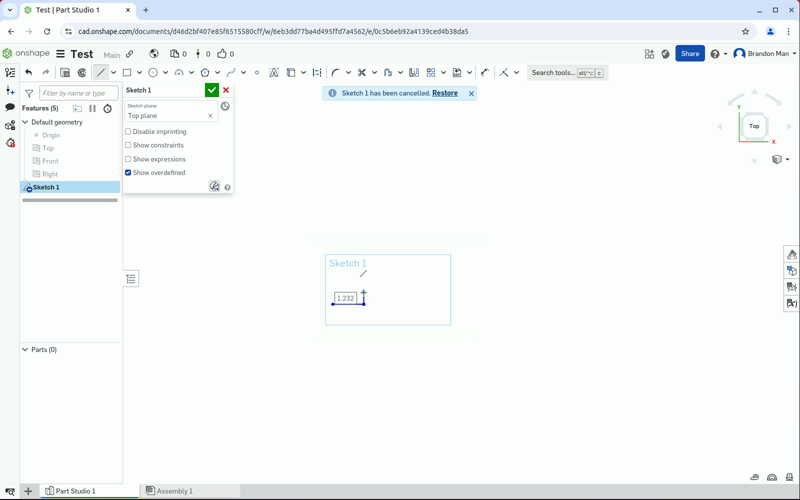
scroll(-6)
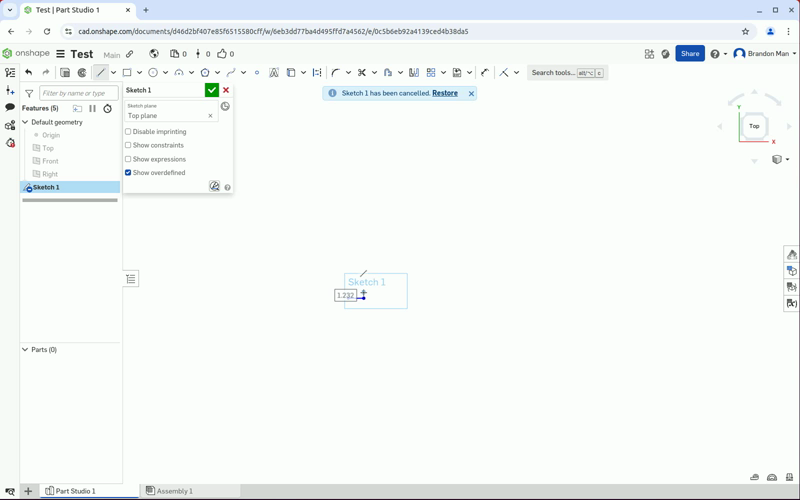
key_up(shift)
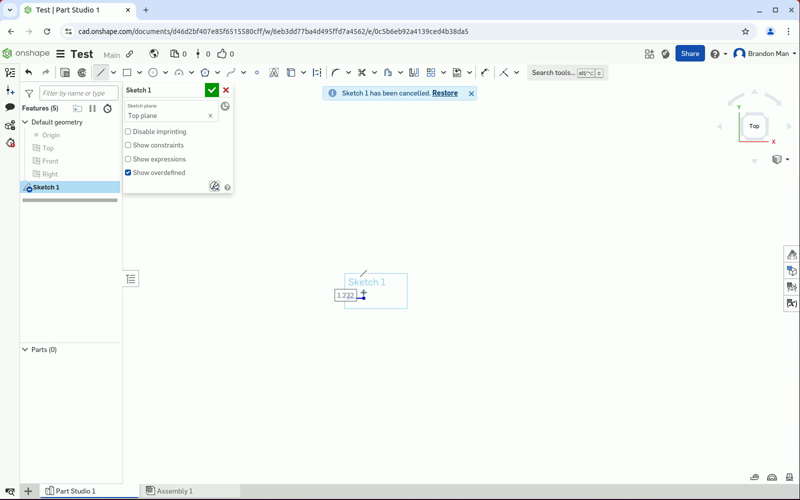
key(esc)
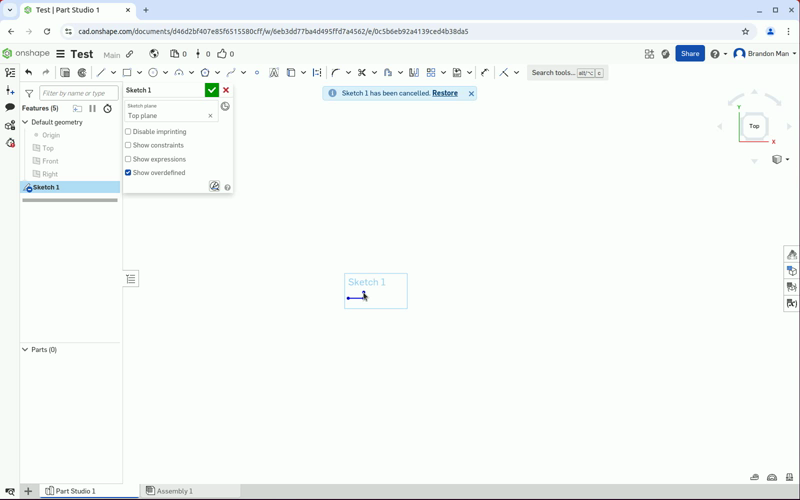
key(a)
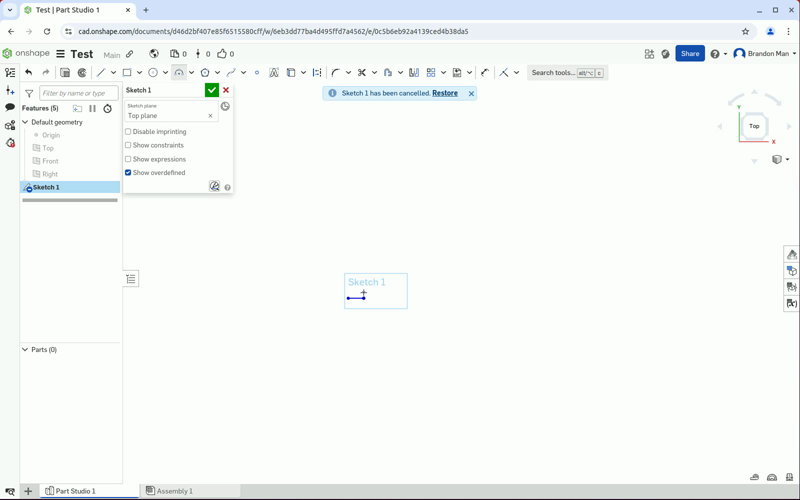
mouse_move(363, 292)
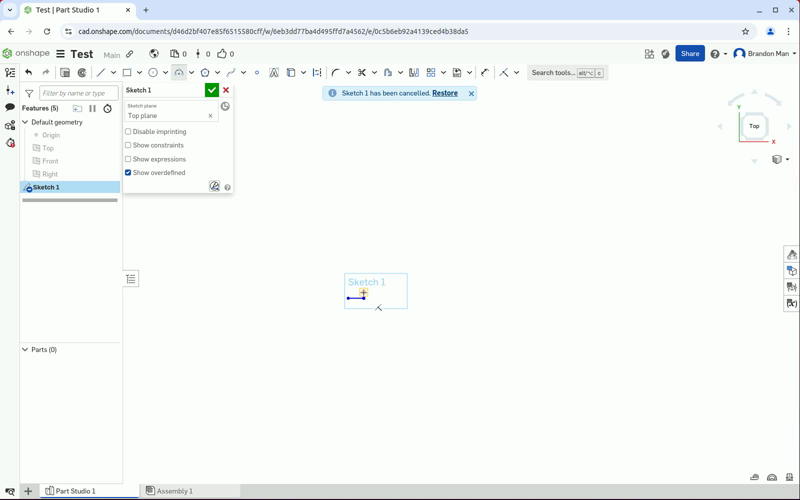
click(363, 292)
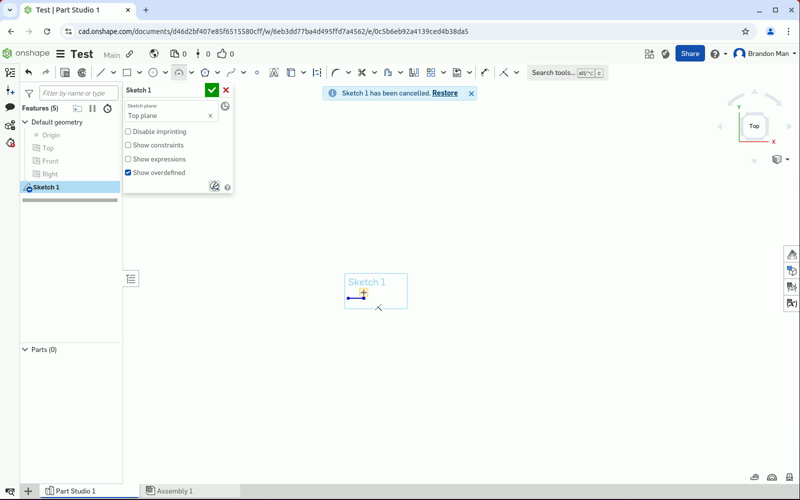
key_down(shift)
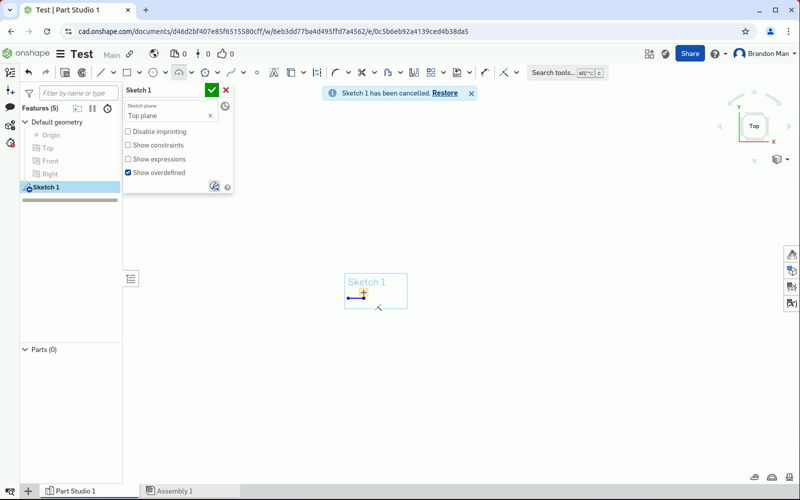
mouse_move(371, 282)
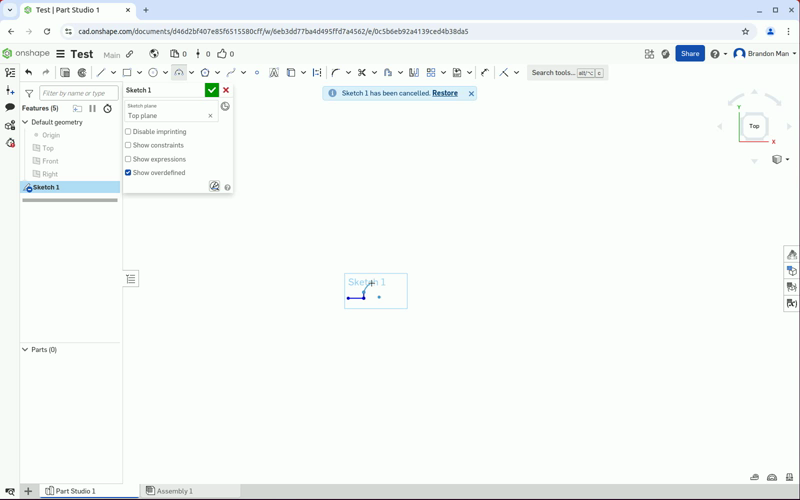
click(371, 282)
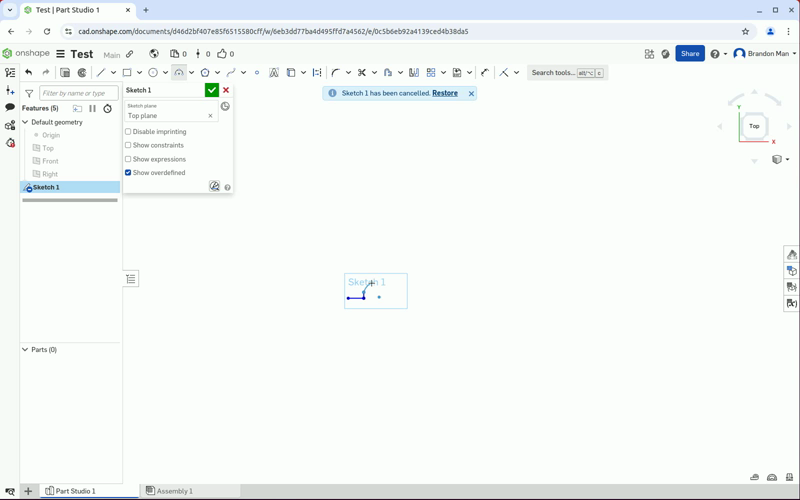
mouse_move(355, 277)
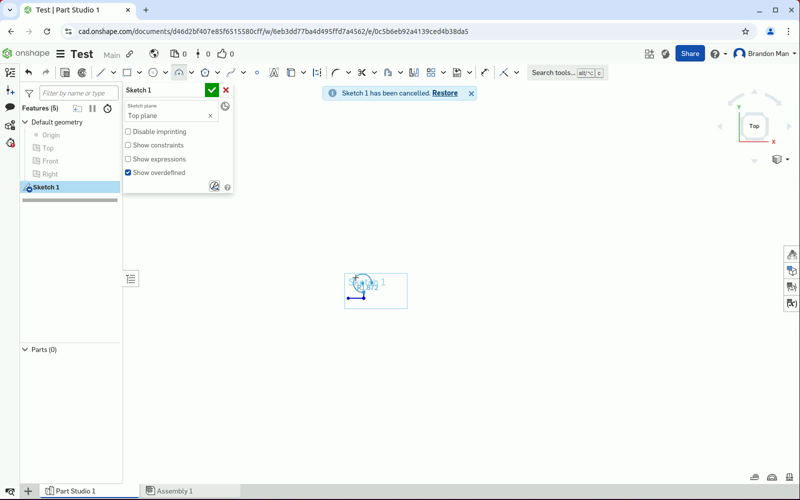
click(355, 277)
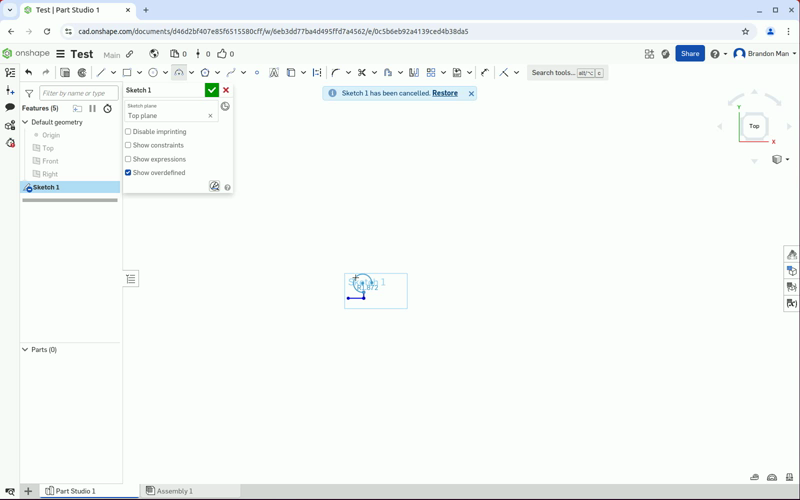
key_up(shift)
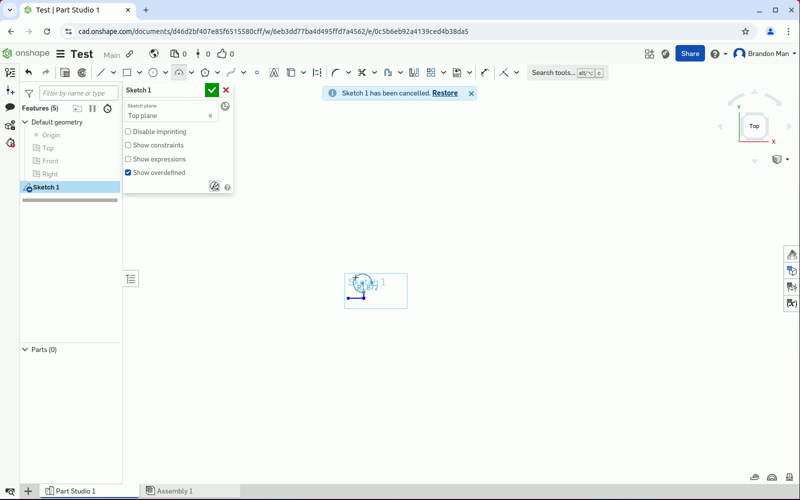
key(esc)
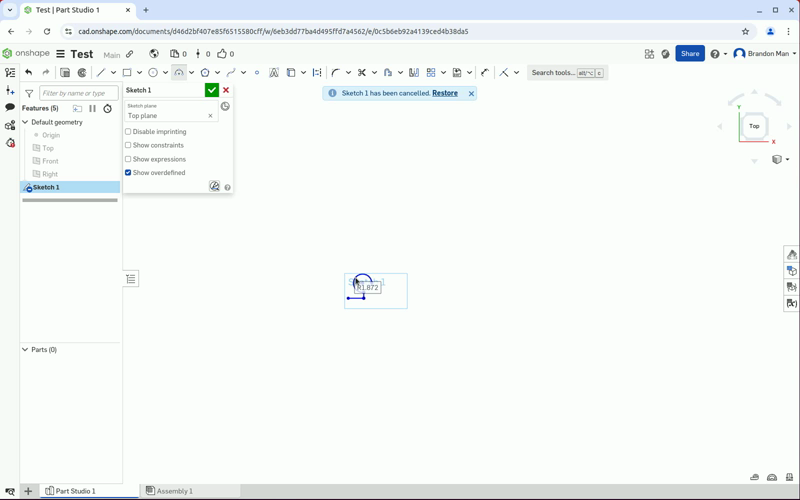
key(l)
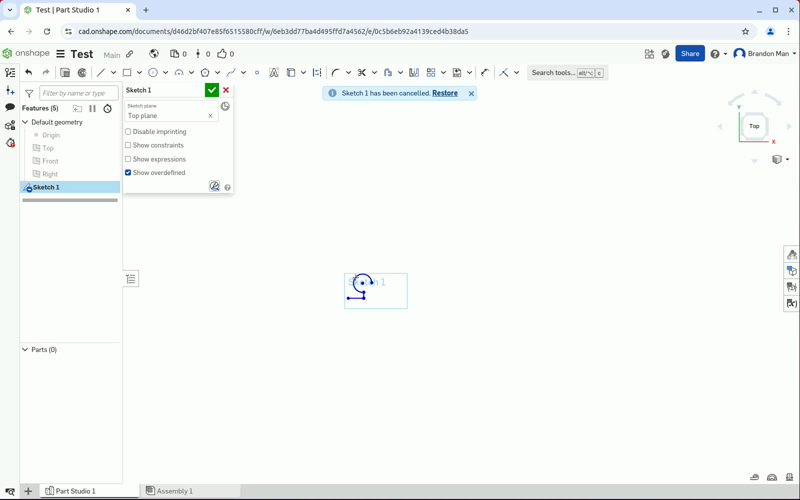
mouse_move(371, 282)
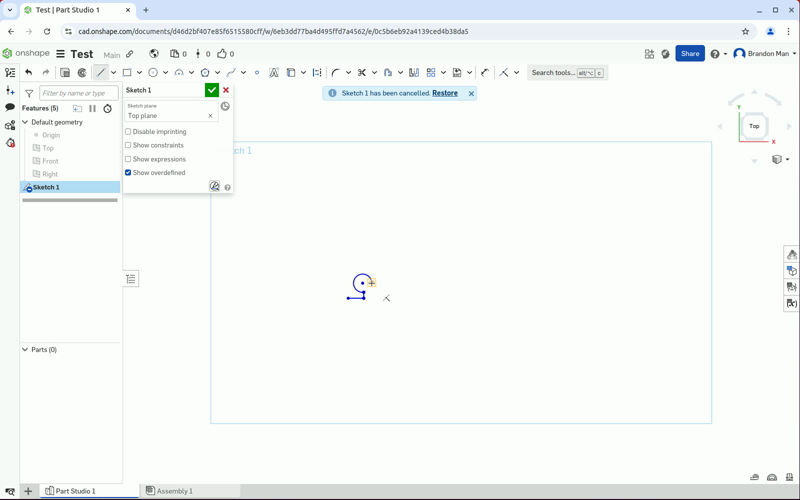
click(371, 282)
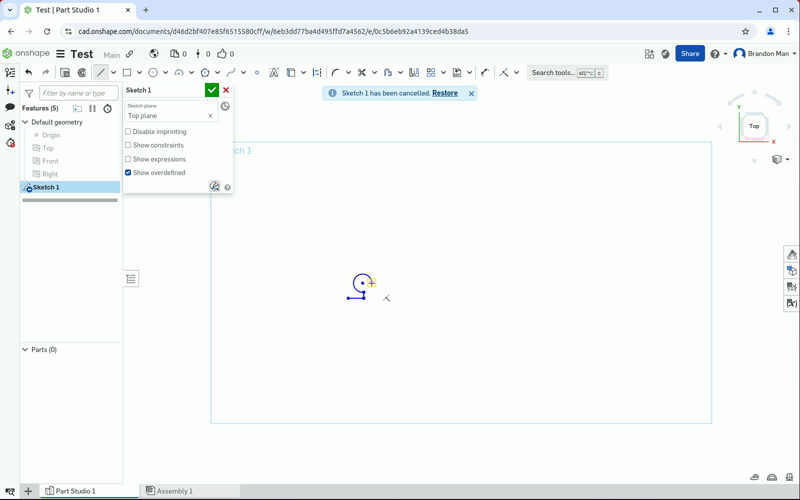
key_down(shift)
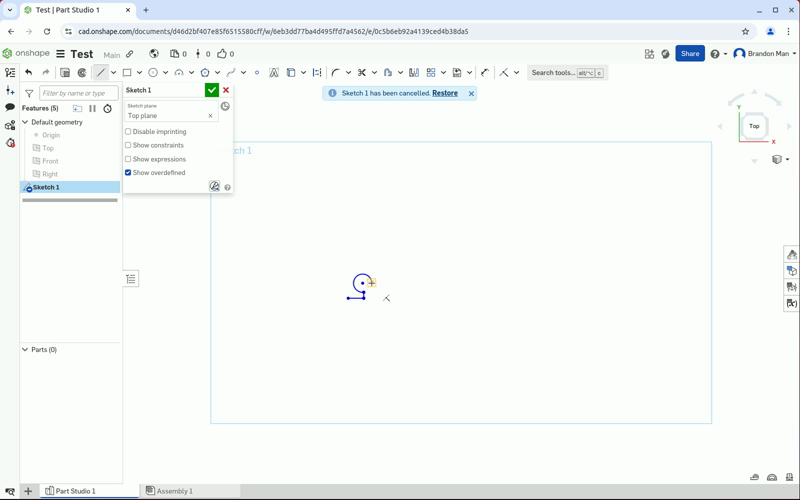
mouse_move(401, 282)
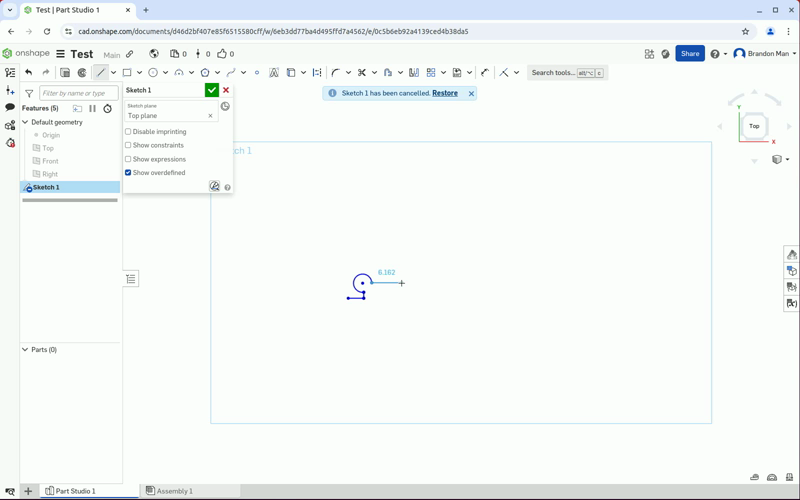
mouse_move(378, 282)
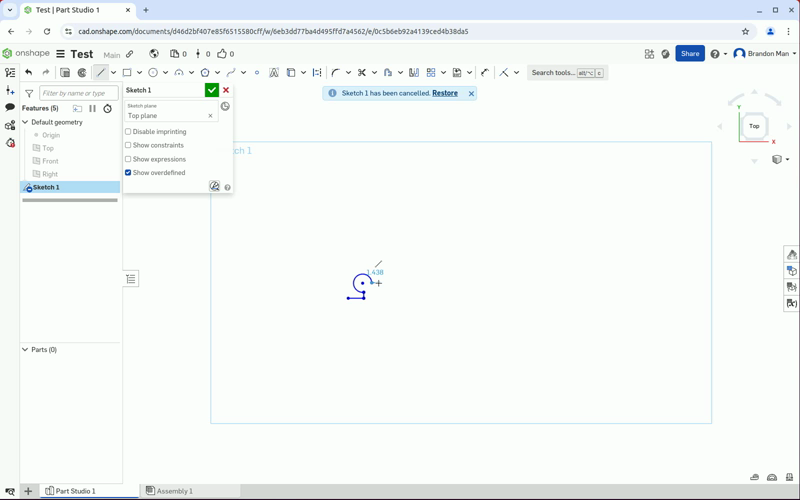
scroll(6)
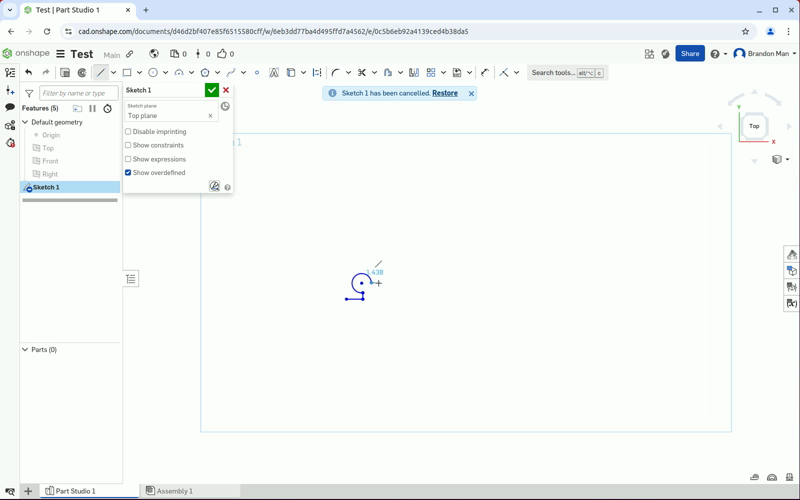
scroll(6)
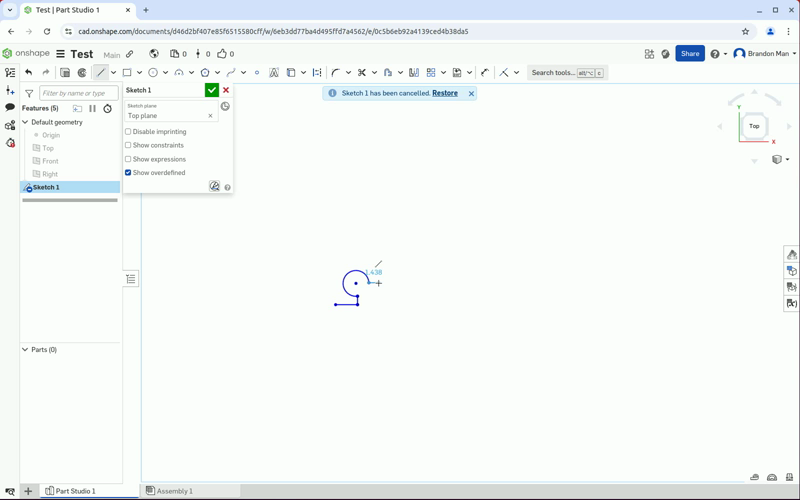
scroll(6)
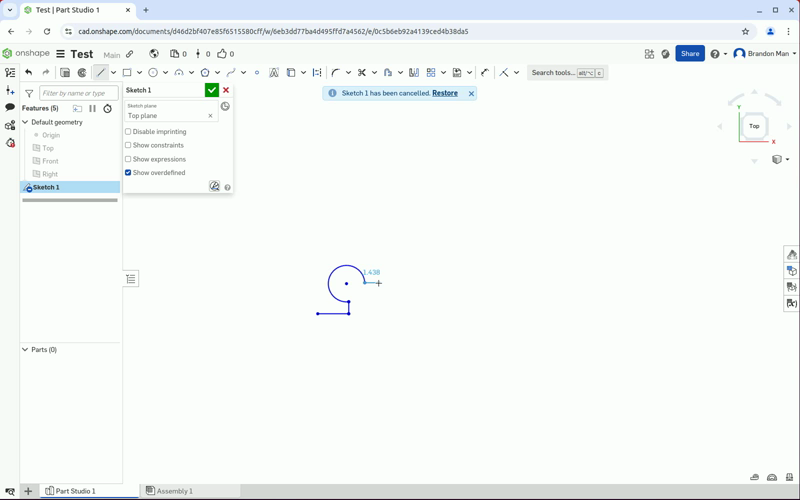
scroll(6)
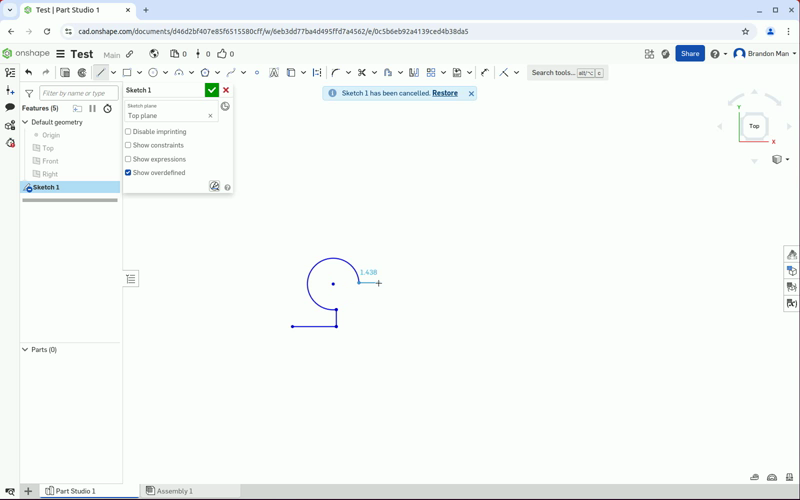
scroll(6)
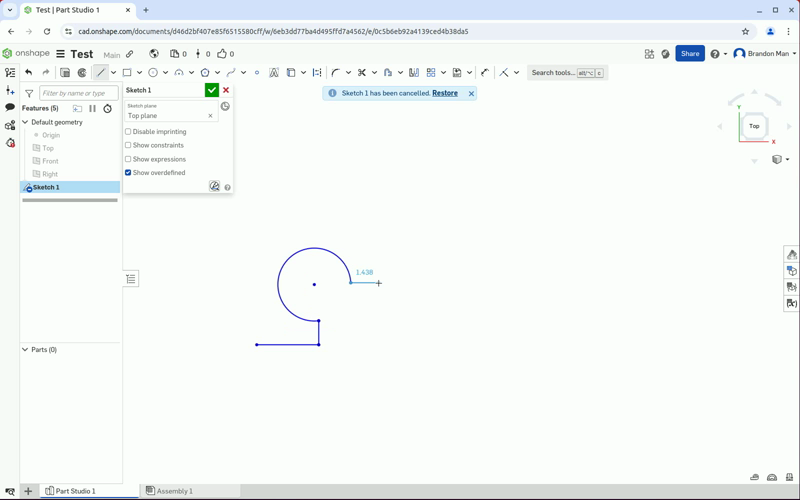
scroll(6)
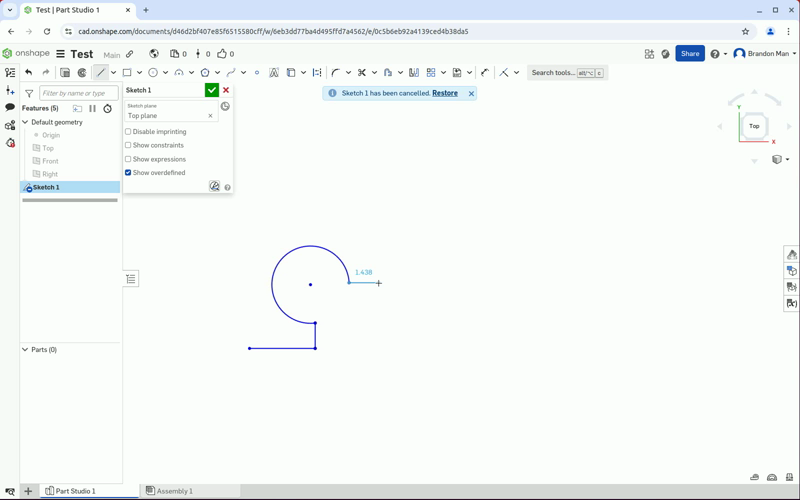
scroll(6)
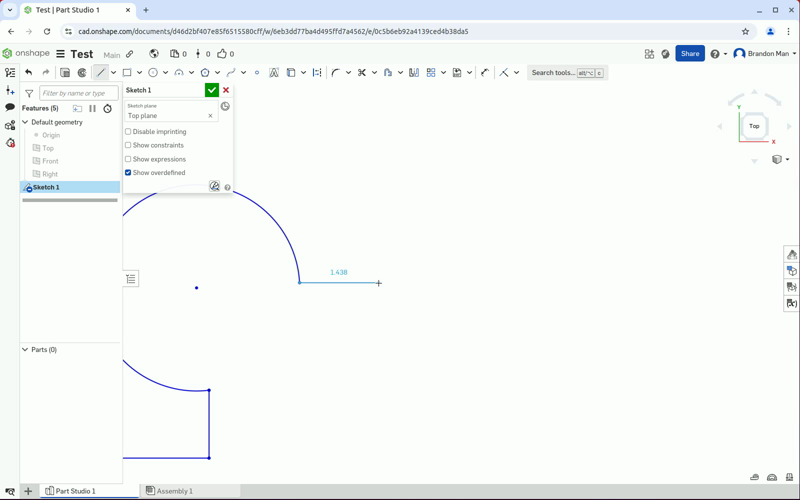
click(378, 282)
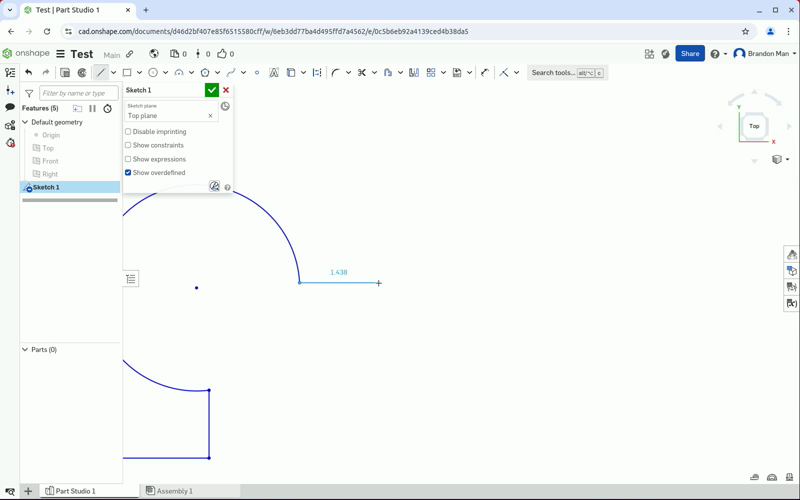
scroll(-6)
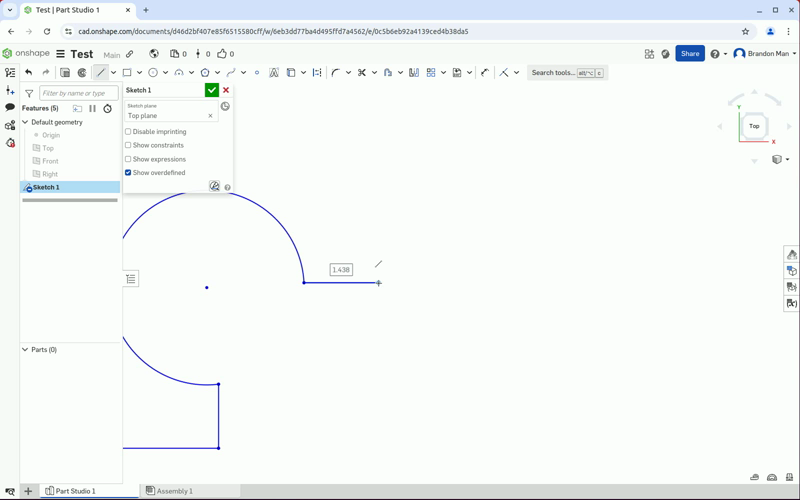
scroll(-6)
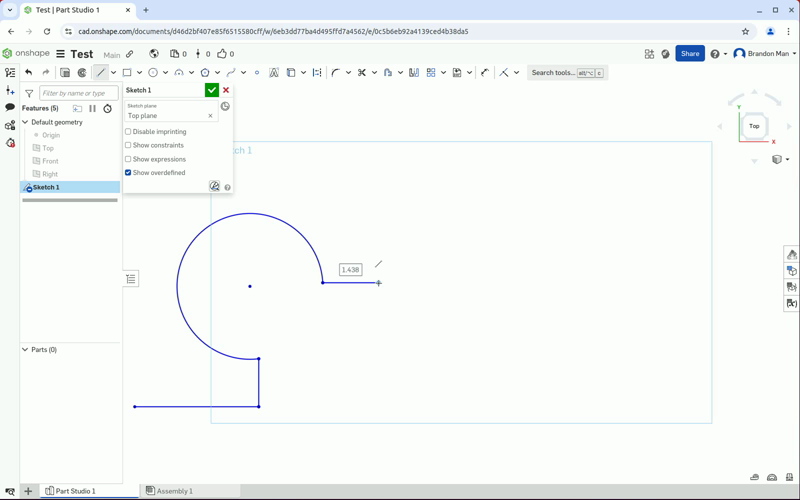
scroll(-6)
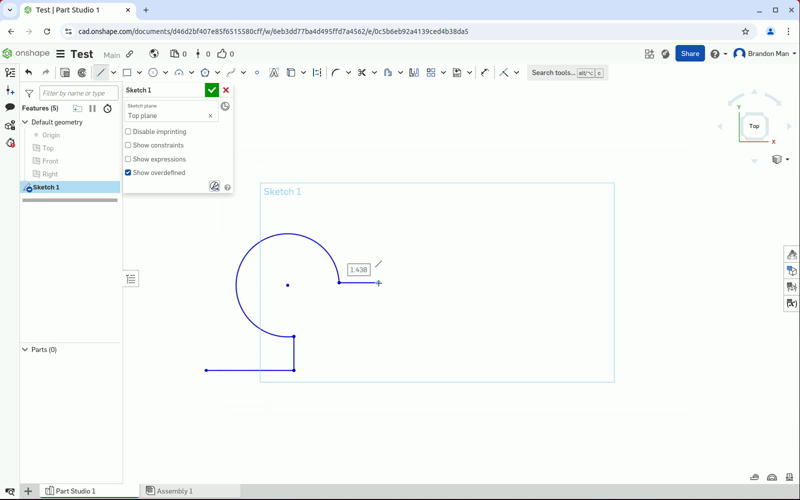
scroll(-6)
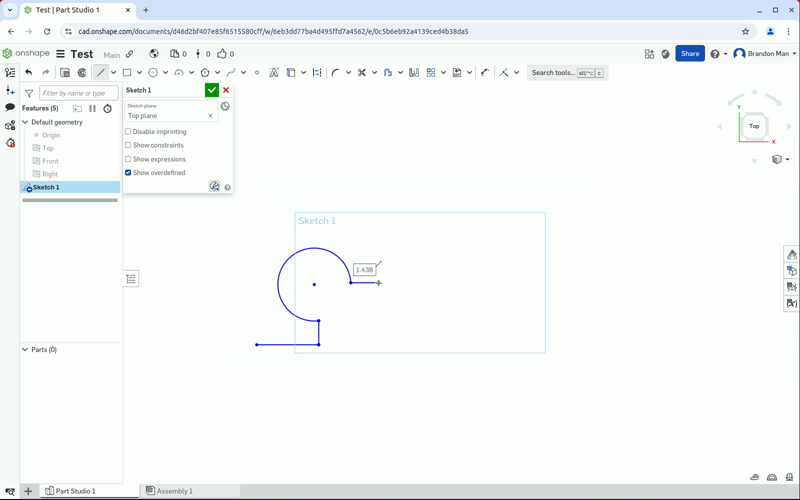
scroll(-6)
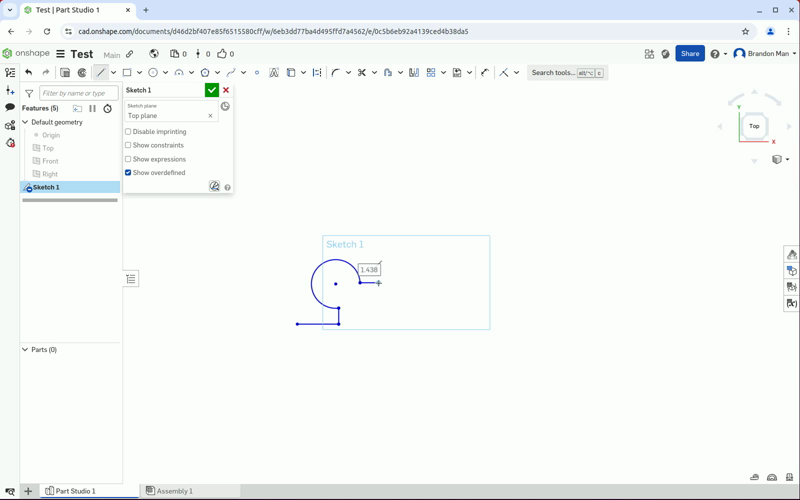
scroll(-6)
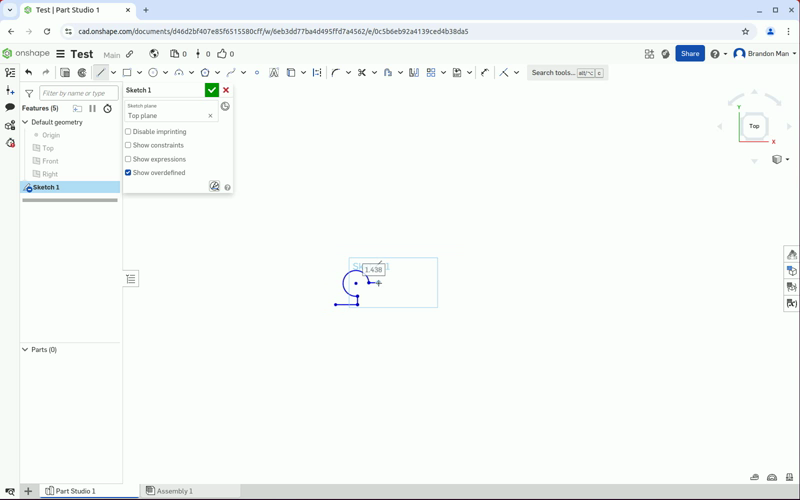
scroll(-6)
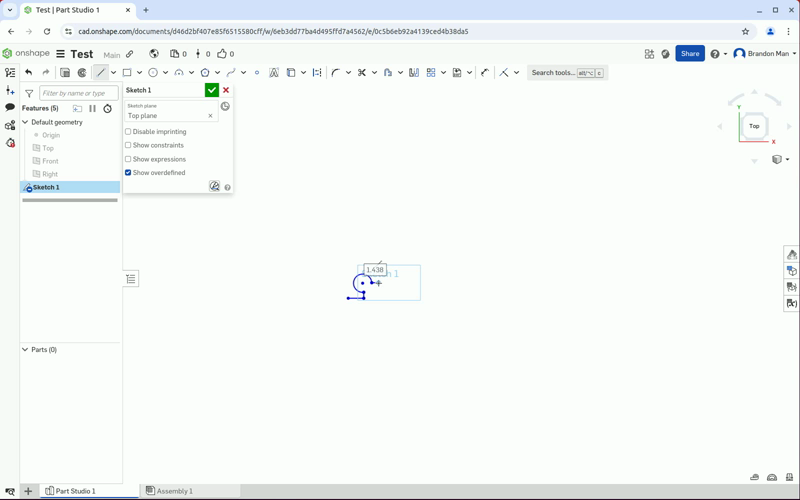
key_up(shift)
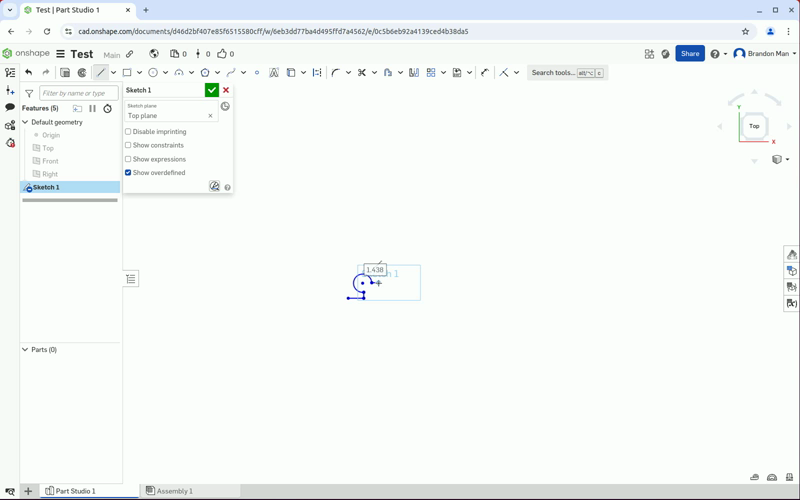
key_down(shift)
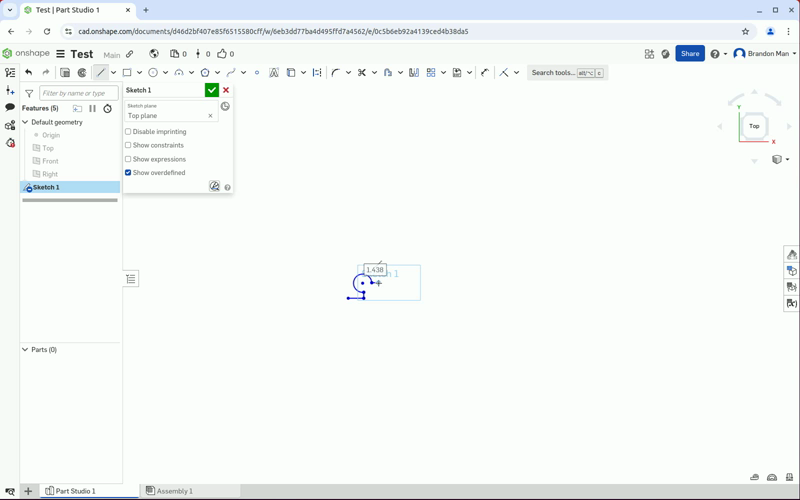
mouse_move(408, 282)
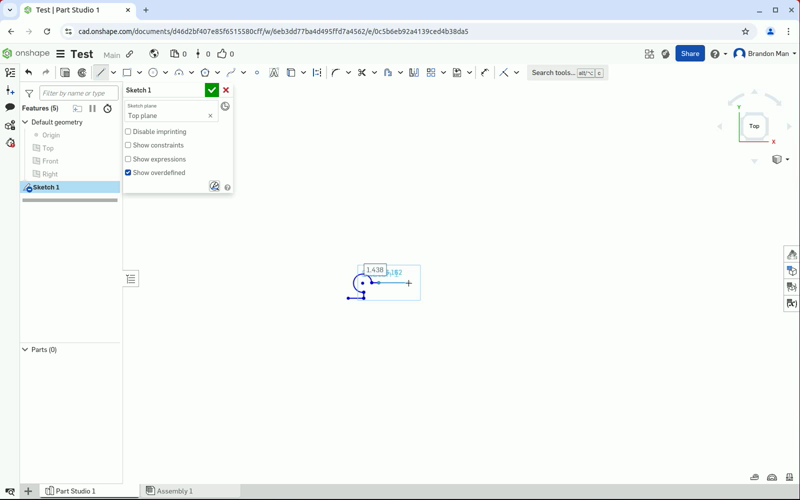
mouse_move(378, 267)
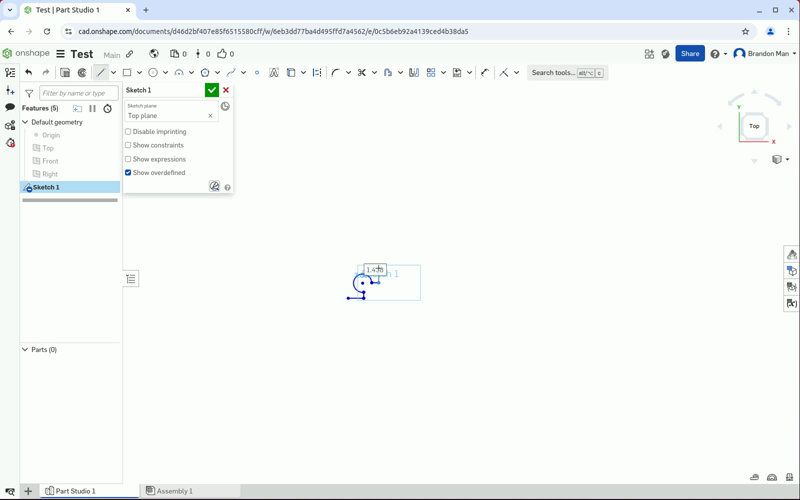
click(378, 267)
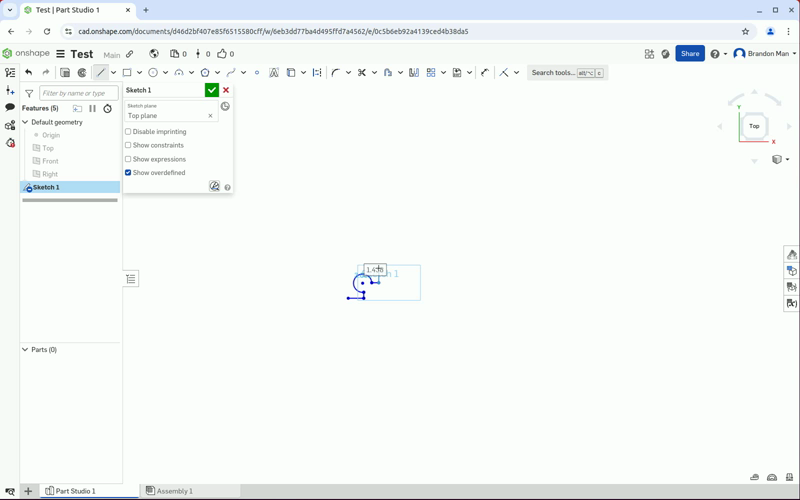
key_up(shift)
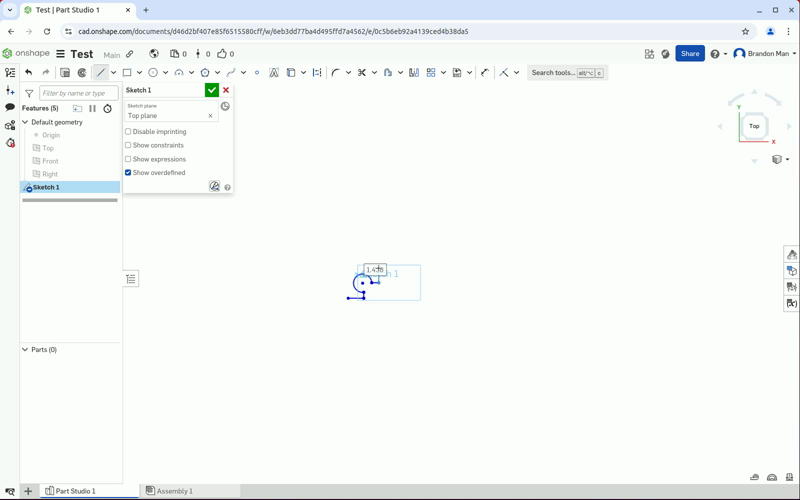
key_down(shift)
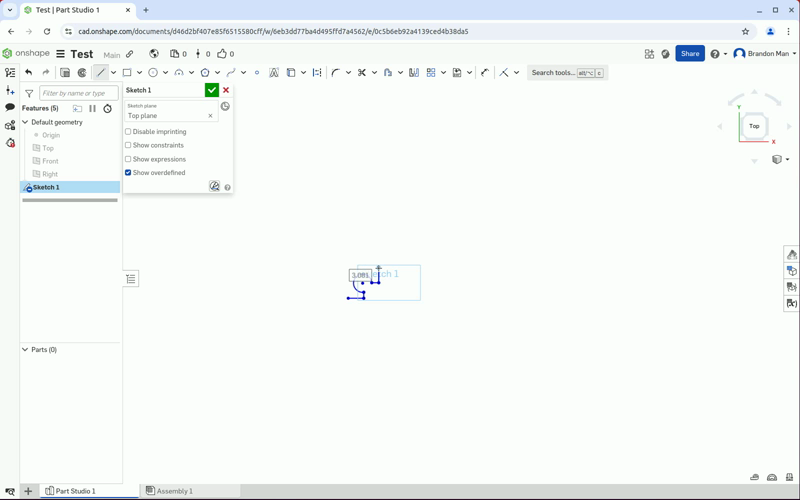
mouse_move(408, 267)
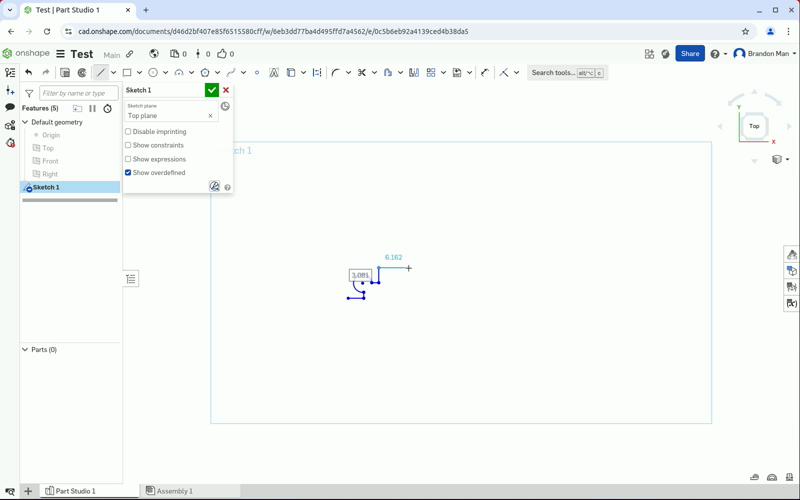
mouse_move(348, 267)
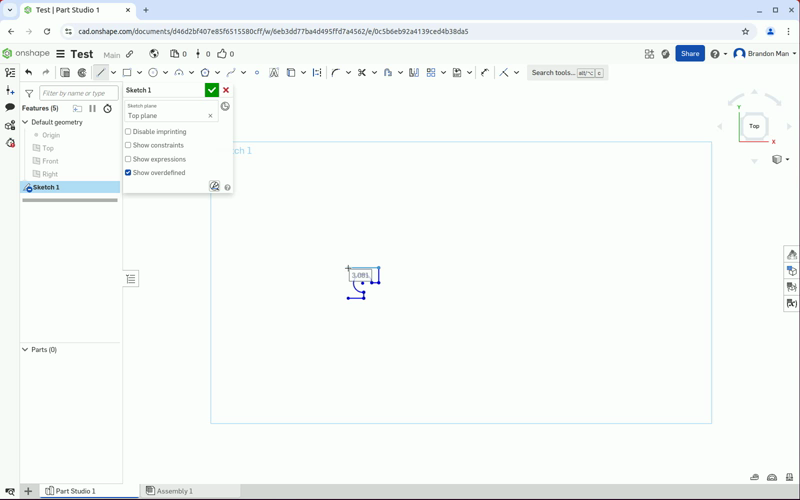
click(348, 267)
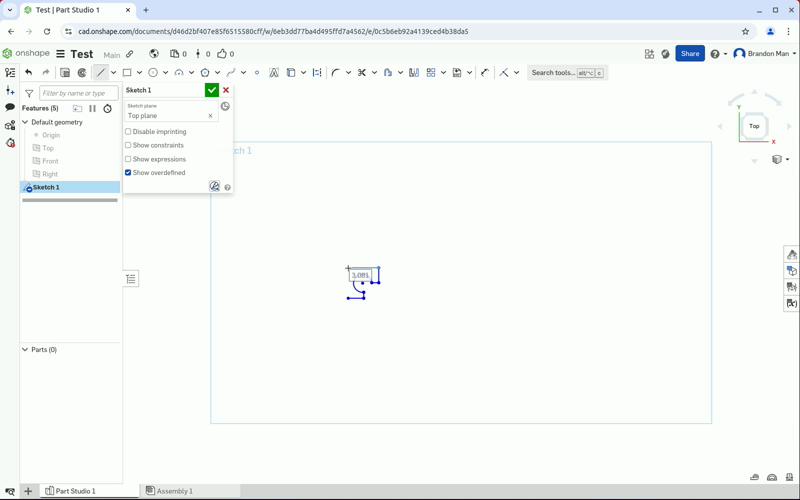
key_up(shift)
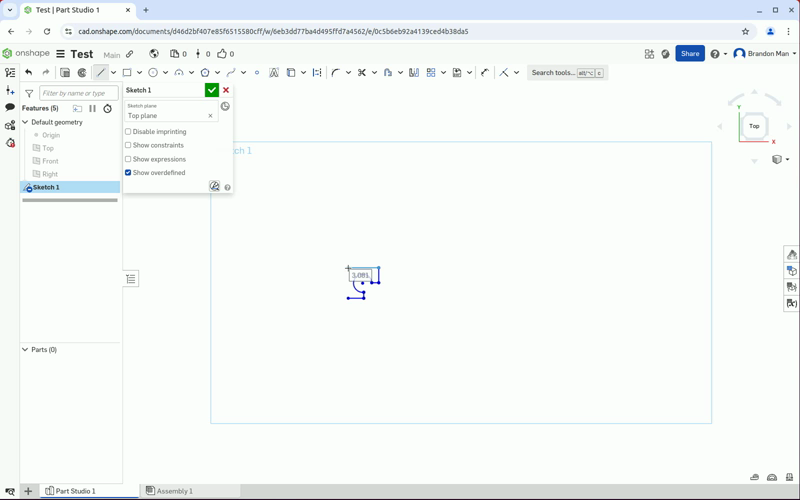
mouse_move(378, 267)
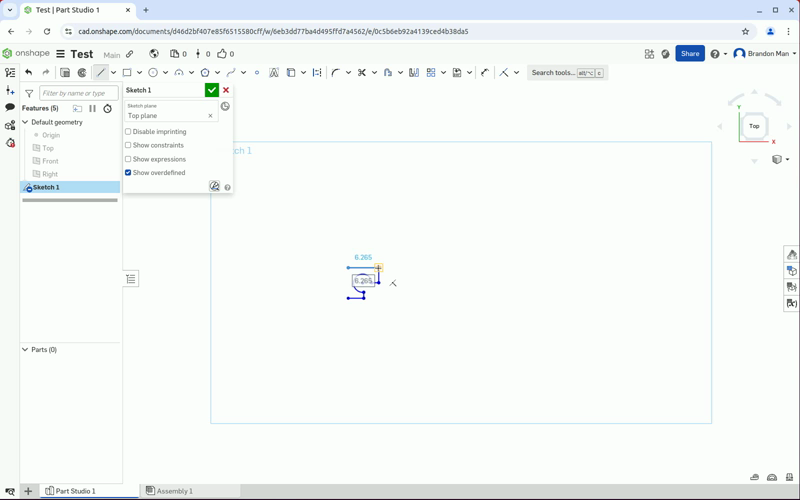
key_down(shift)
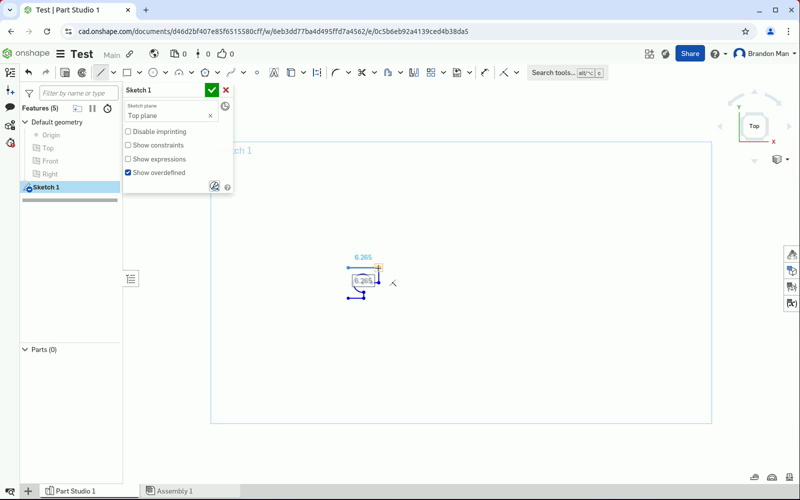
mouse_move(348, 298)
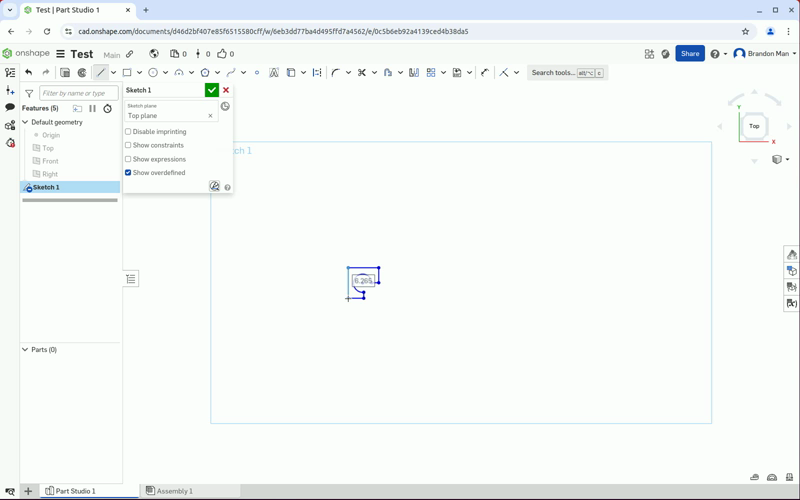
key_up(shift)
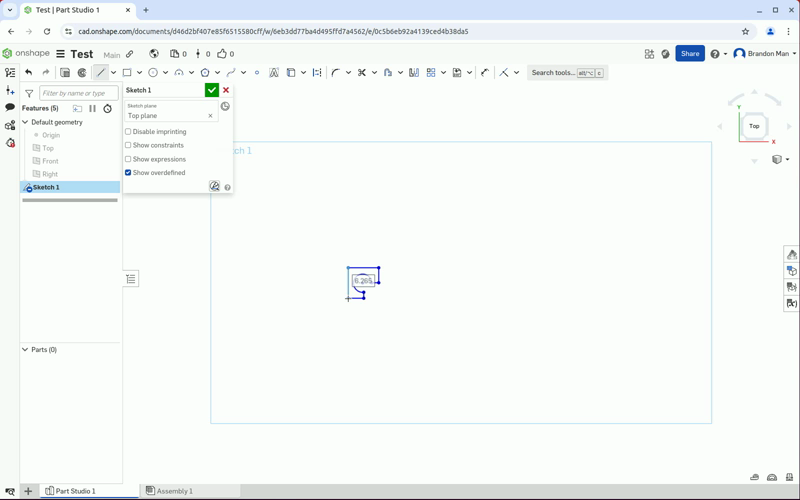
click(348, 298)
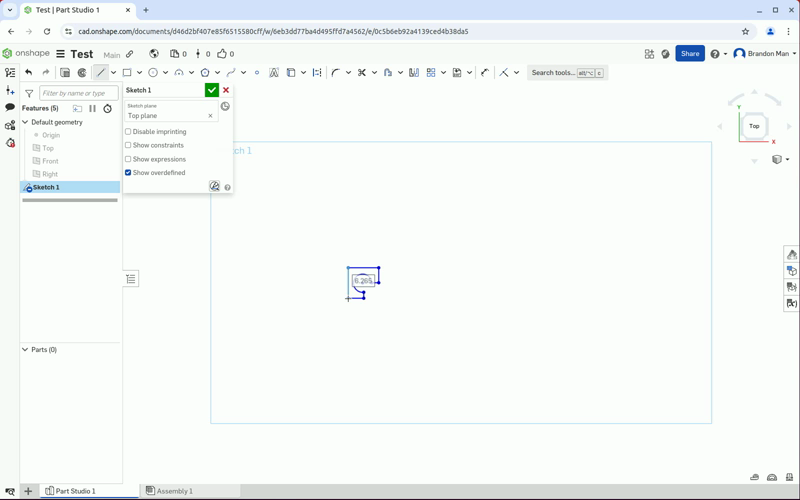
key(esc)
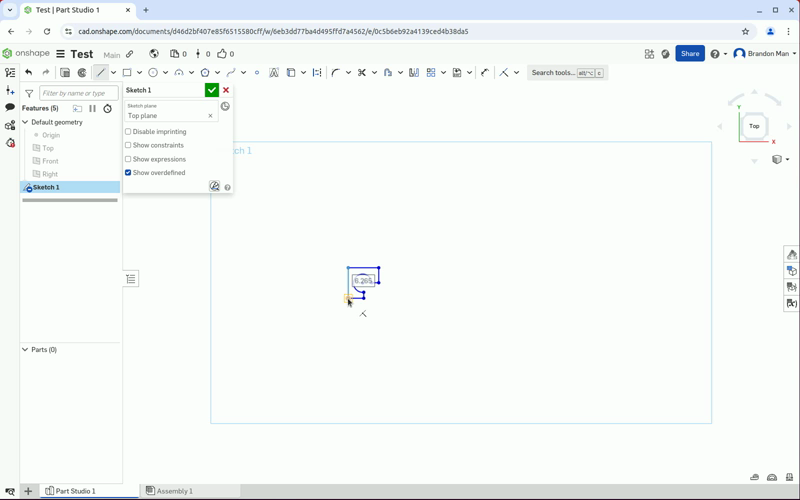
mouse_move(372, 279)
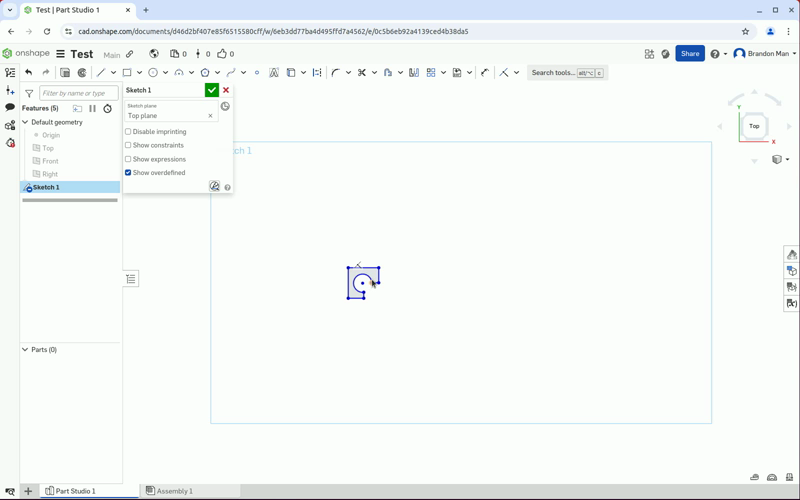
scroll(6)
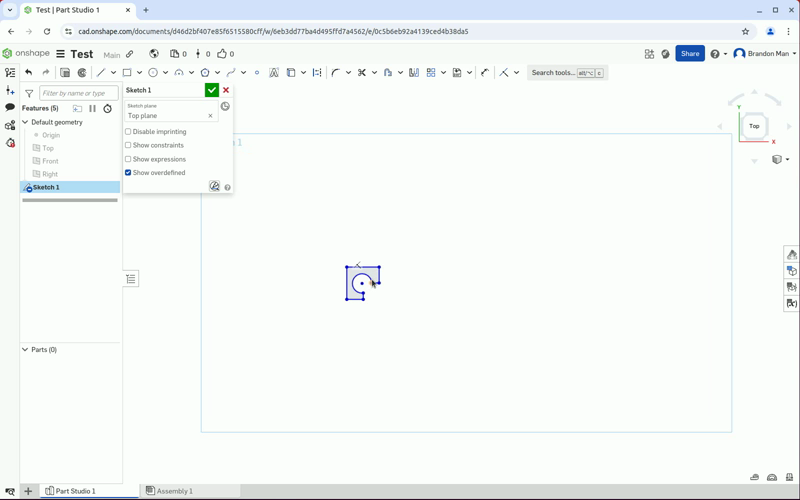
scroll(6)
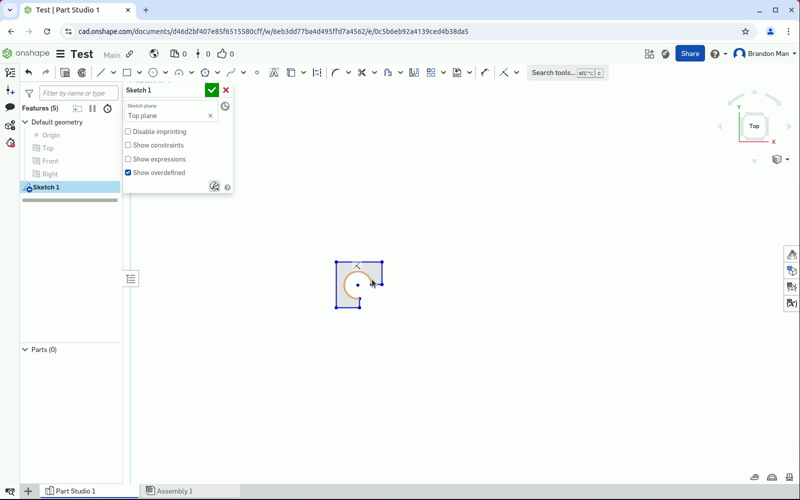
scroll(6)
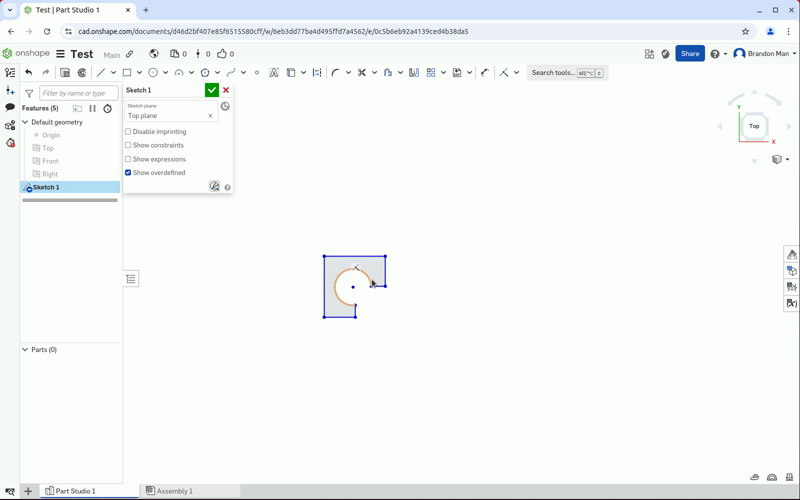
scroll(6)
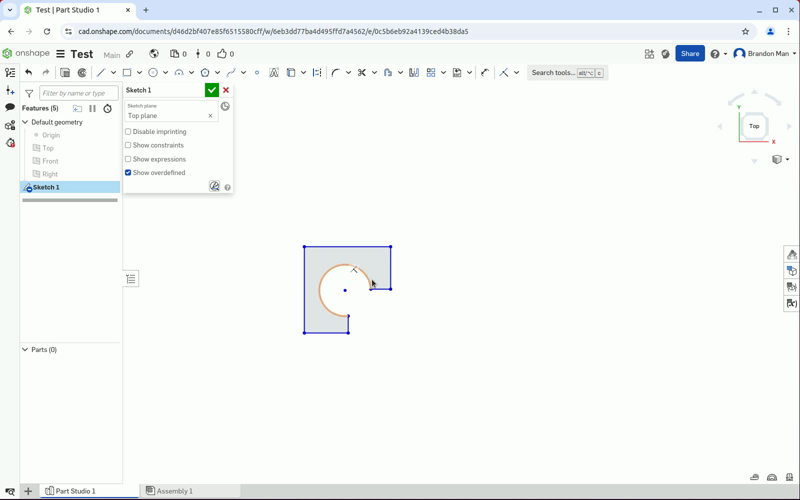
scroll(6)
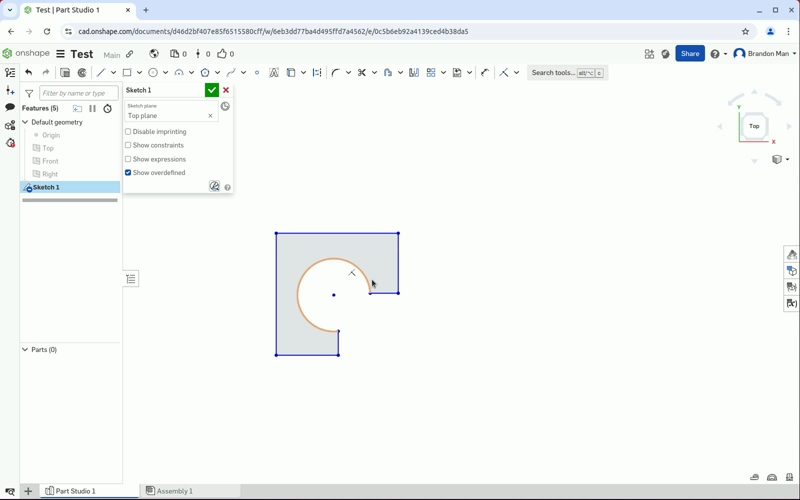
scroll(6)
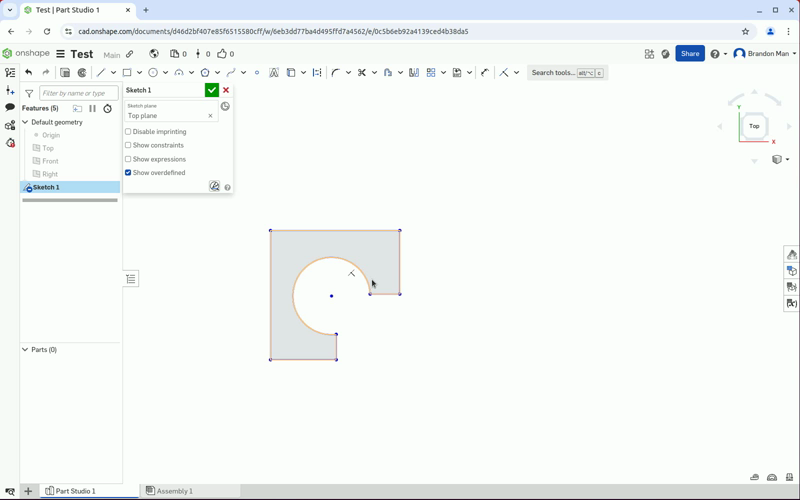
scroll(6)
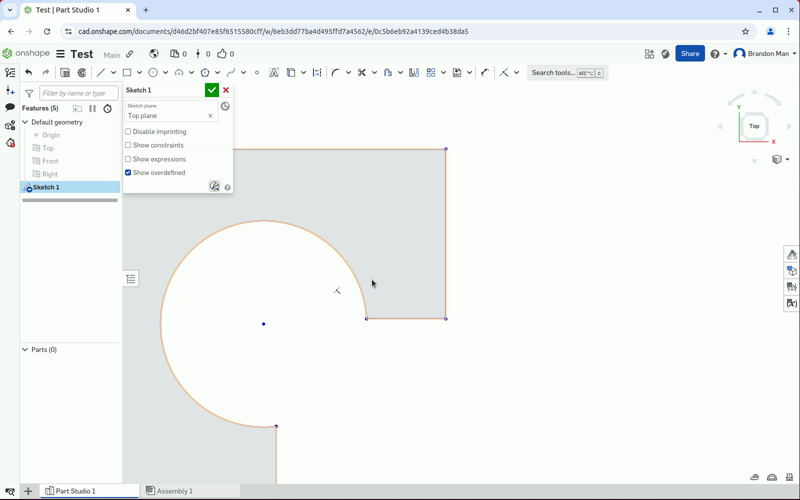
click(372, 279)
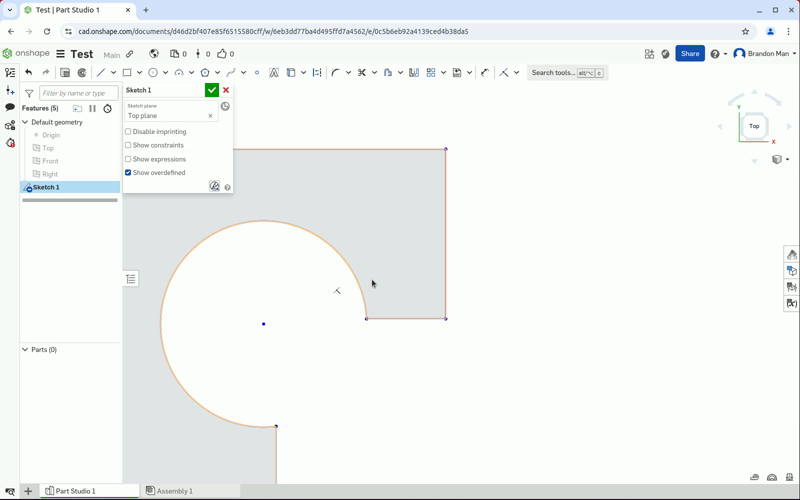
scroll(-6)
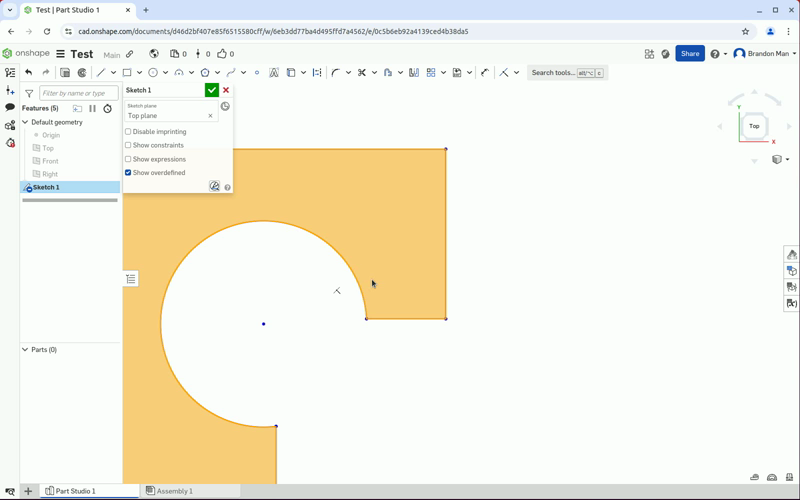
scroll(-6)
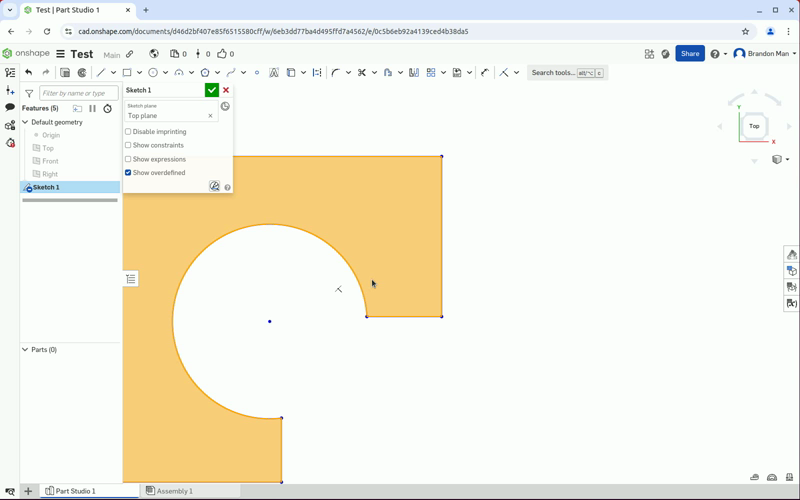
scroll(-6)
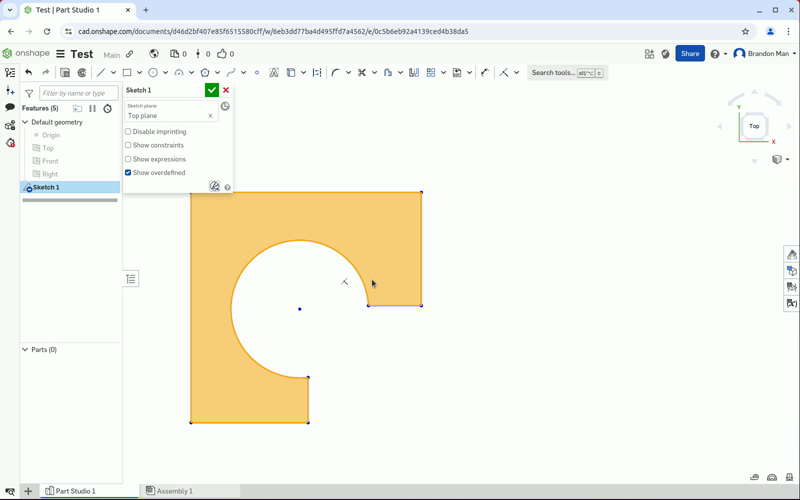
scroll(-6)
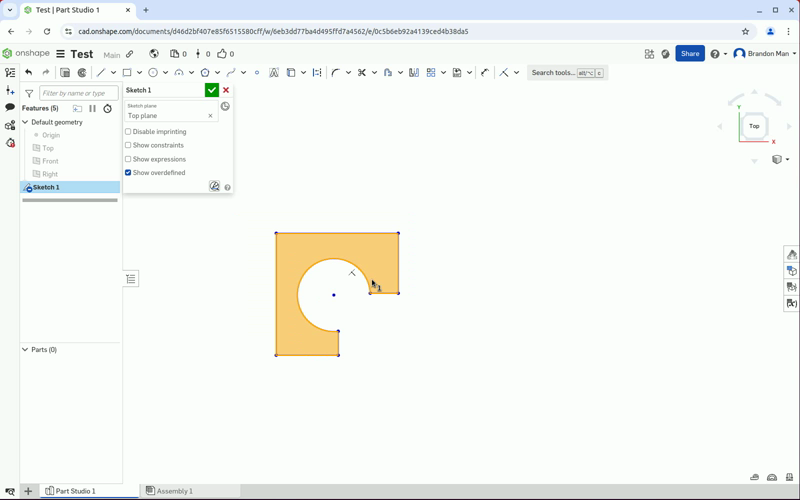
scroll(-6)
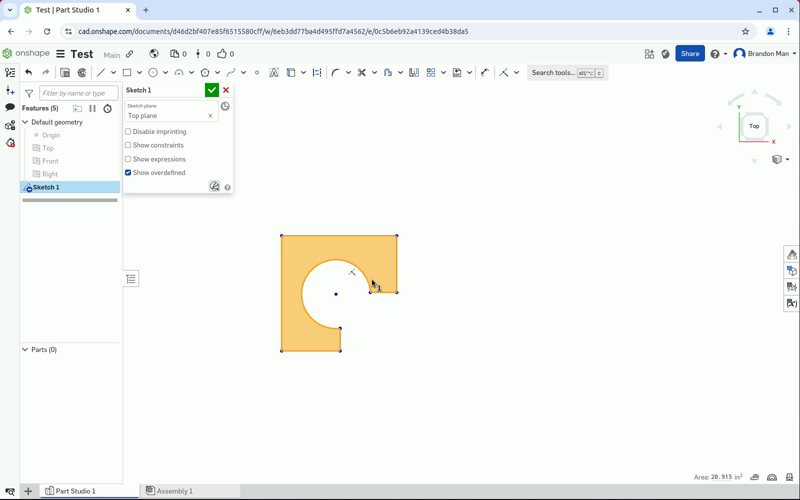
scroll(-6)
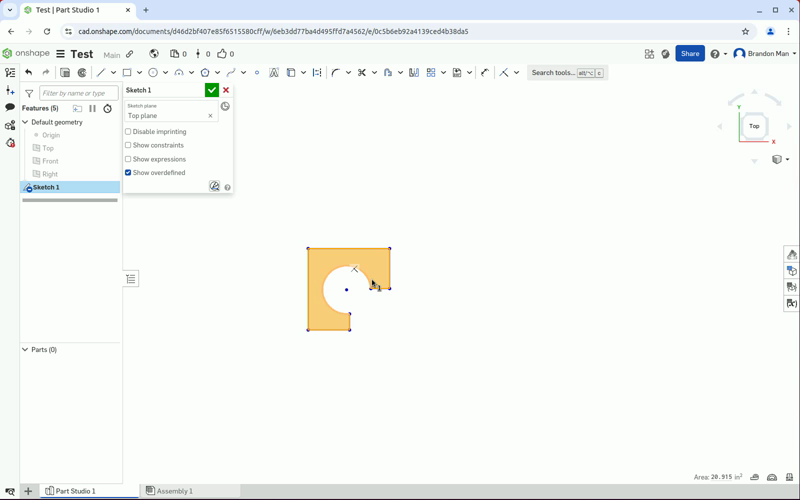
scroll(-6)
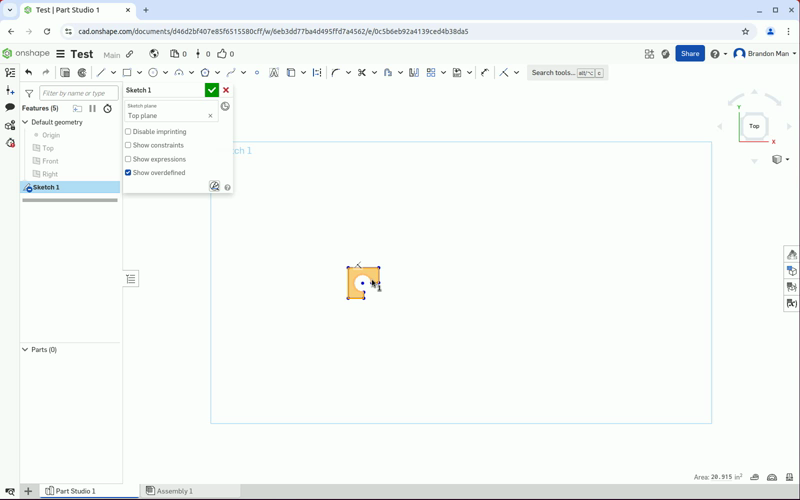
mouse_move(73, 352)
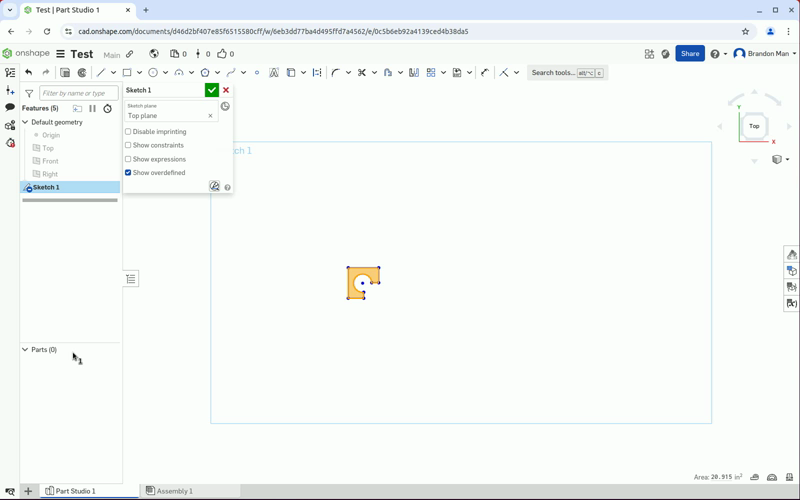
key(shift+y)
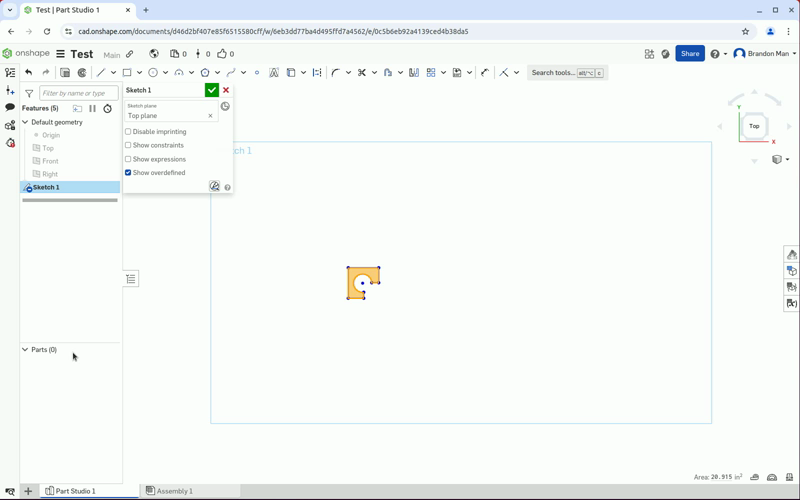
key(shift+e)
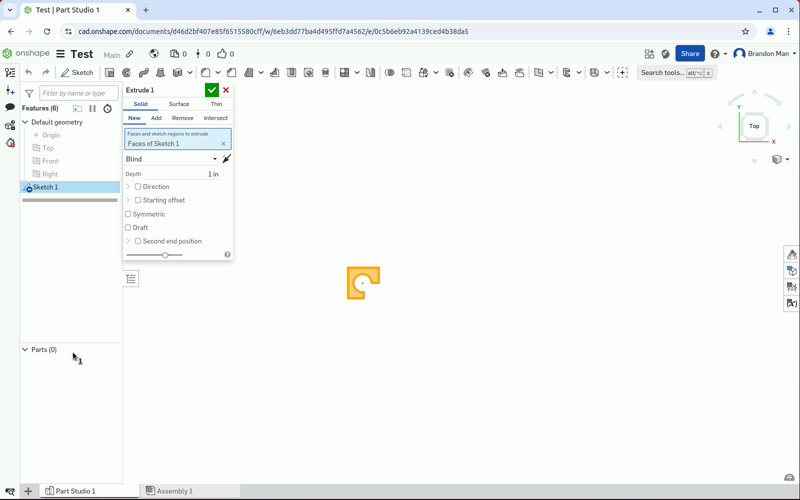
mouse_move(143, 106)
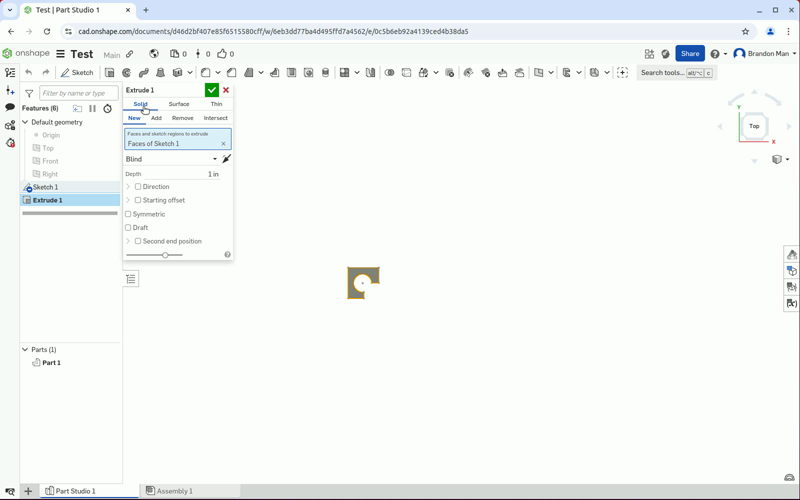
click(143, 106)
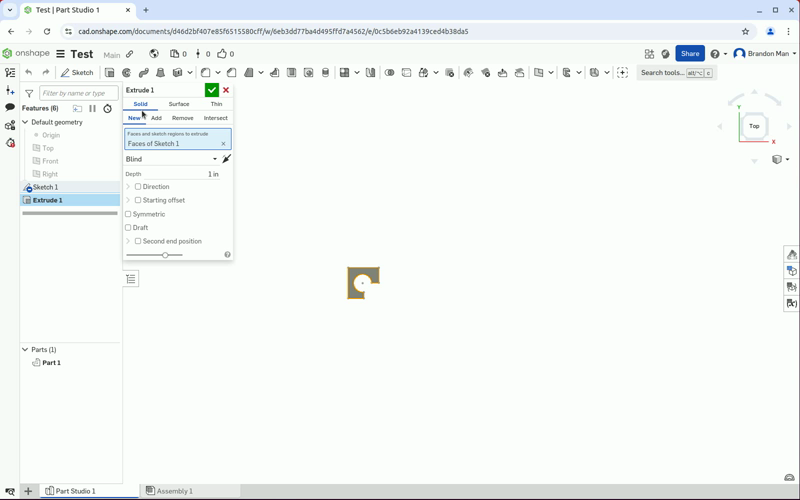
mouse_move(137, 120)
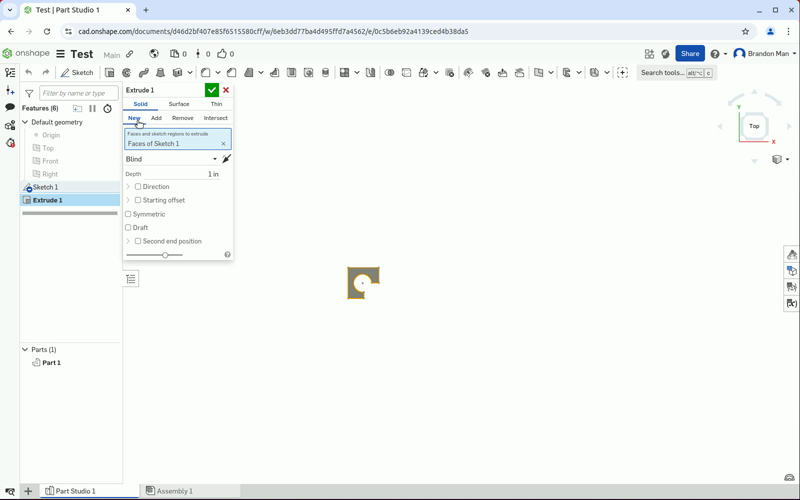
click(137, 120)
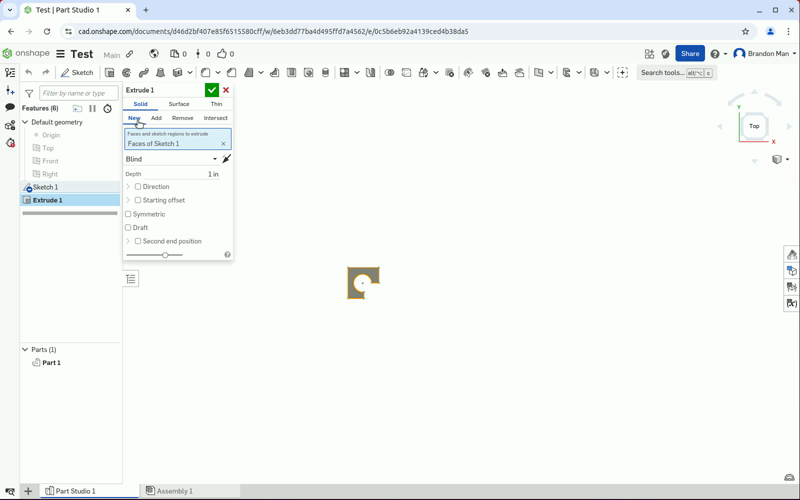
key(tab, 4)
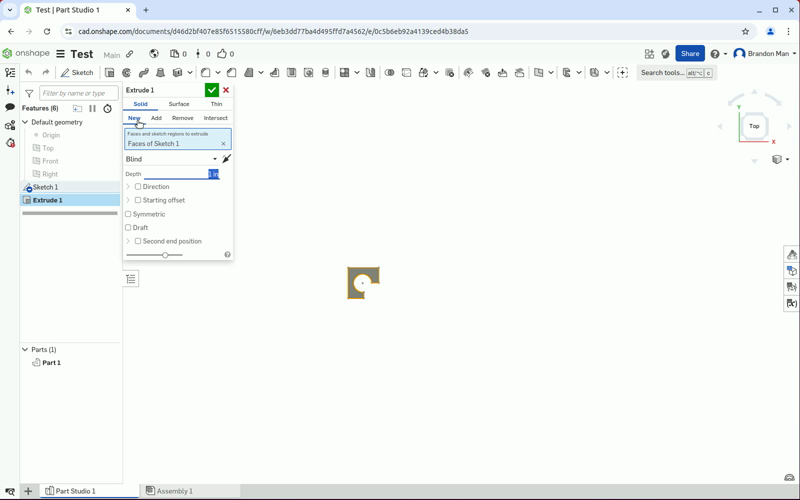
text(2.407)
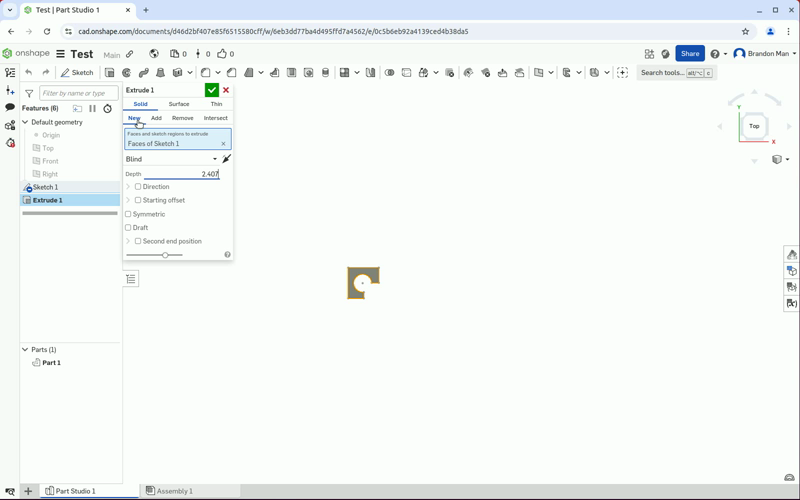
key(enter)
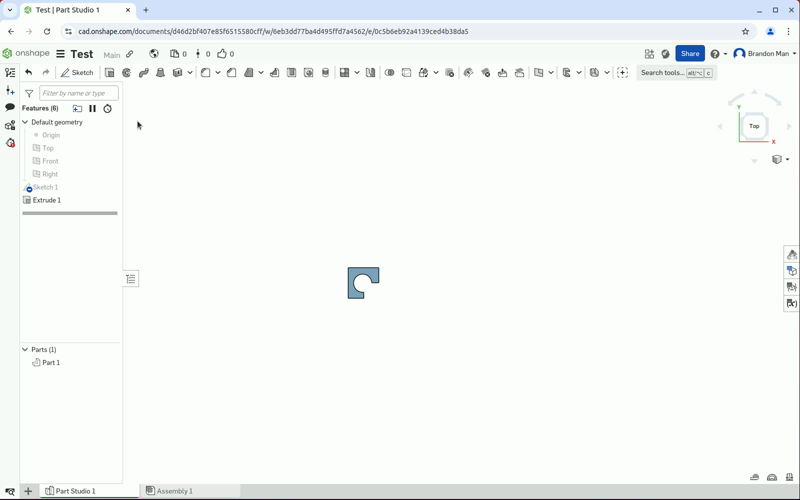
key(shift+h)
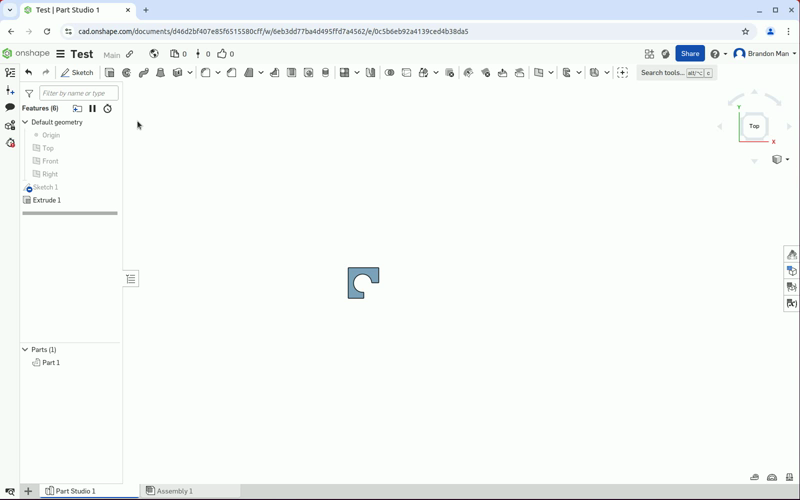
key(shift+h)
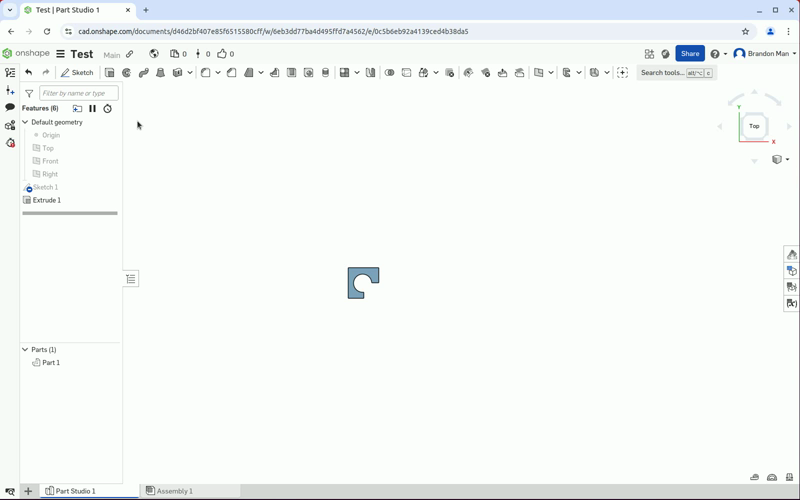
mouse_move(73, 189)
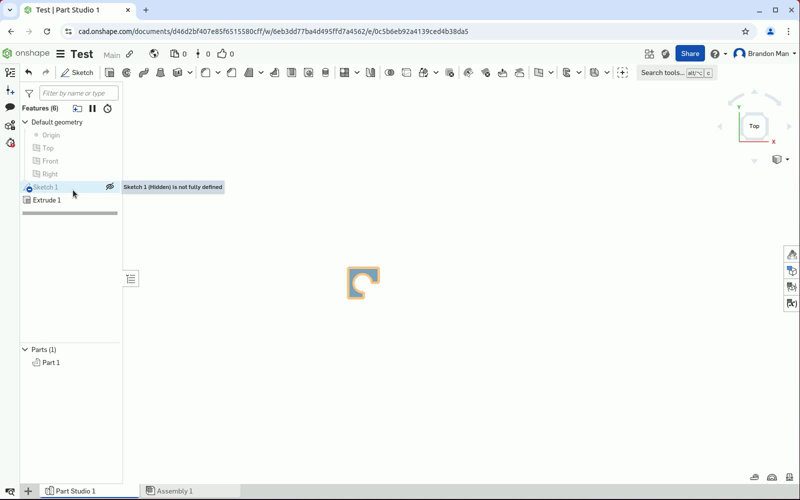
click(73, 189)
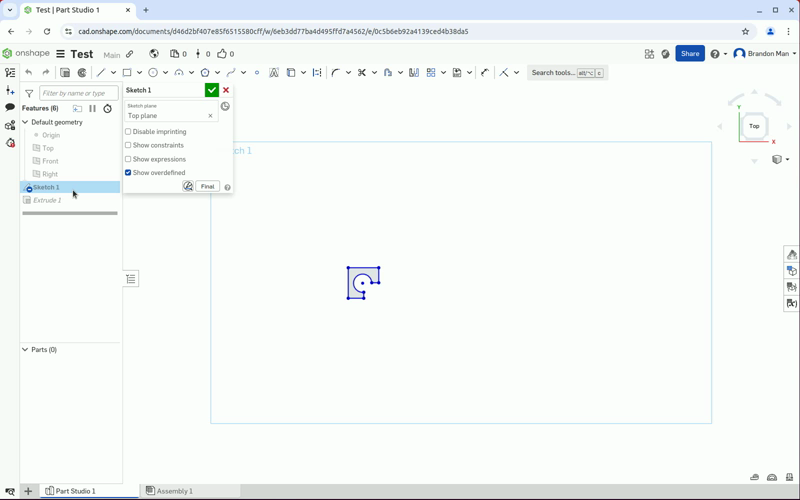
mouse_move(229, 92)
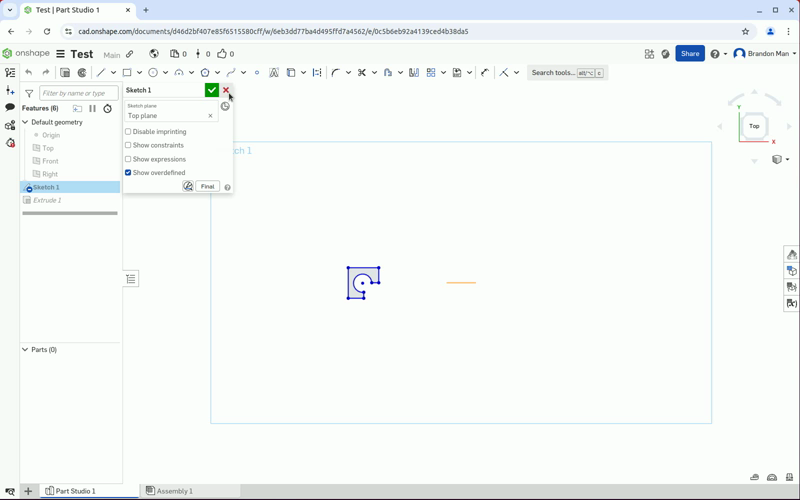
click(229, 92)
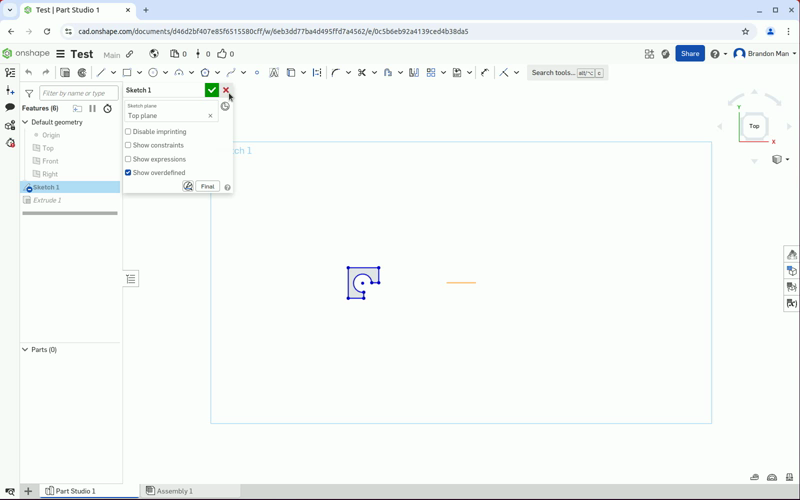
key(shift+s)
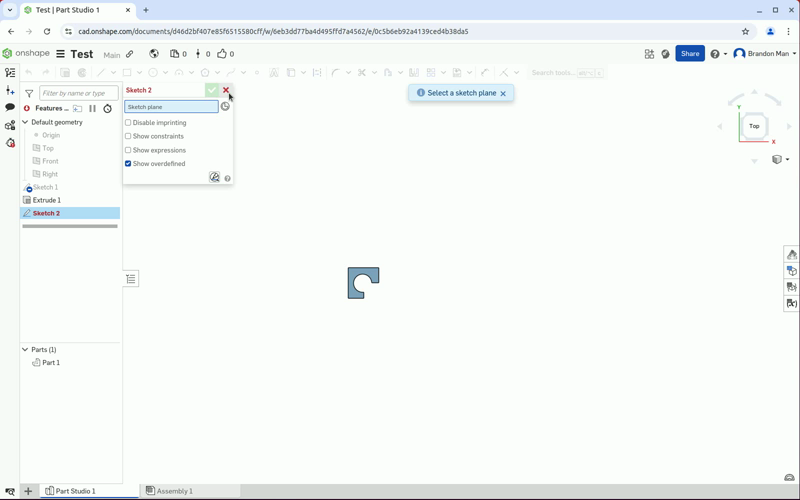
mouse_move(73, 150)
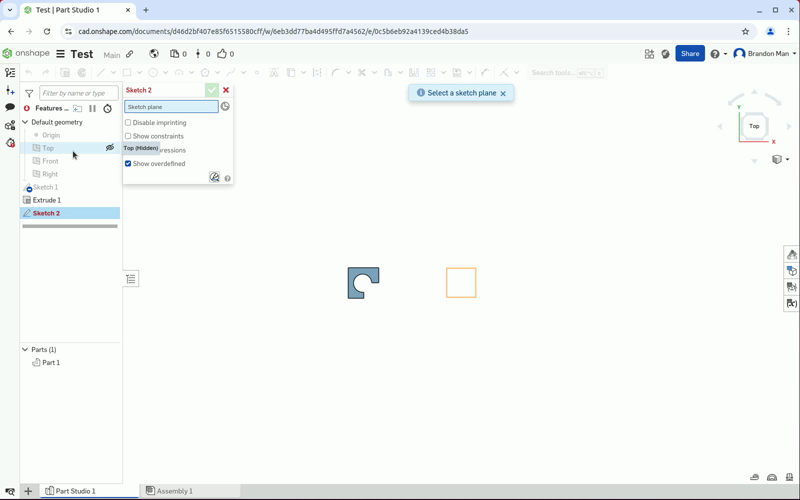
click(73, 150)
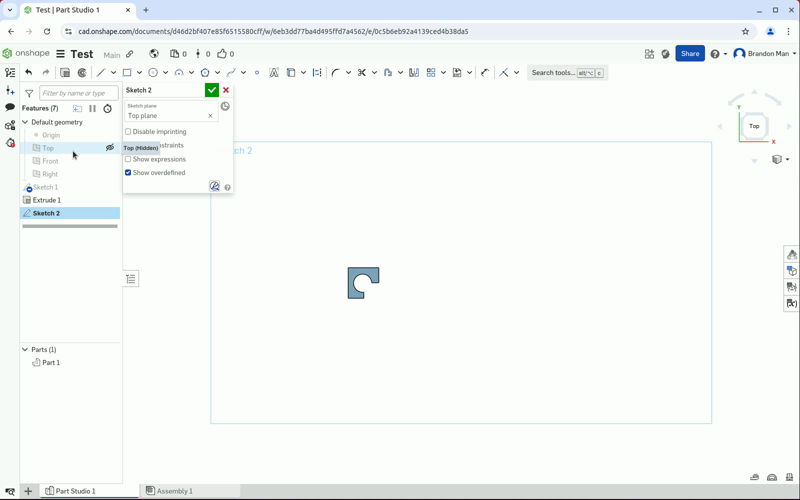
mouse_move(73, 352)
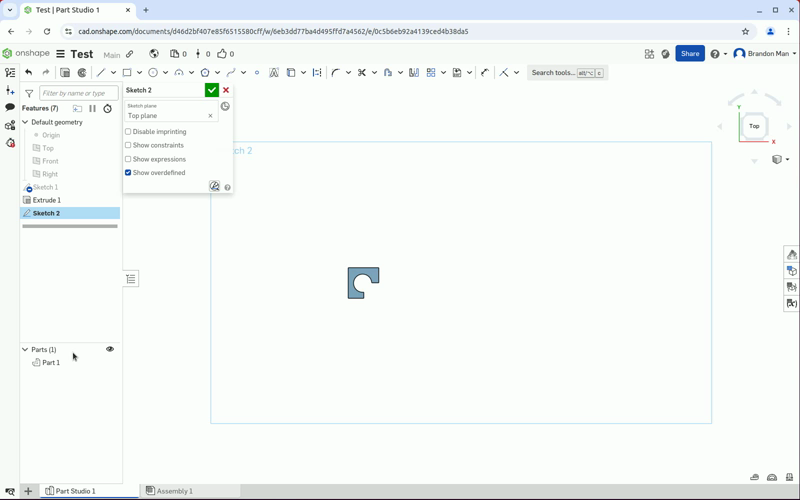
key(y)
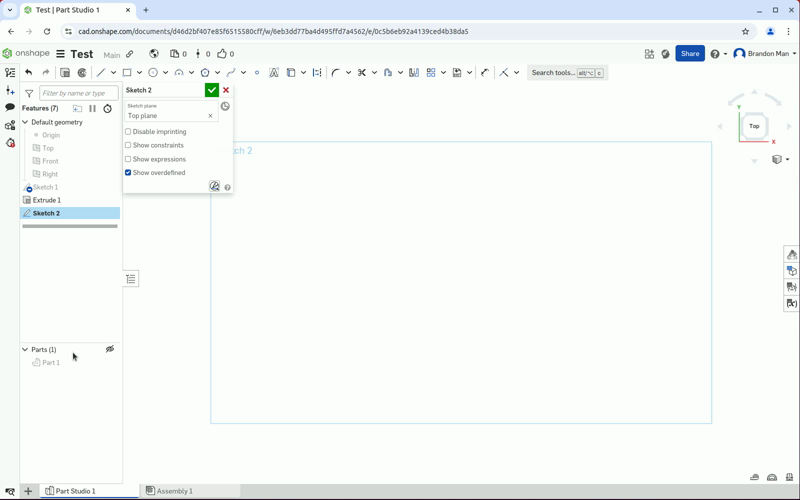
key(l)
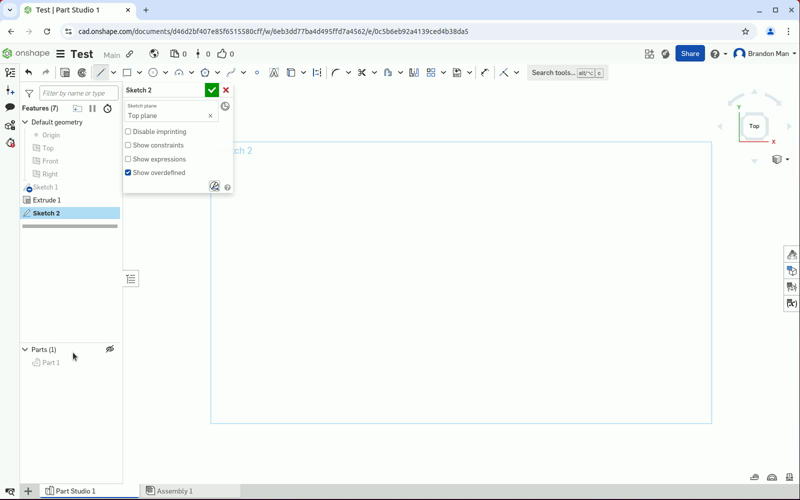
key_down(shift)
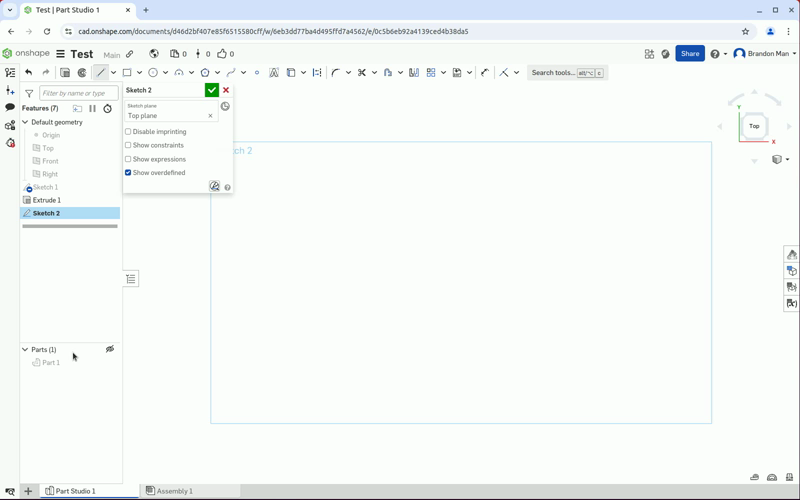
mouse_move(363, 298)
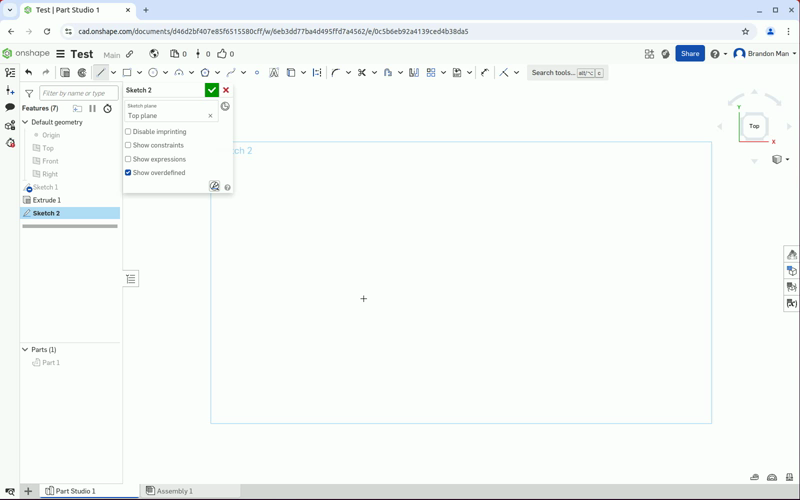
click(363, 298)
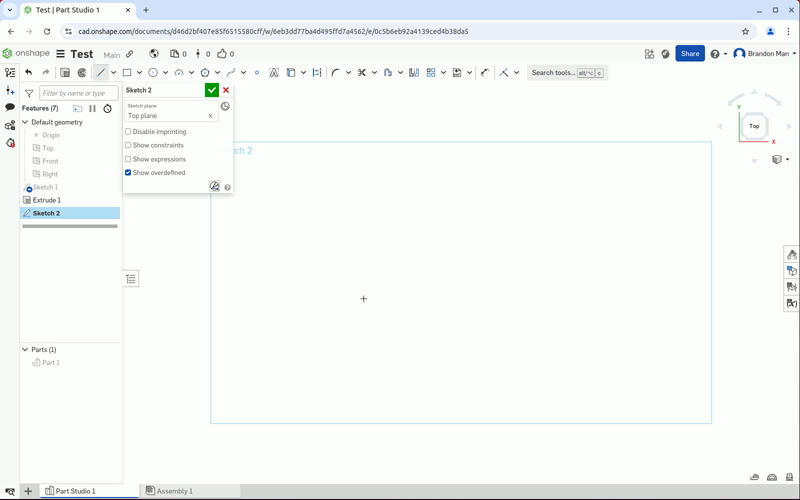
key_up(shift)
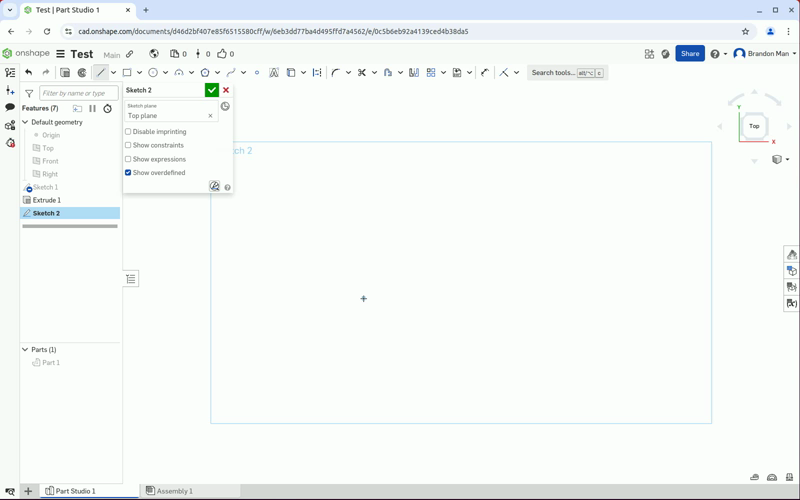
key_down(shift)
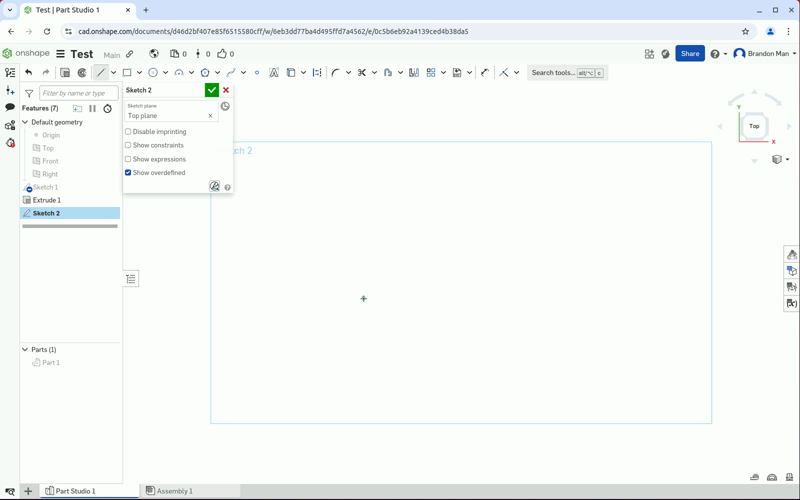
mouse_move(393, 298)
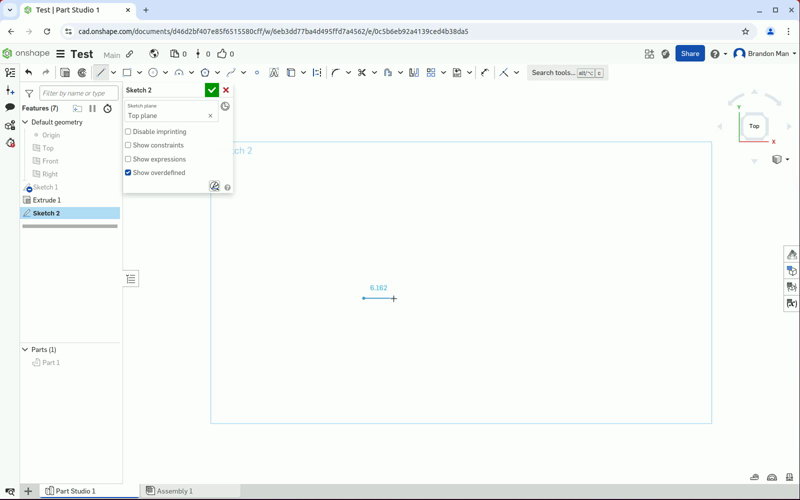
mouse_move(379, 298)
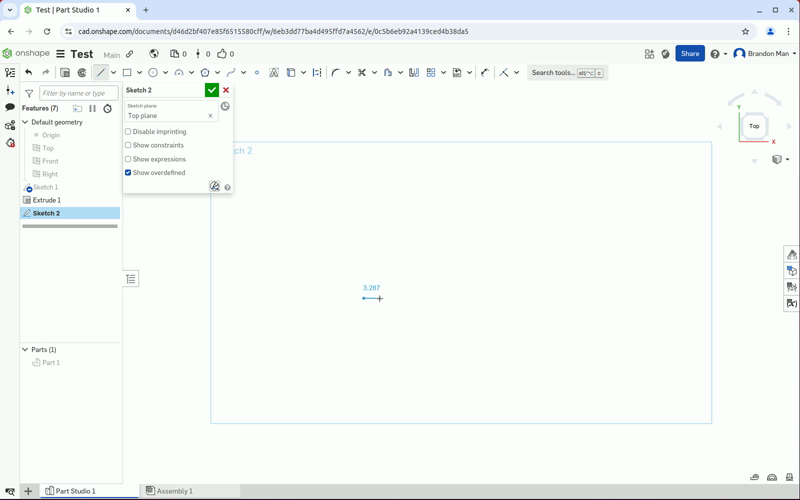
click(379, 298)
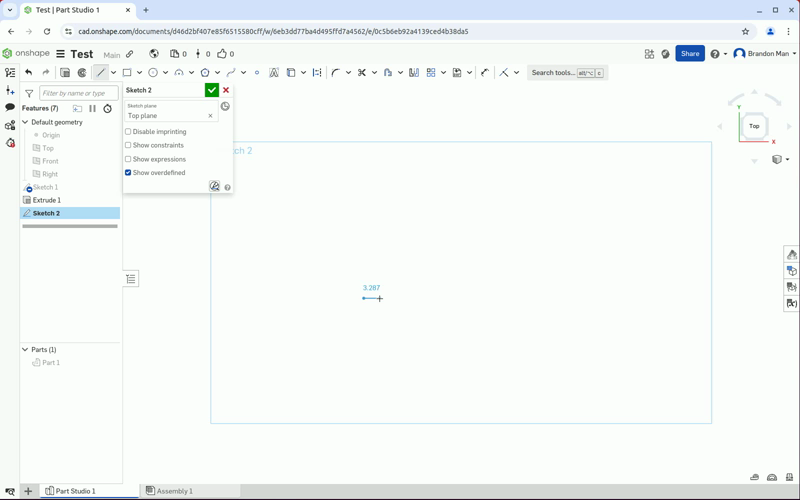
key_up(shift)
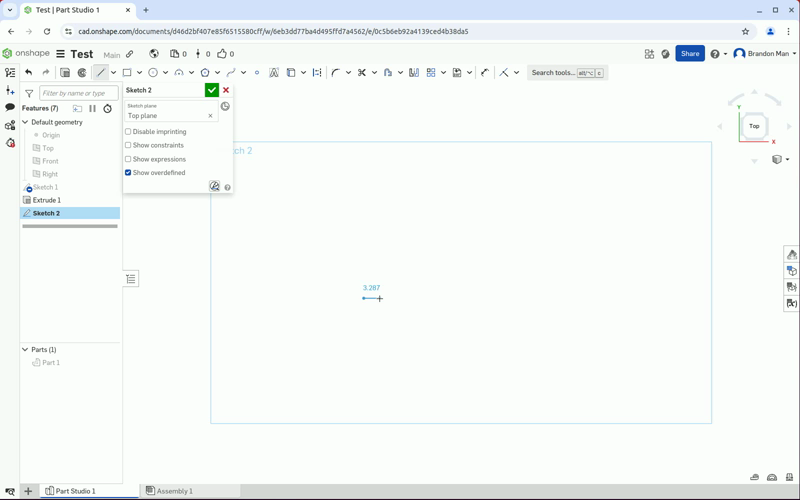
key_down(shift)
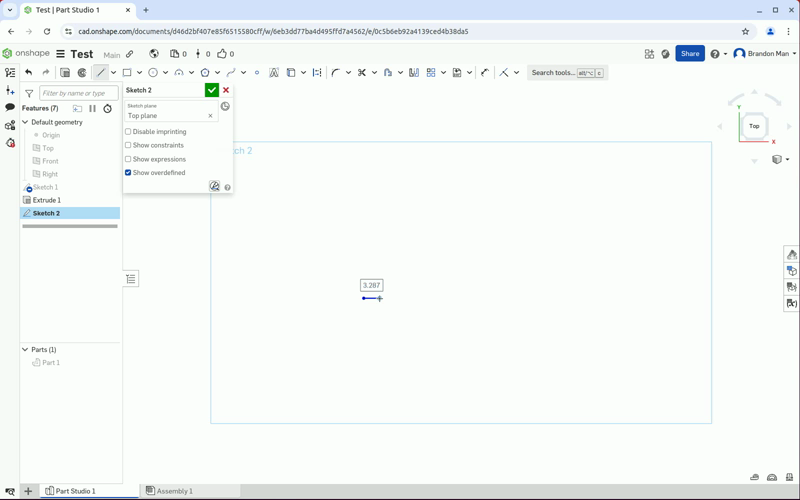
mouse_move(409, 298)
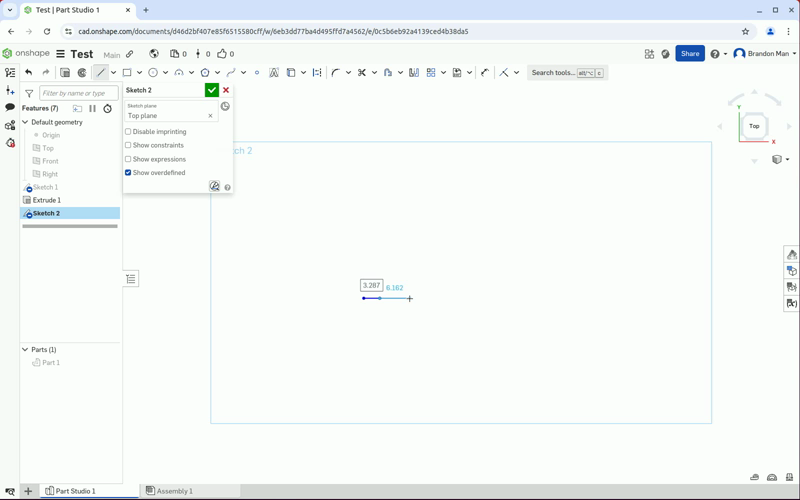
mouse_move(379, 282)
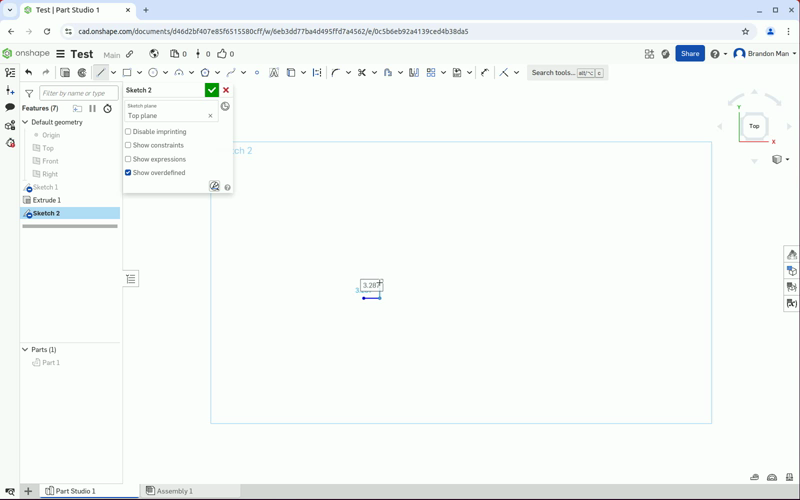
click(379, 282)
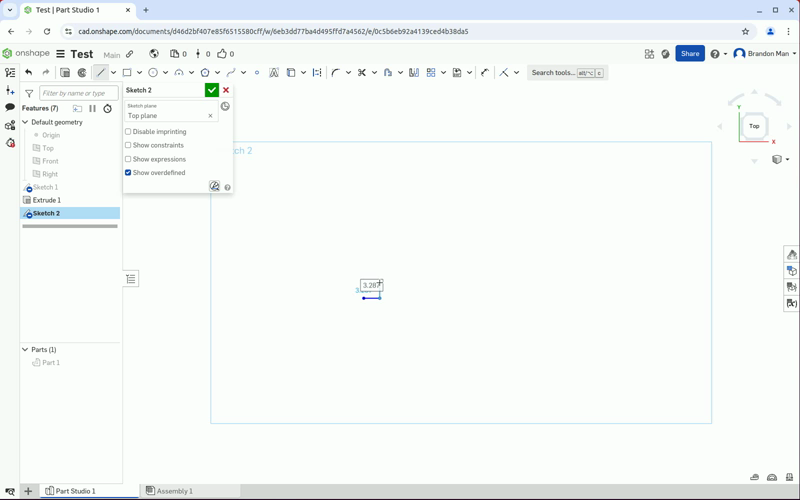
key_up(shift)
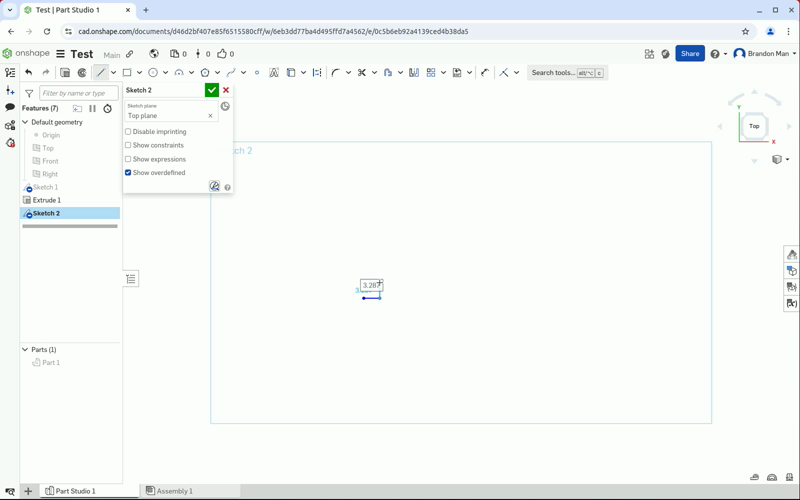
key_down(shift)
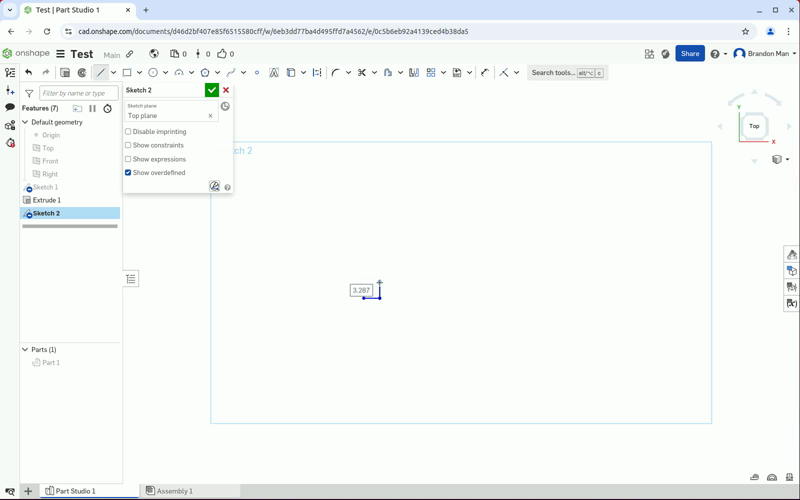
mouse_move(409, 282)
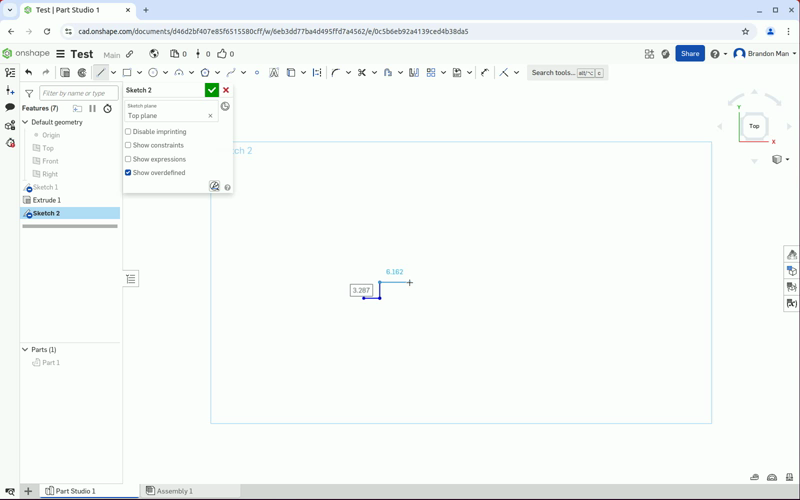
mouse_move(372, 282)
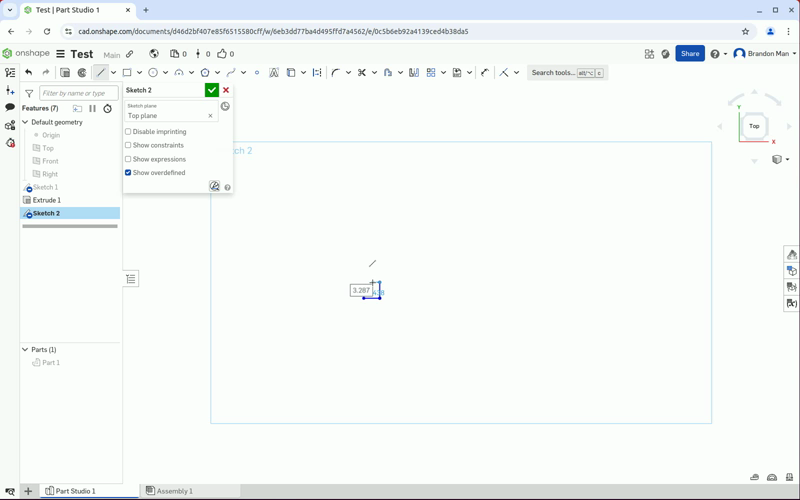
scroll(6)
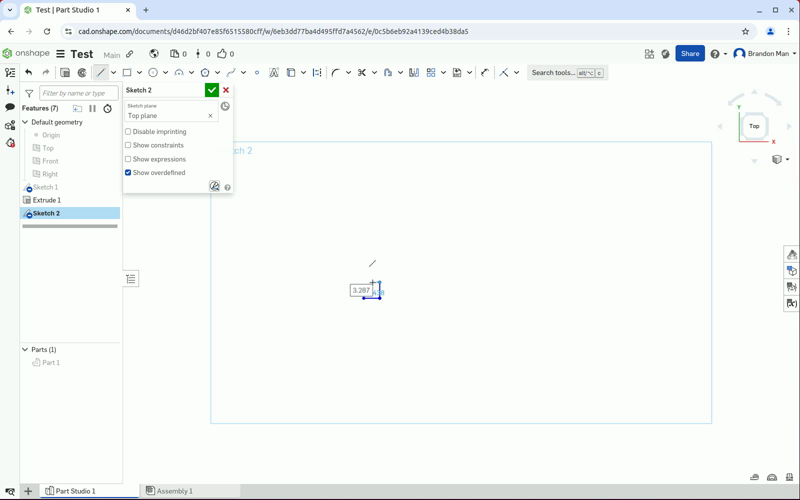
scroll(6)
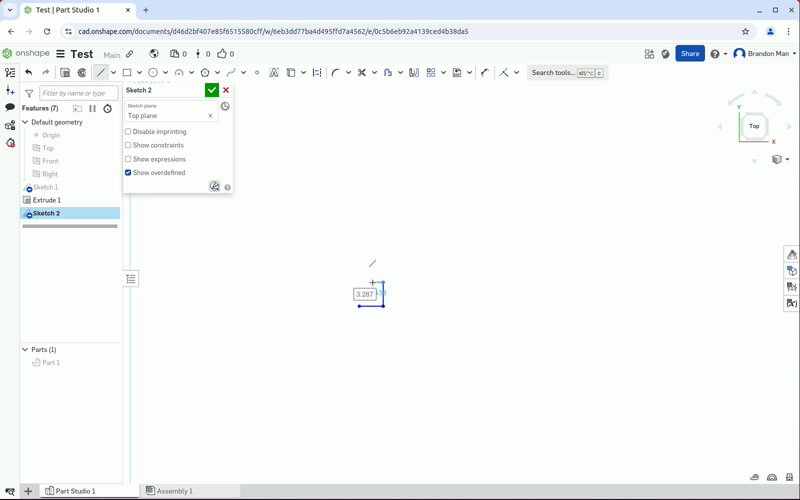
scroll(6)
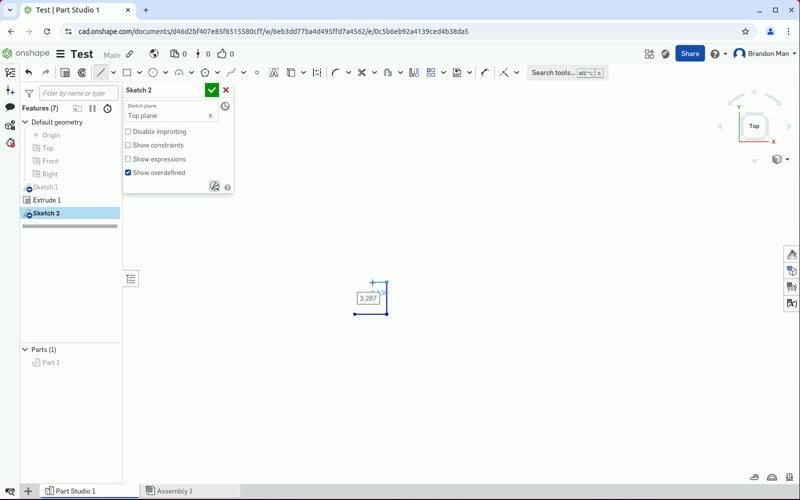
scroll(6)
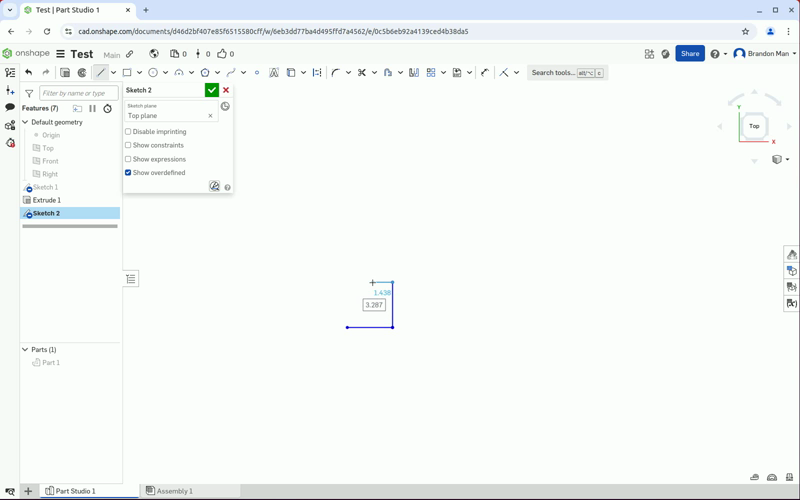
scroll(6)
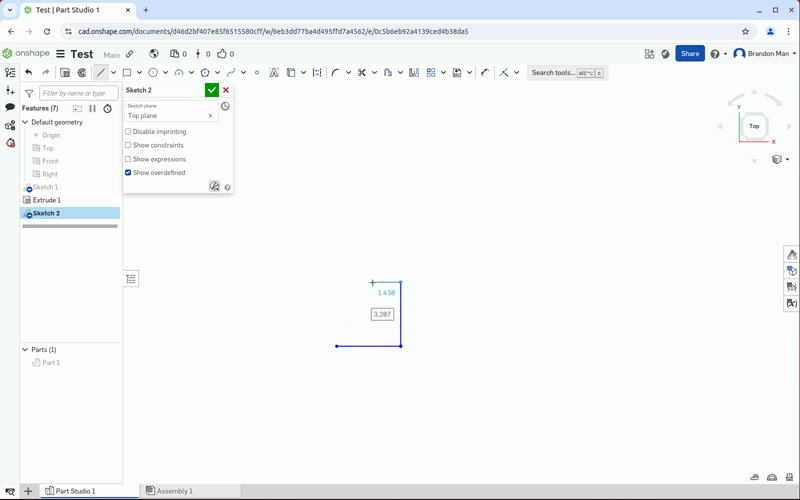
scroll(6)
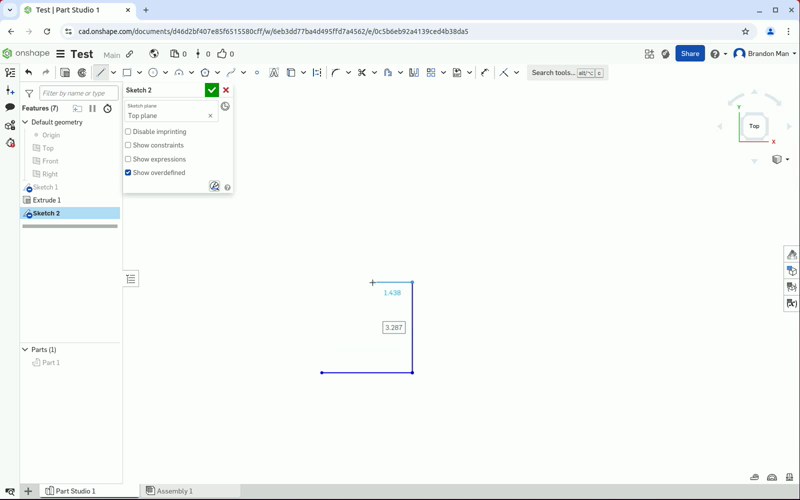
scroll(6)
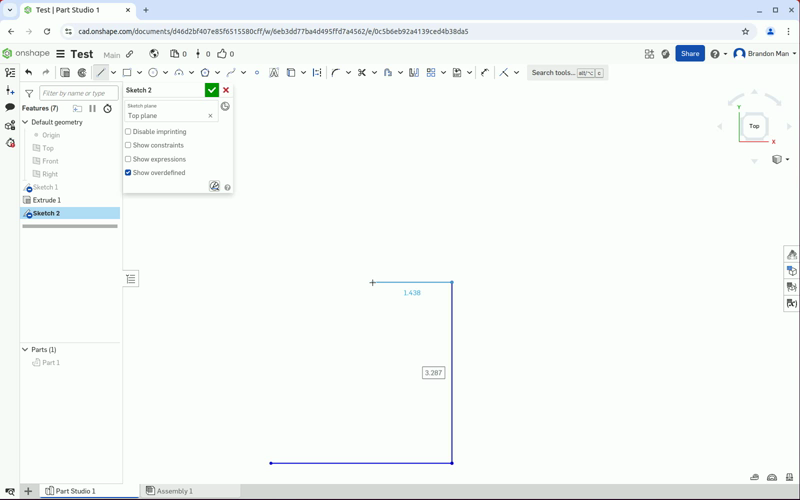
click(372, 282)
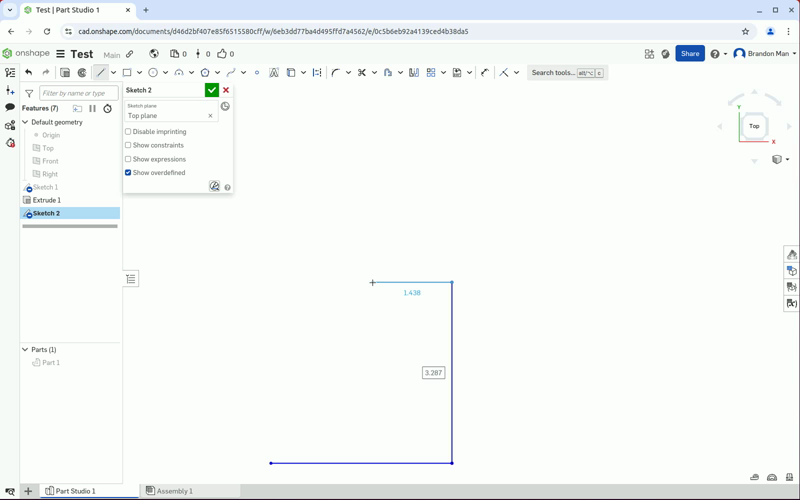
scroll(-6)
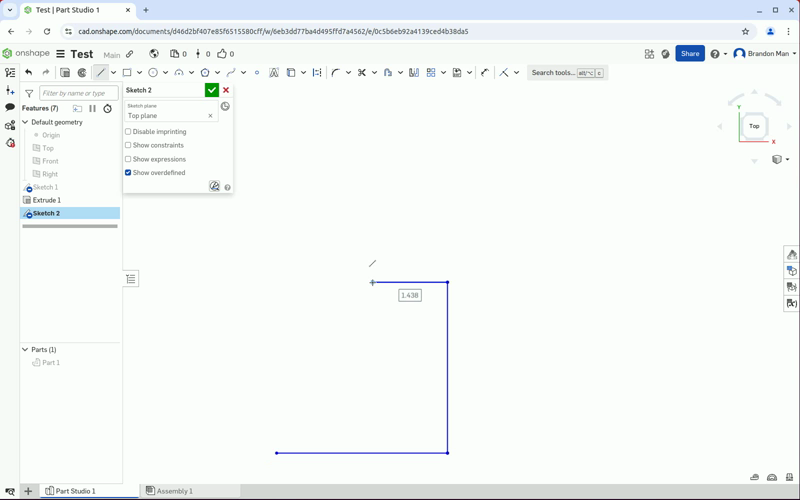
scroll(-6)
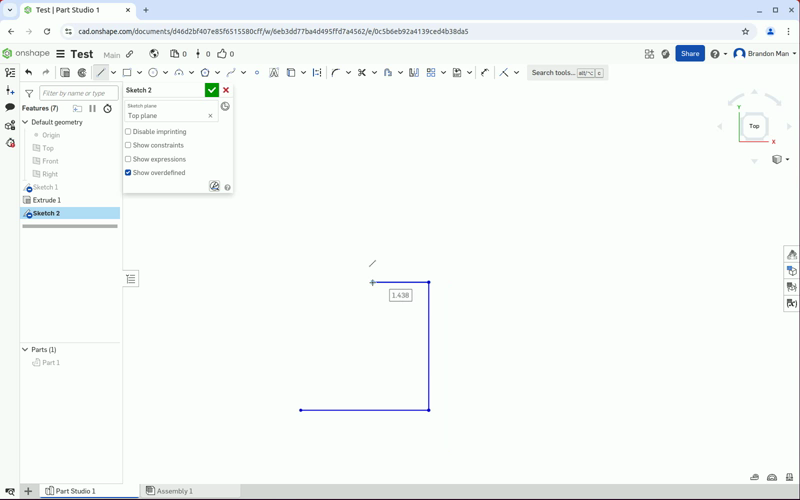
scroll(-6)
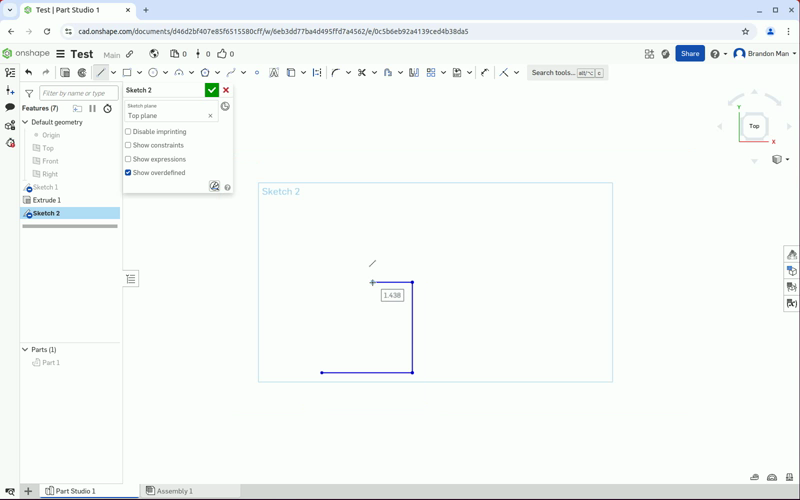
scroll(-6)
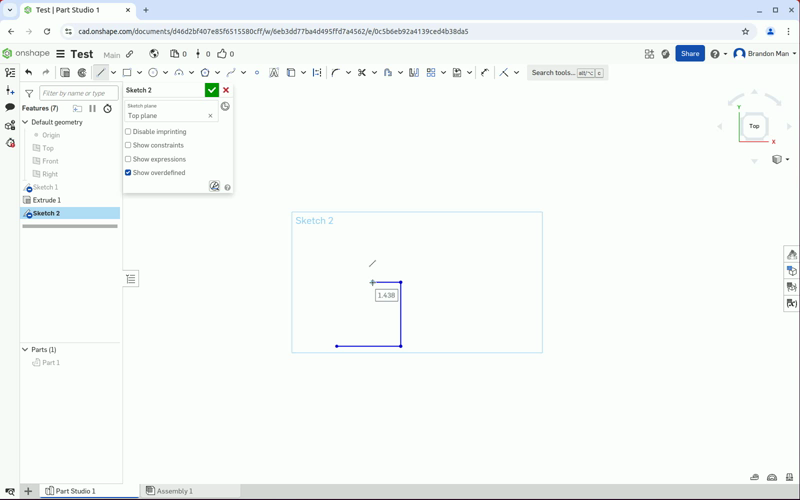
scroll(-6)
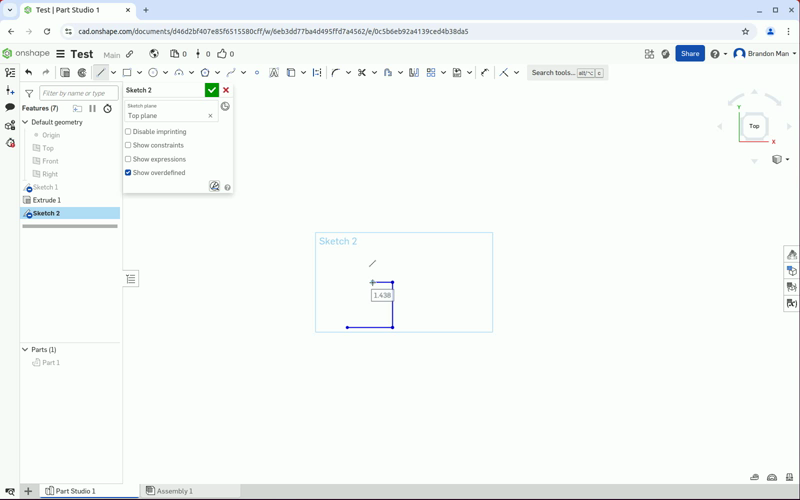
scroll(-6)
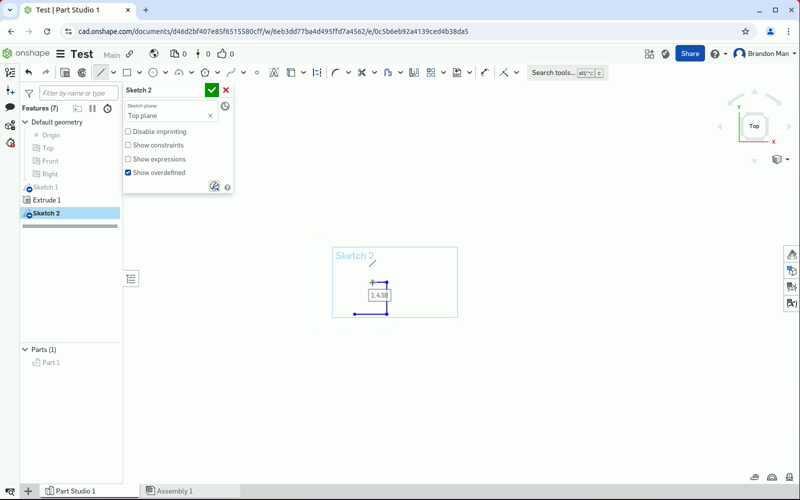
scroll(-6)
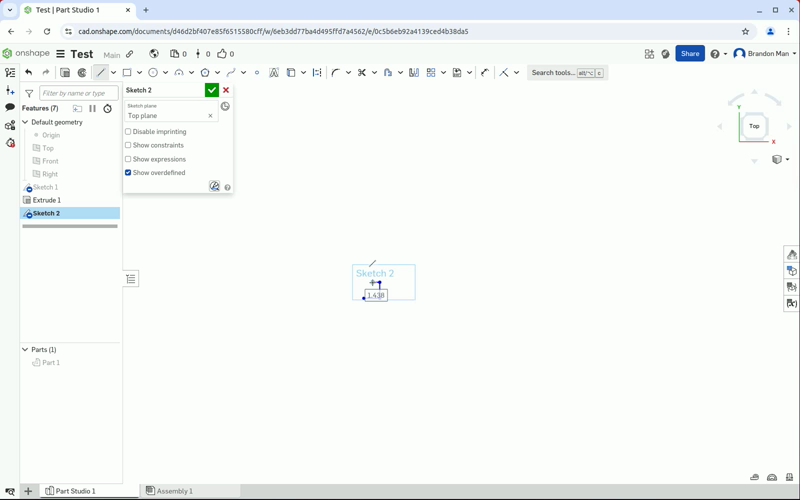
key_up(shift)
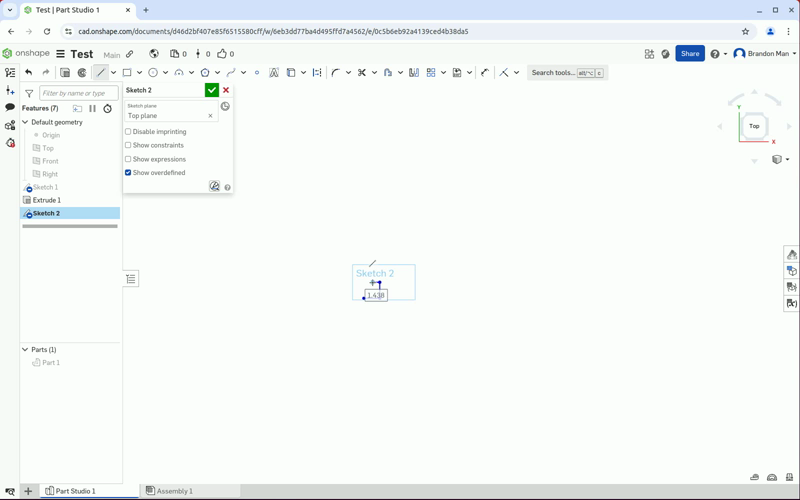
key(esc)
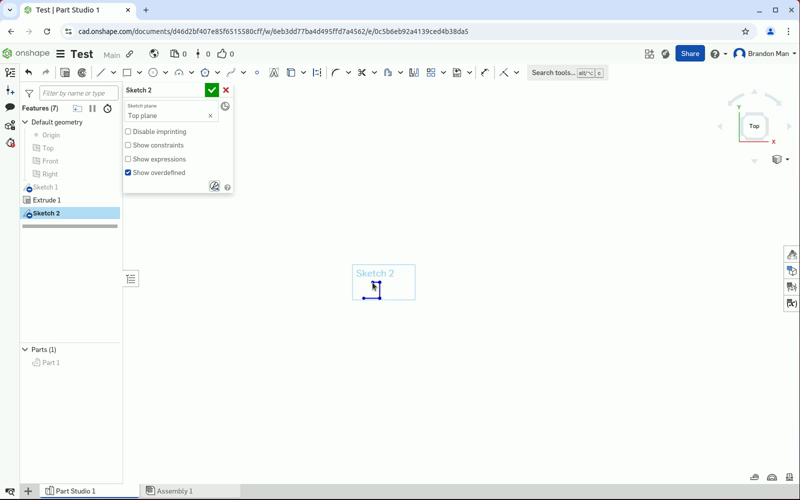
key(a)
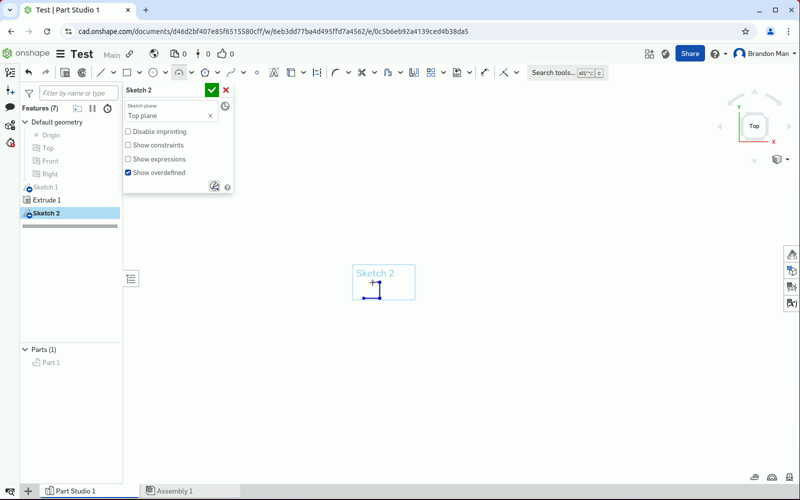
mouse_move(372, 282)
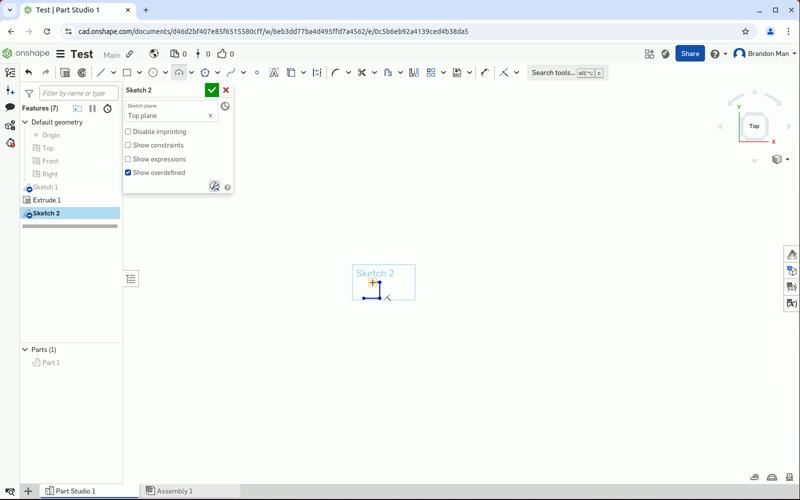
click(372, 282)
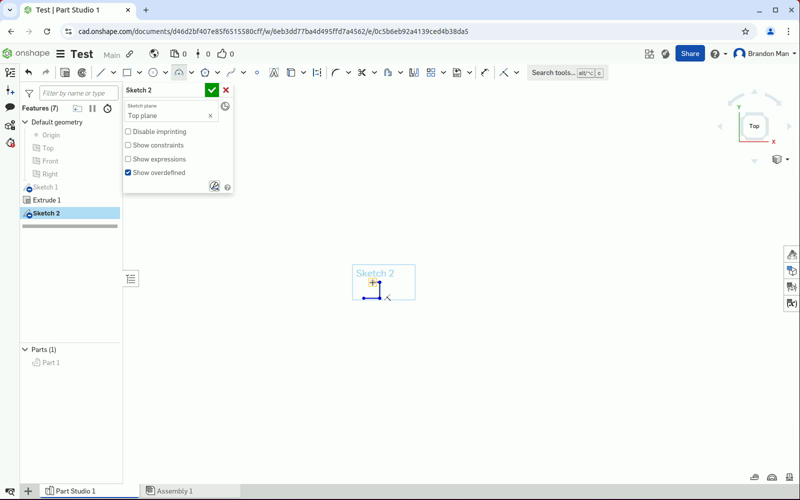
key_down(shift)
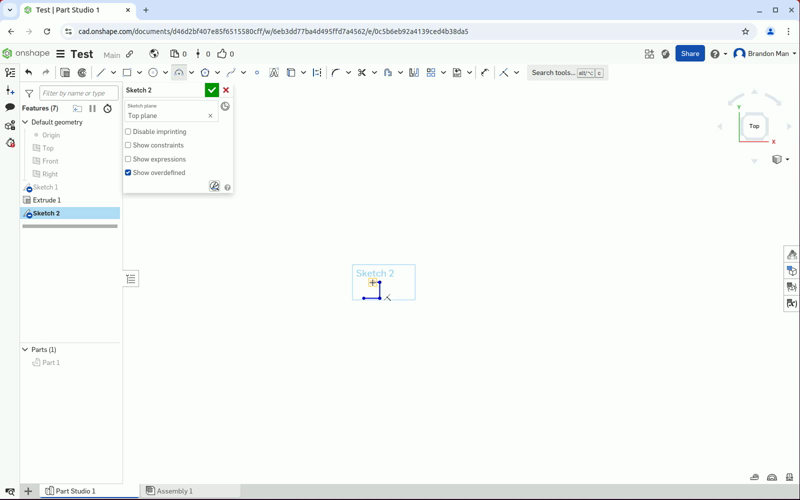
mouse_move(363, 291)
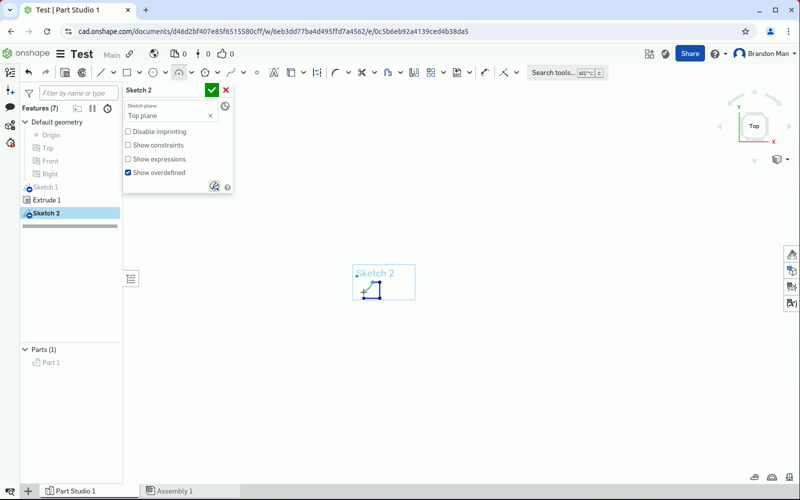
click(363, 291)
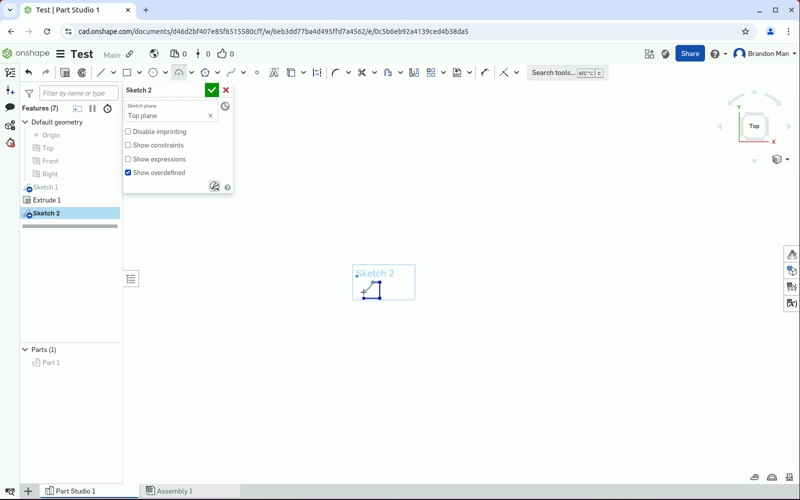
mouse_move(370, 288)
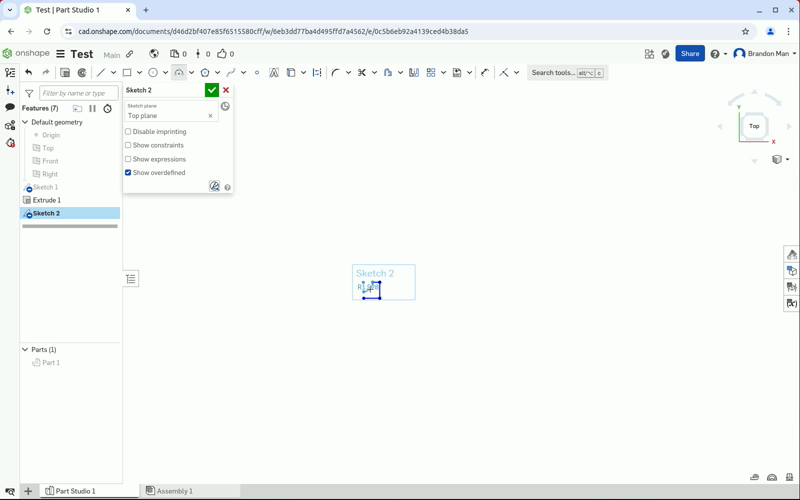
click(370, 288)
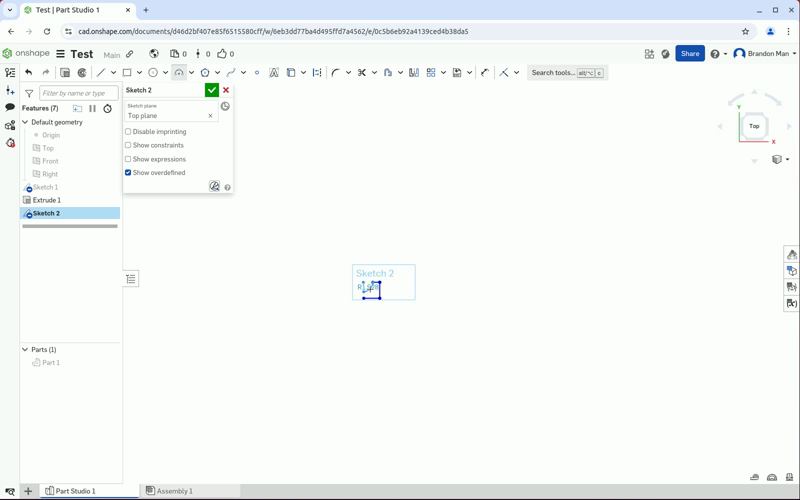
key_up(shift)
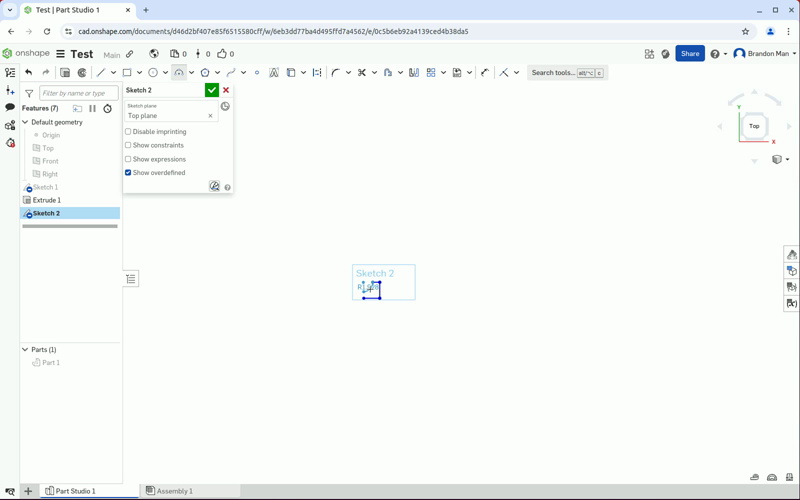
key(esc)
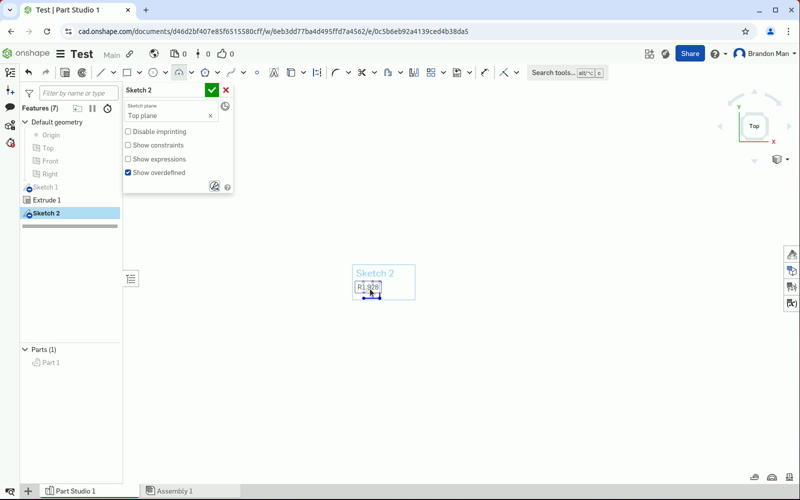
key(l)
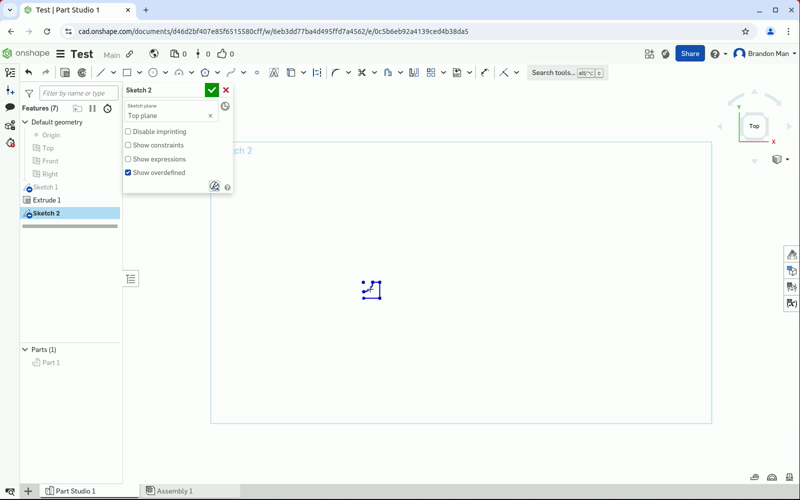
mouse_move(363, 291)
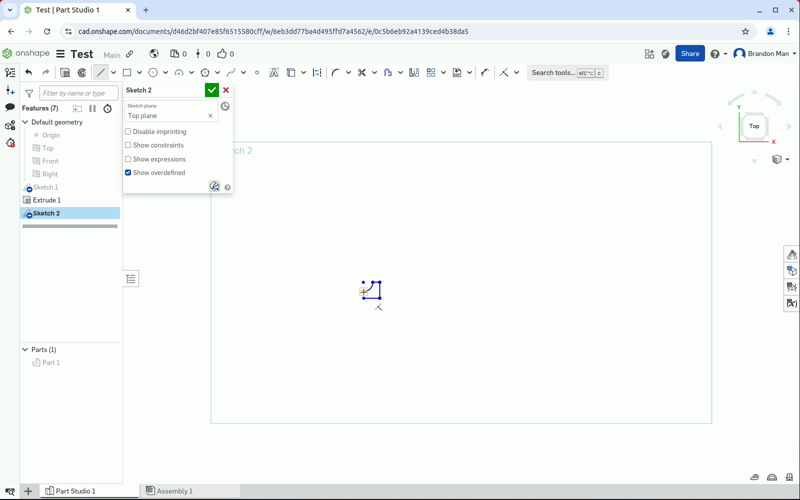
click(363, 291)
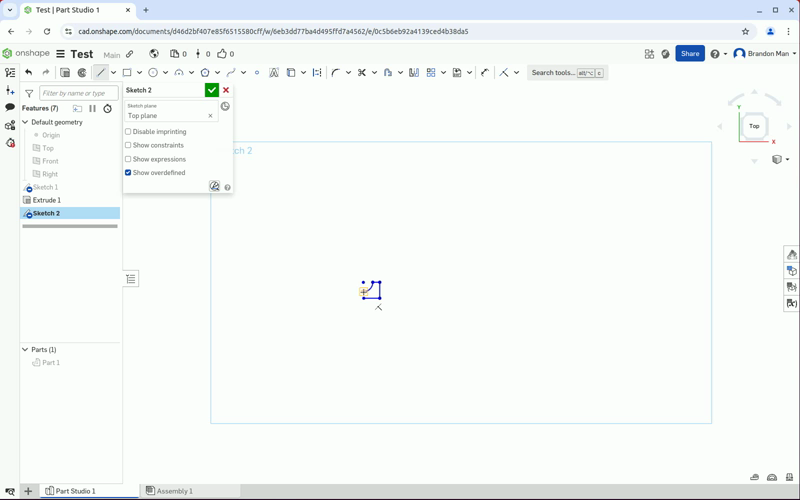
mouse_move(393, 291)
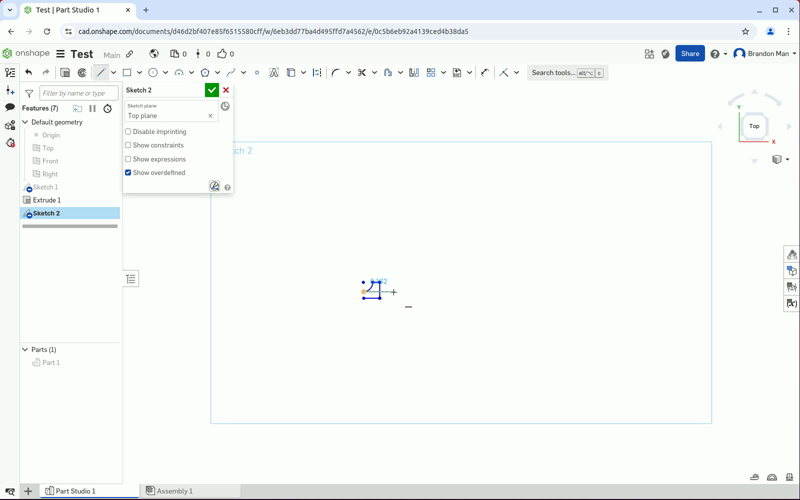
key_down(shift)
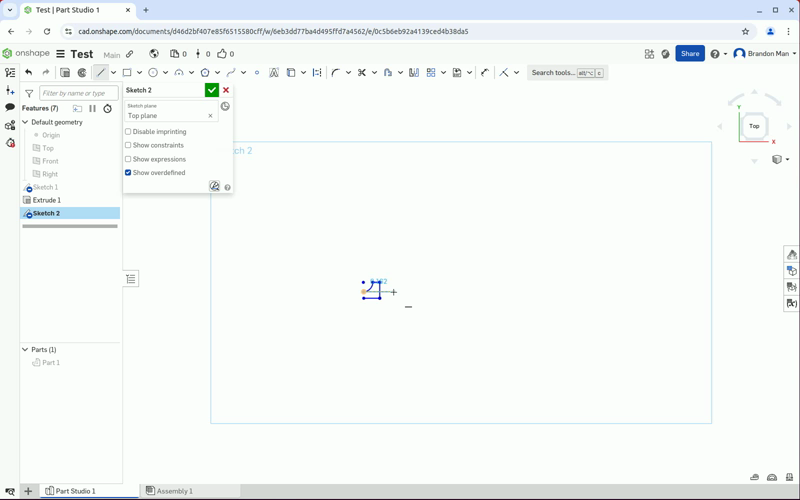
mouse_move(363, 298)
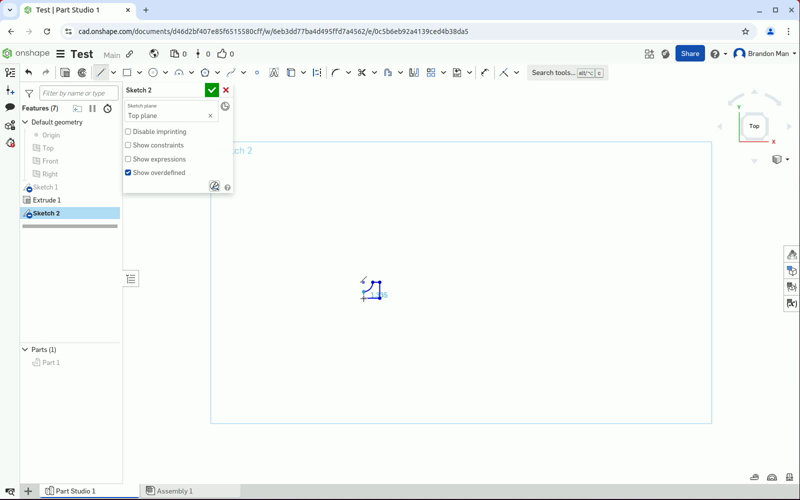
scroll(6)
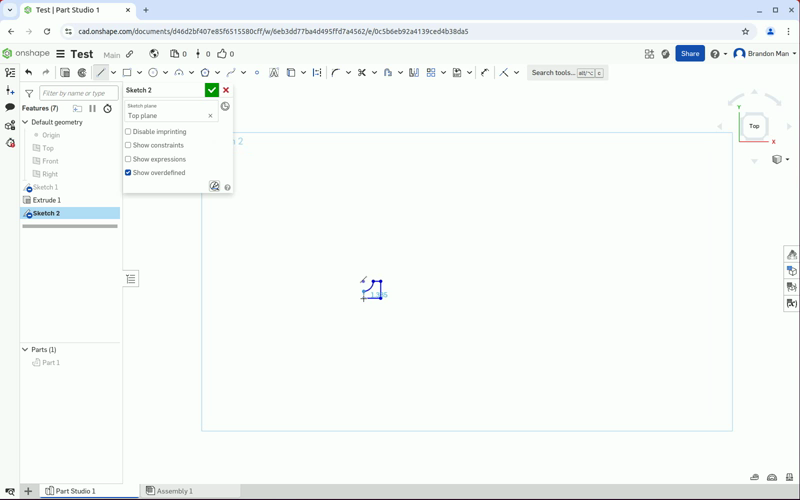
scroll(6)
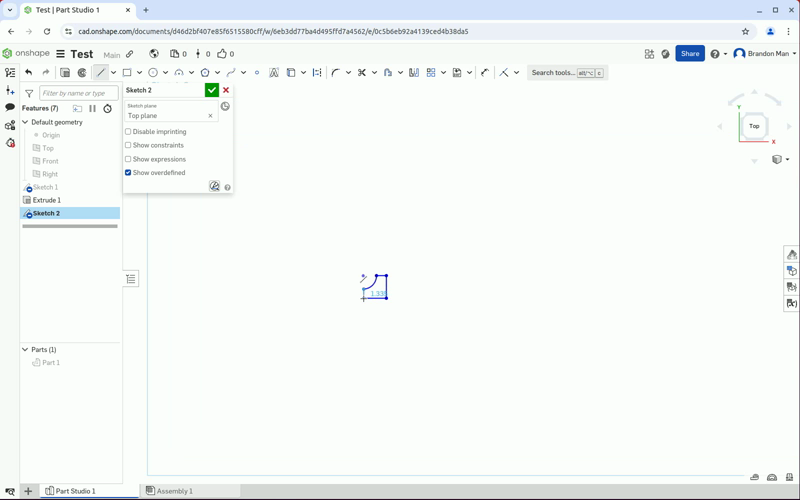
scroll(6)
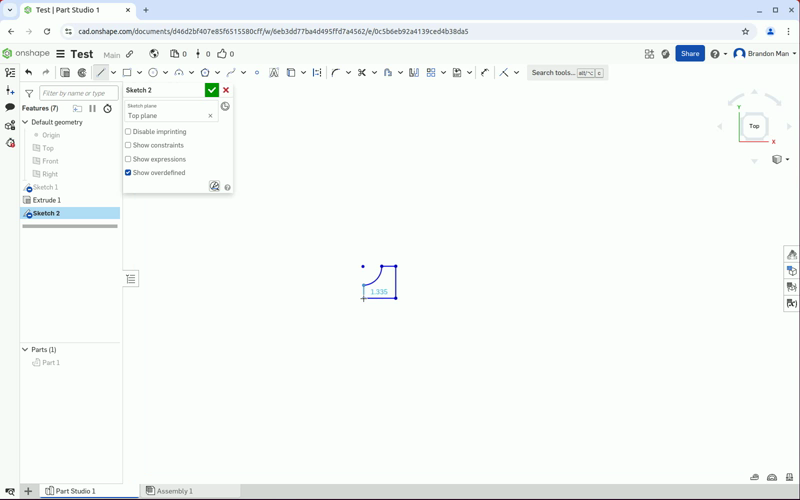
scroll(6)
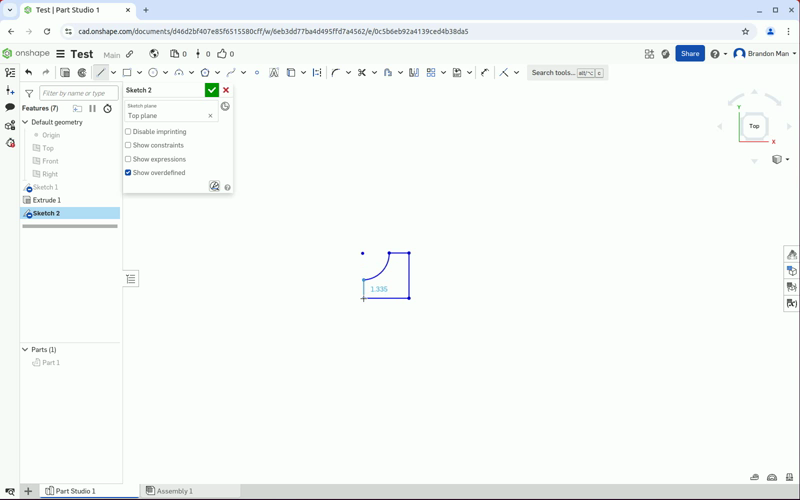
scroll(6)
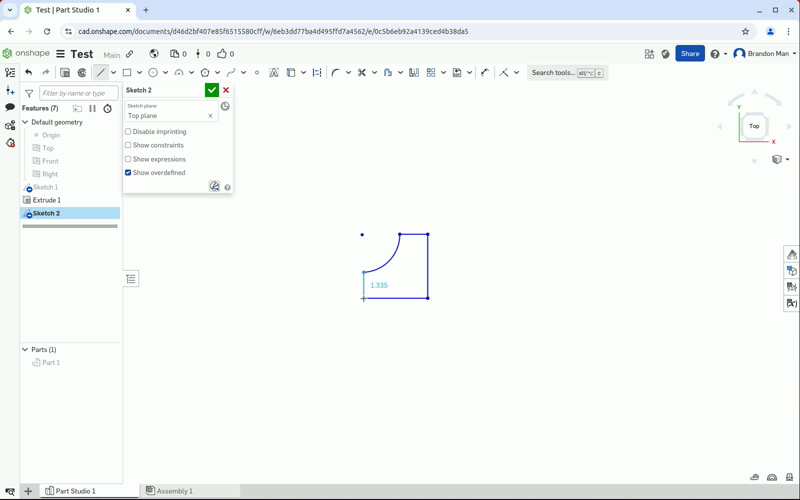
scroll(6)
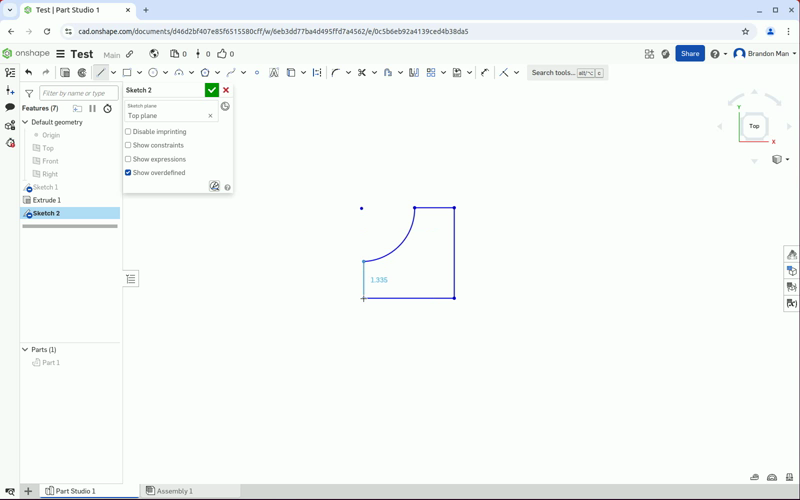
scroll(6)
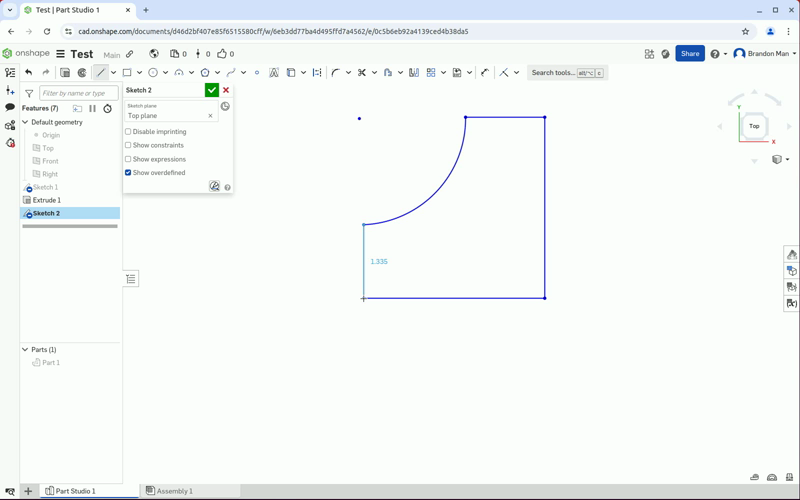
key_up(shift)
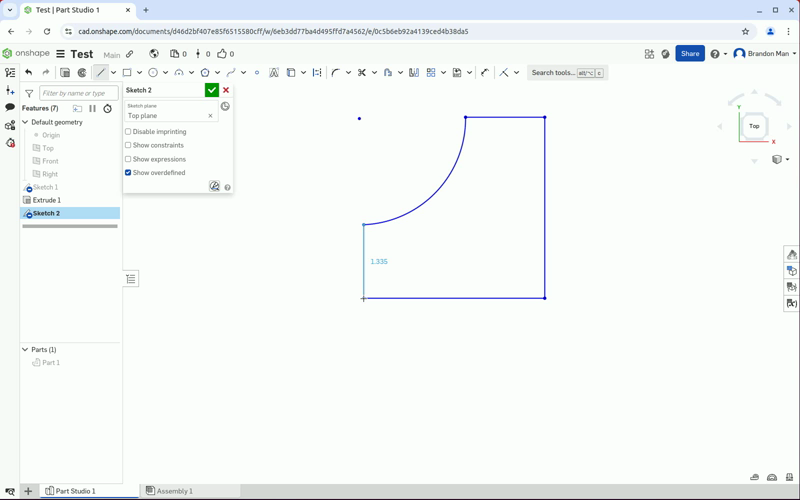
click(363, 298)
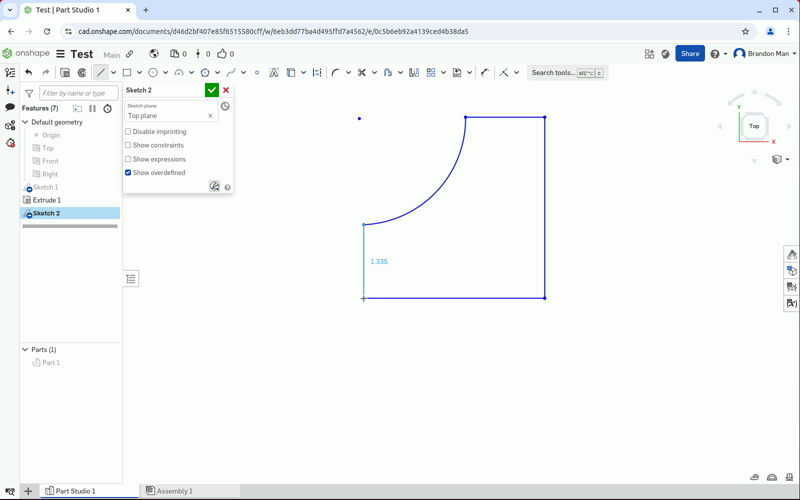
scroll(-6)
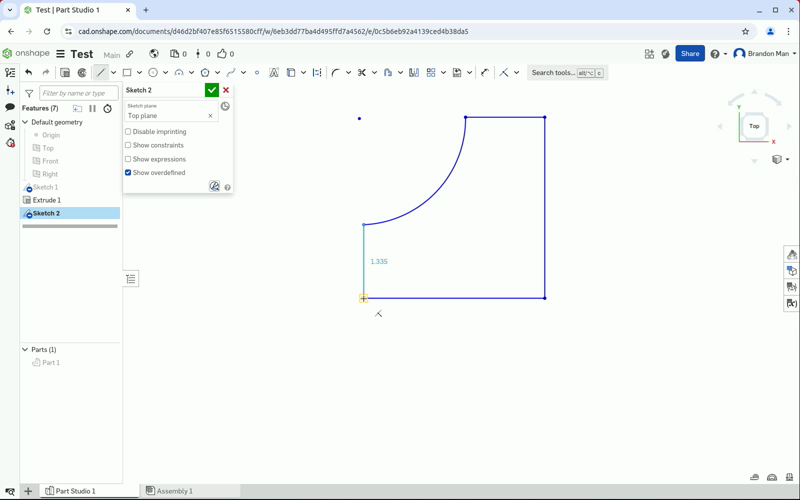
scroll(-6)
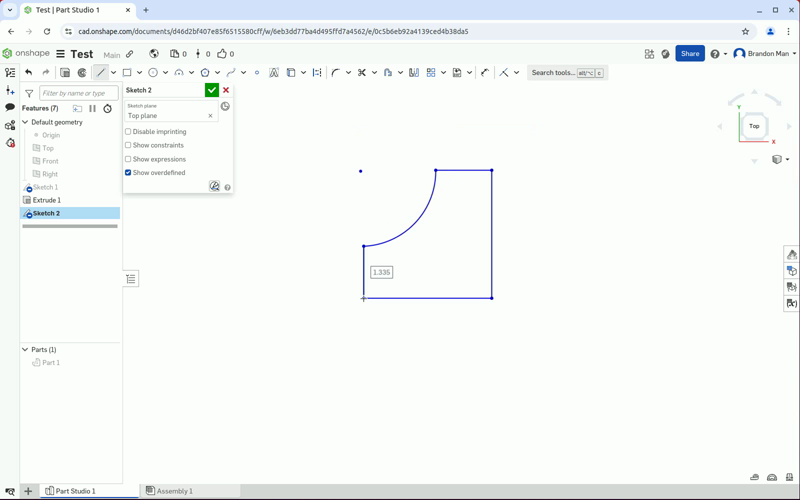
scroll(-6)
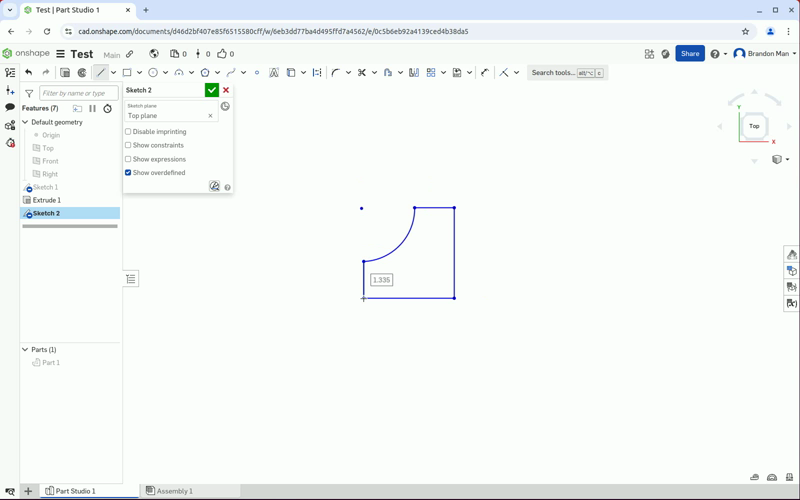
scroll(-6)
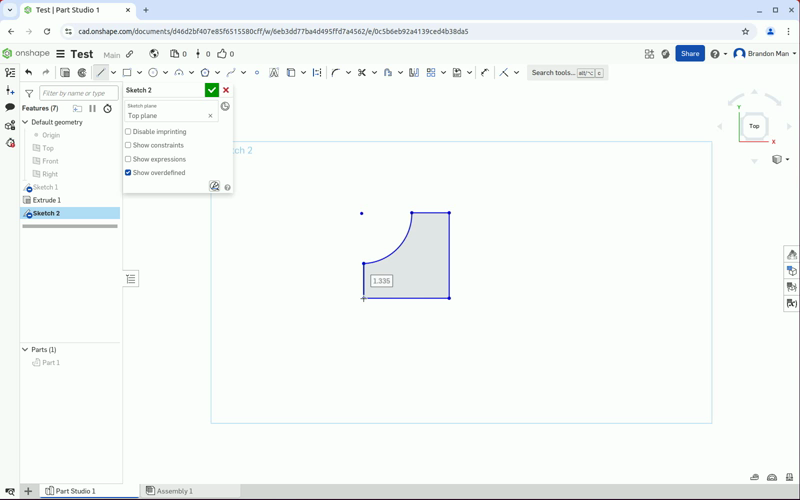
scroll(-6)
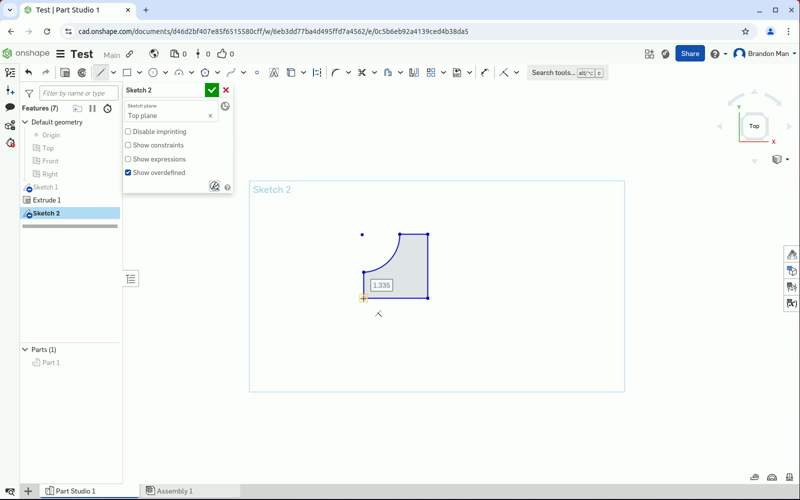
scroll(-6)
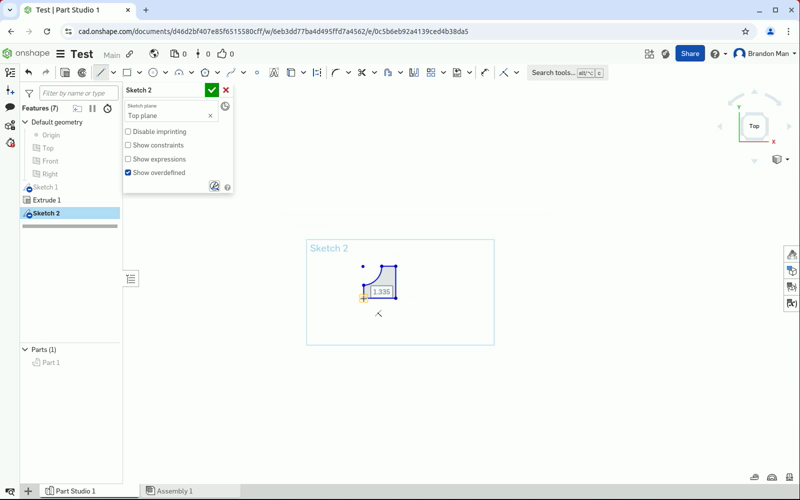
scroll(-6)
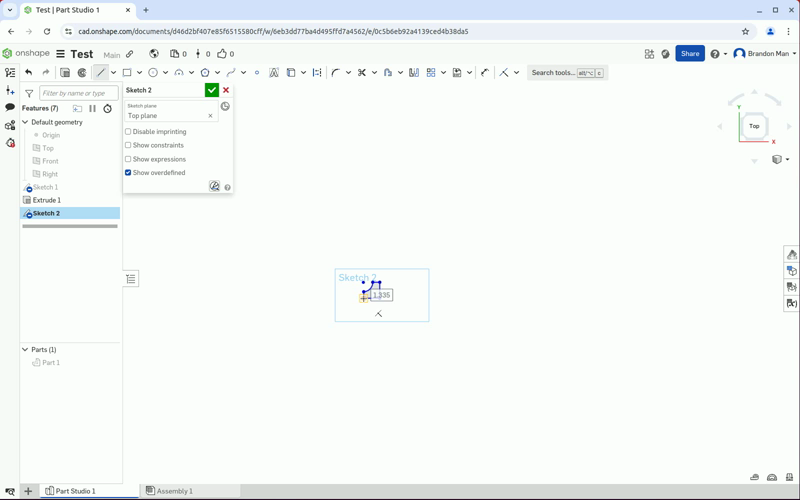
key(esc)
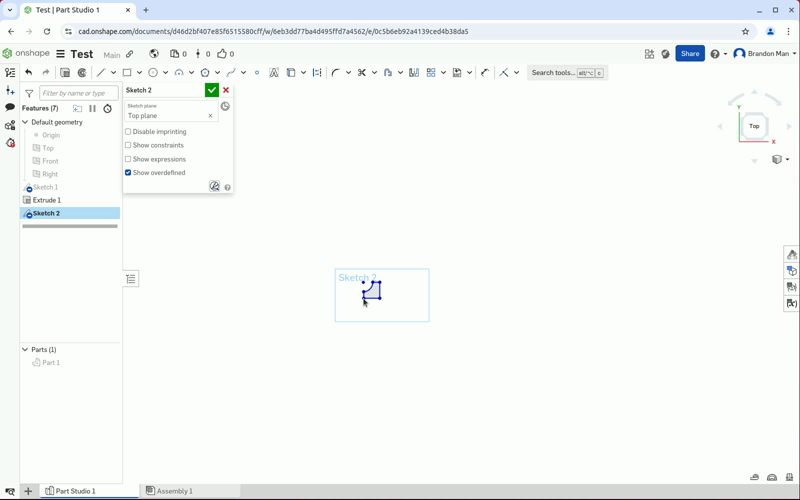
mouse_move(377, 284)
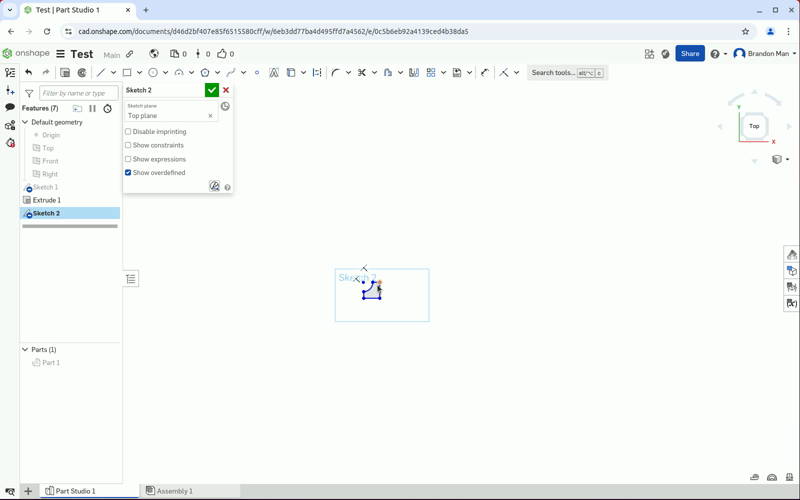
scroll(6)
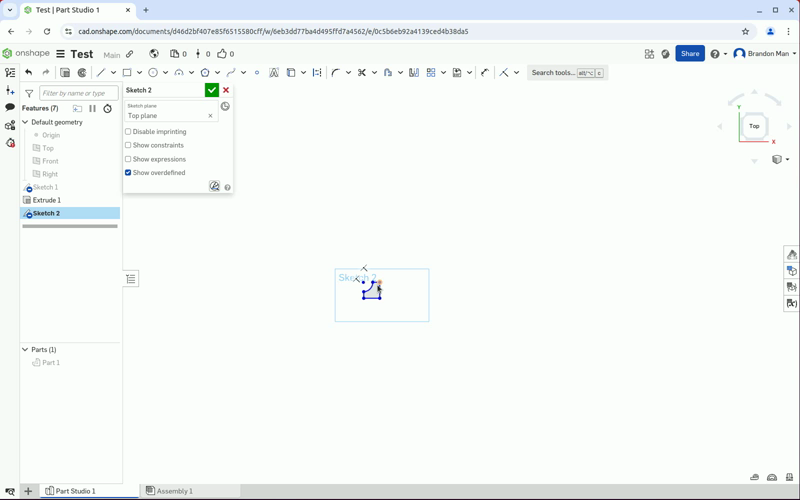
scroll(6)
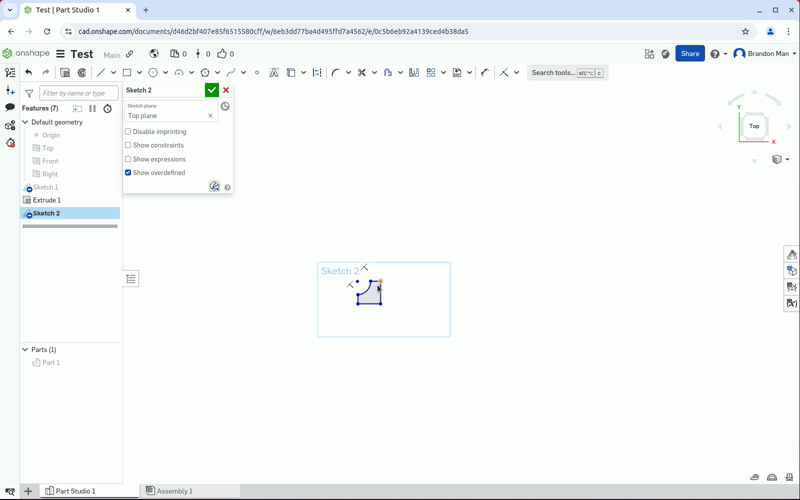
scroll(6)
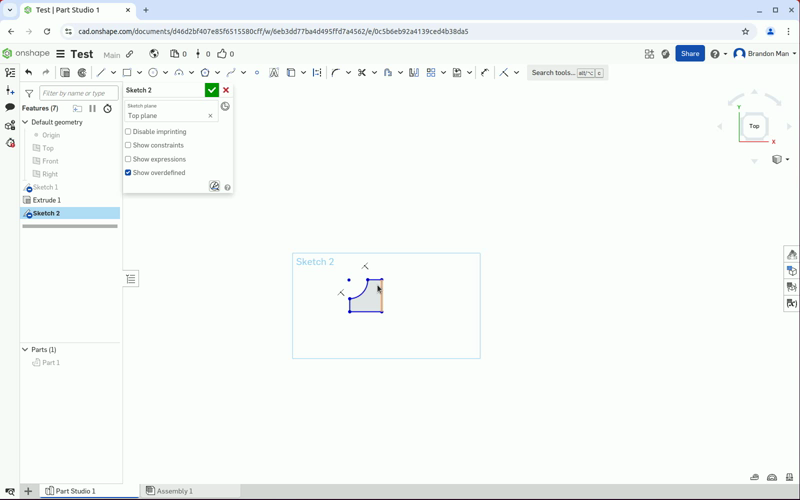
scroll(6)
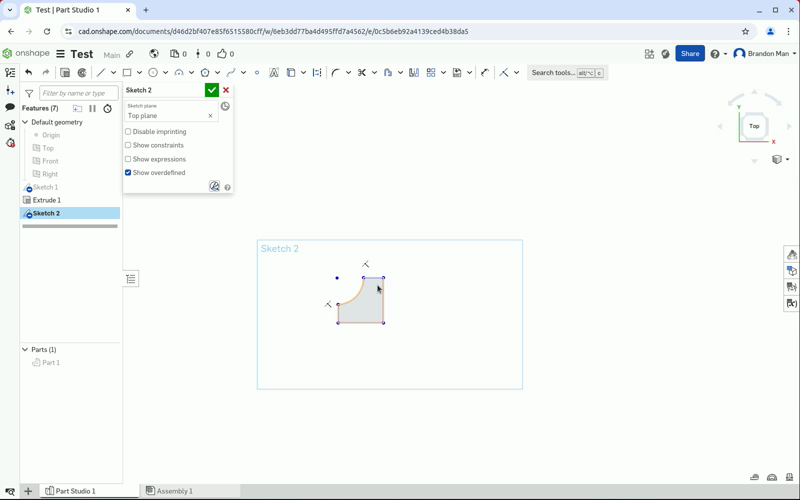
scroll(6)
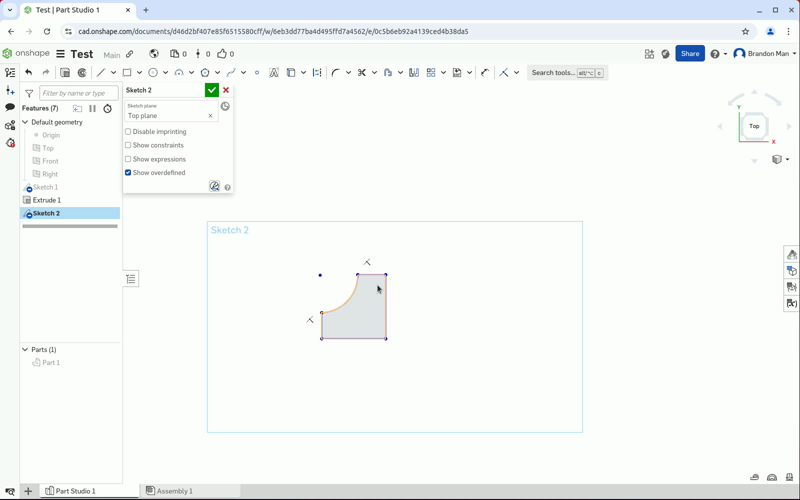
scroll(6)
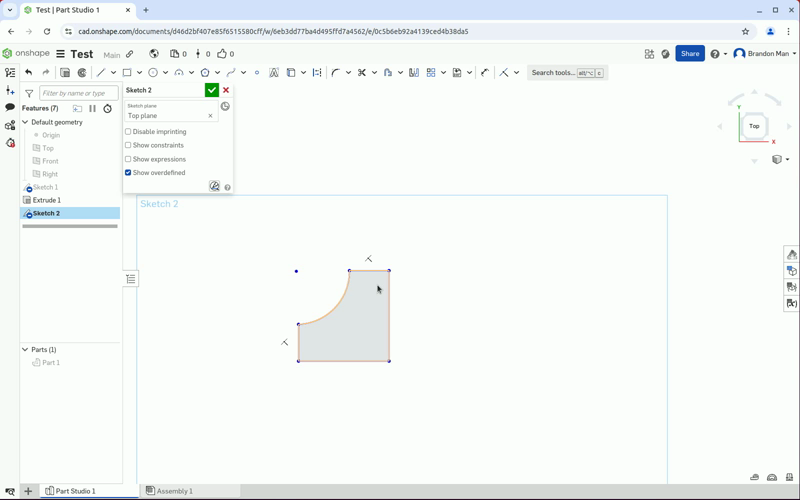
scroll(6)
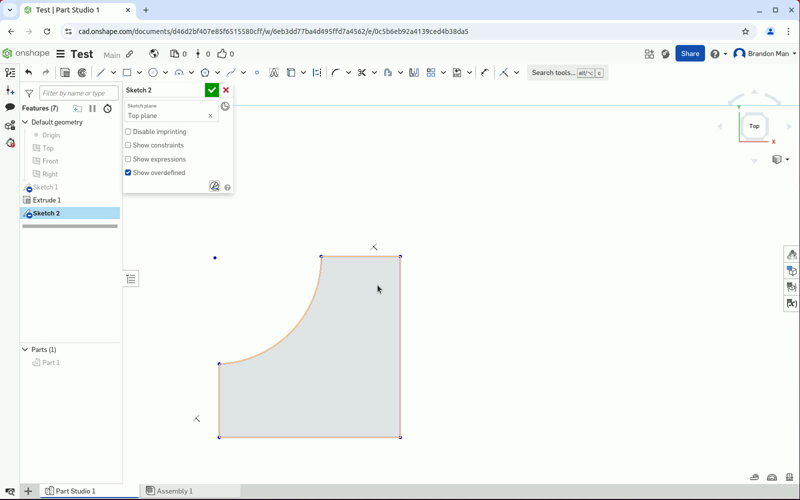
click(377, 284)
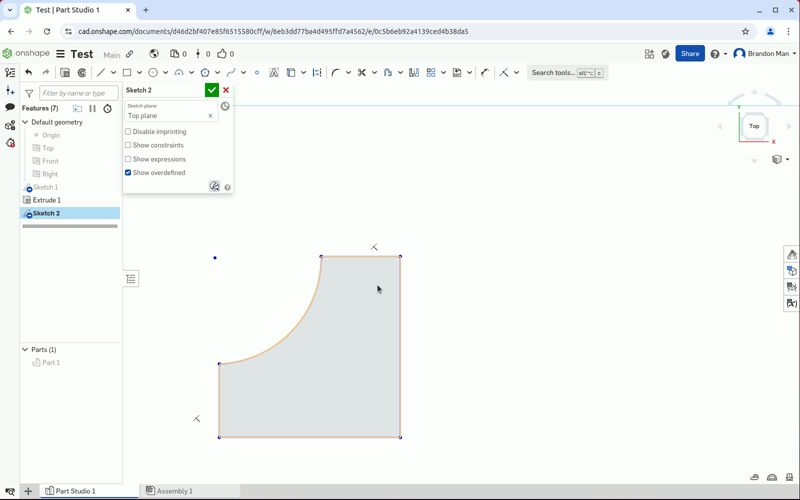
scroll(-6)
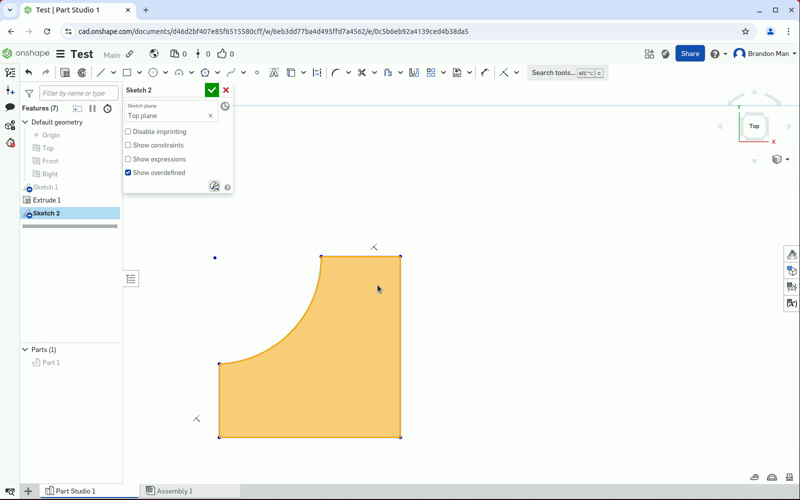
scroll(-6)
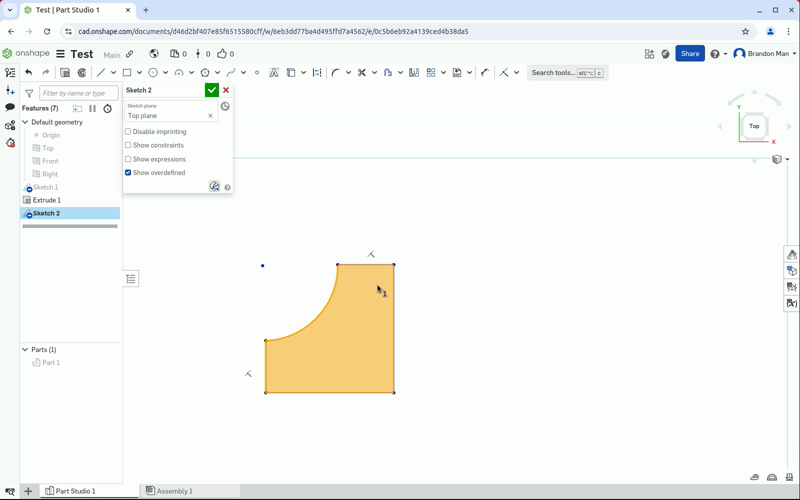
scroll(-6)
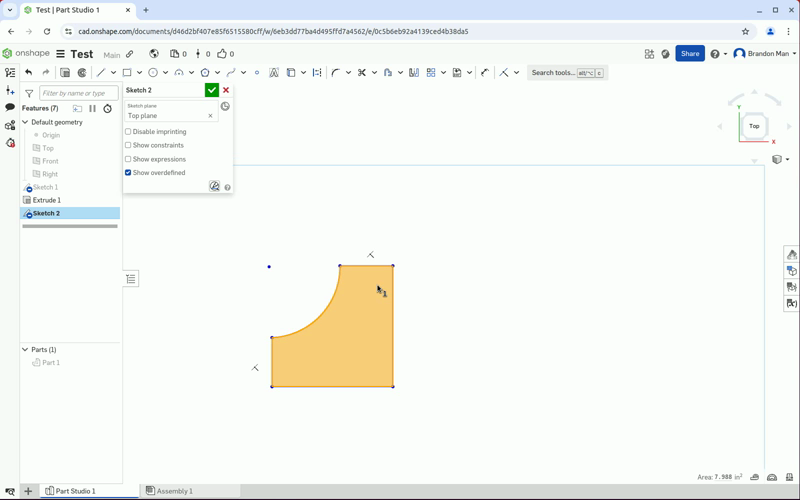
scroll(-6)
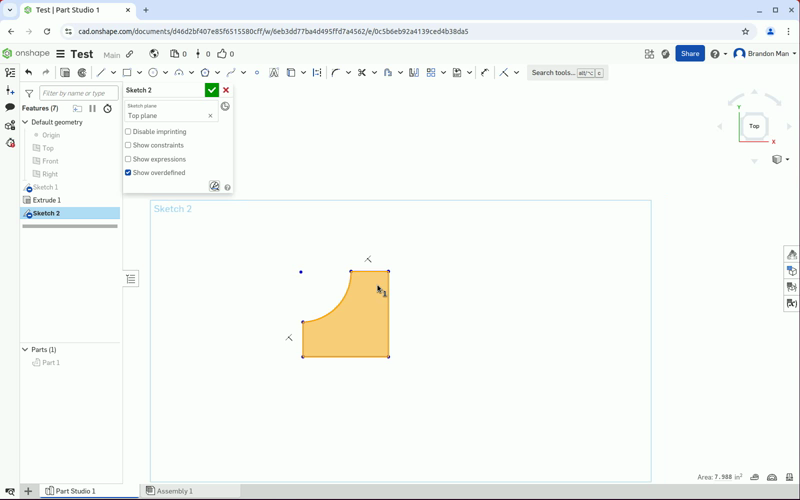
scroll(-6)
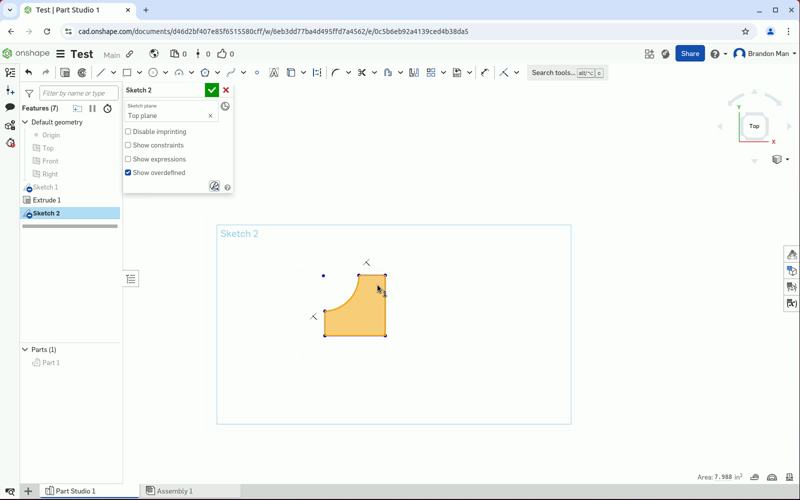
scroll(-6)
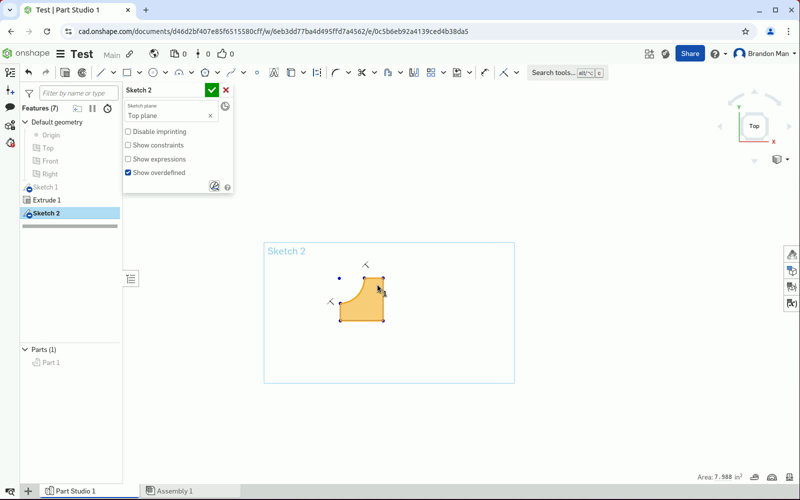
scroll(-6)
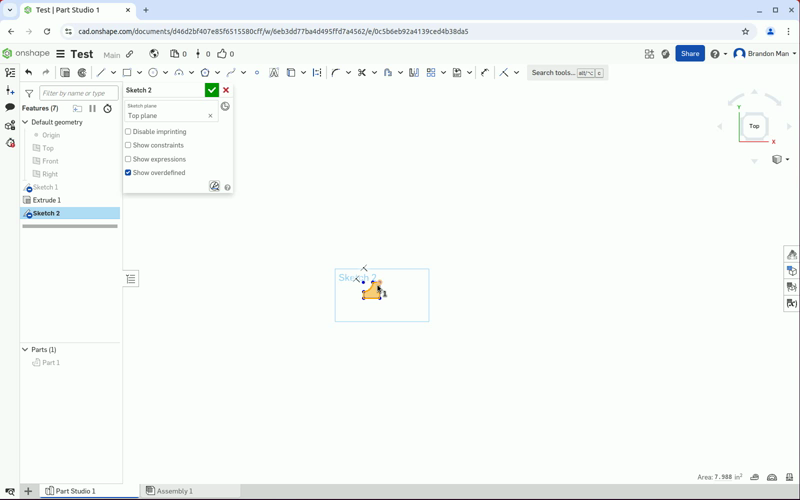
mouse_move(73, 352)
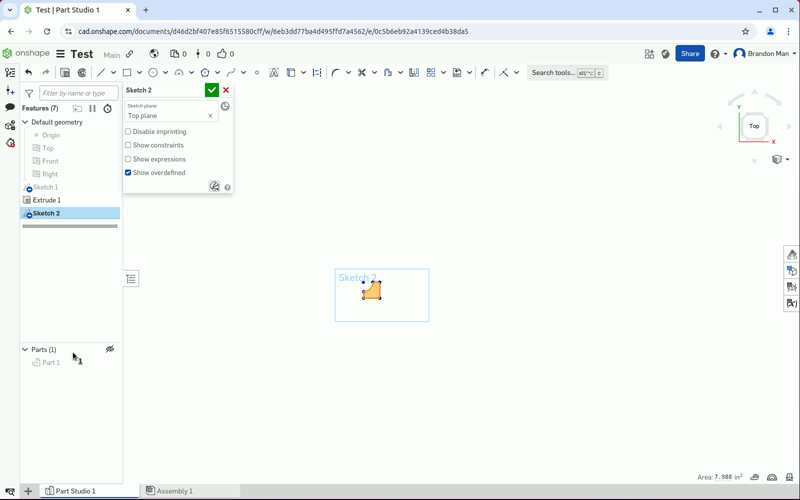
key(shift+y)
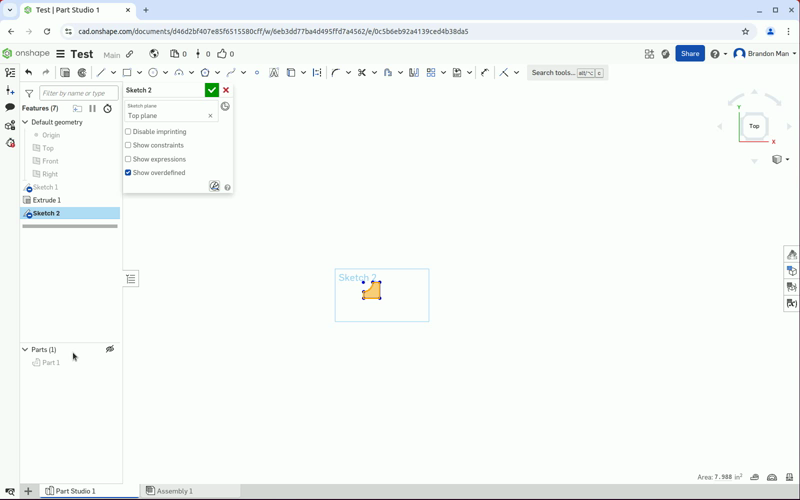
key(shift+e)
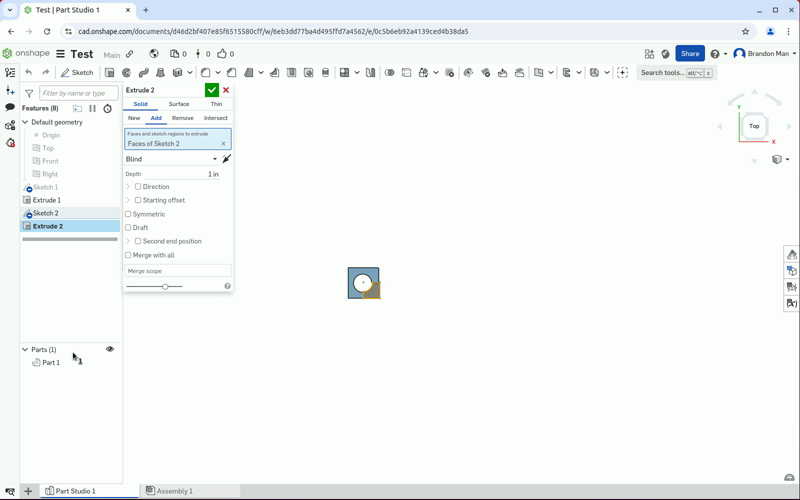
mouse_move(143, 106)
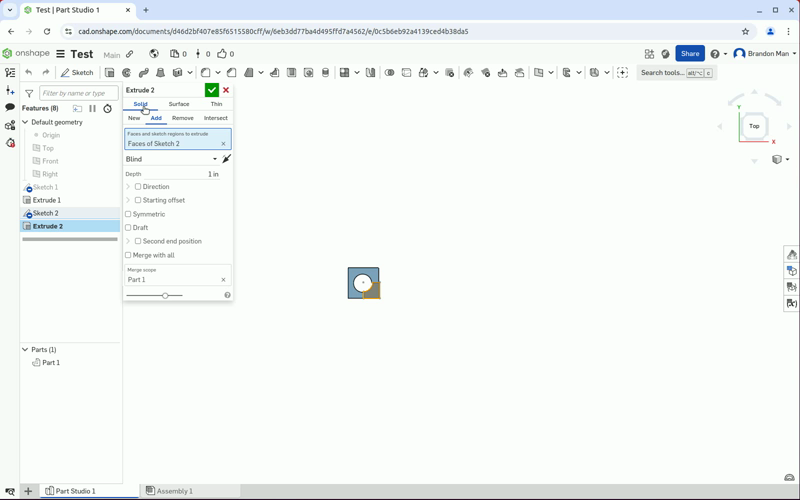
click(143, 106)
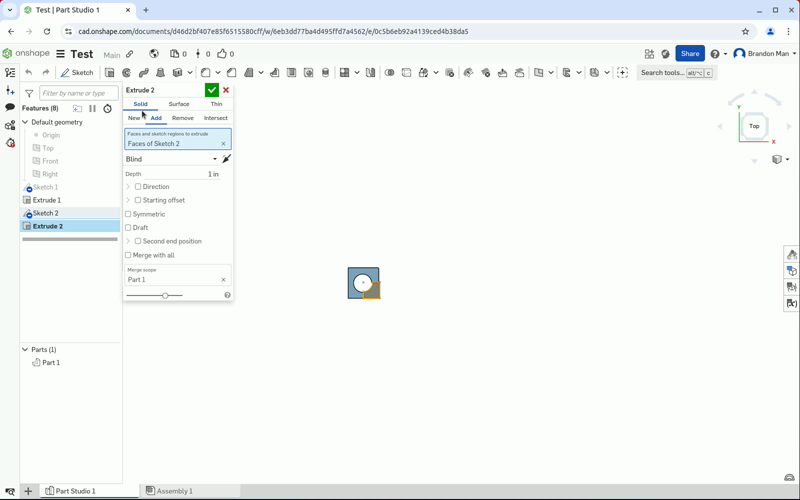
mouse_move(137, 120)
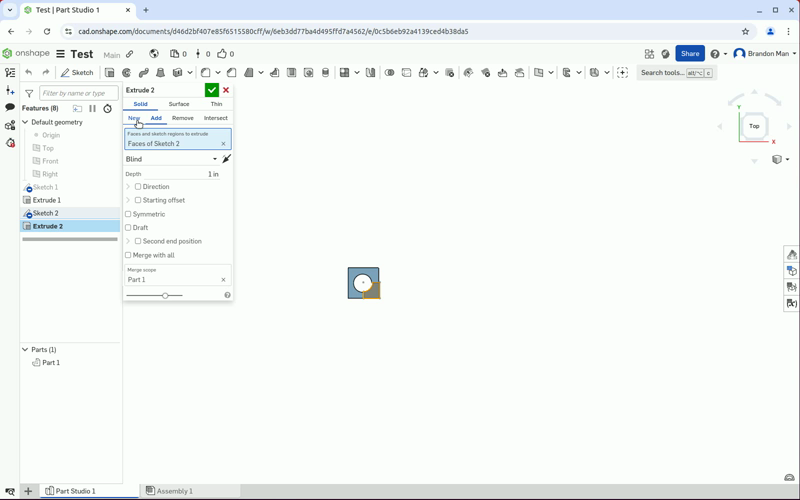
click(137, 120)
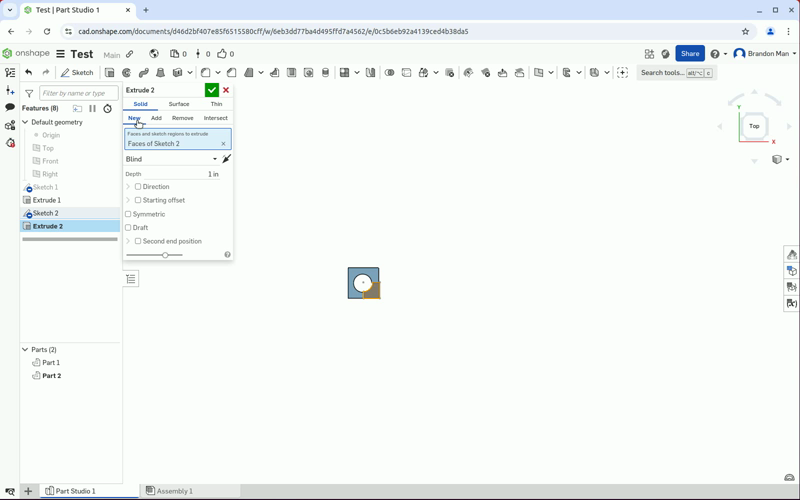
key(tab, 4)
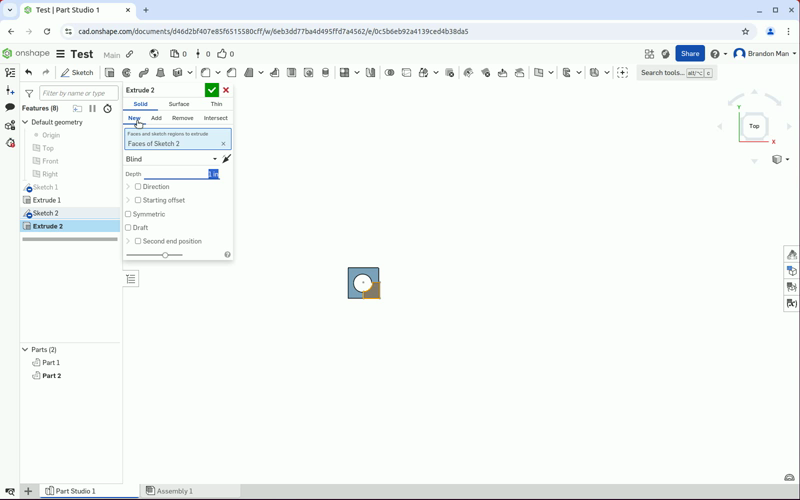
text(2.407)
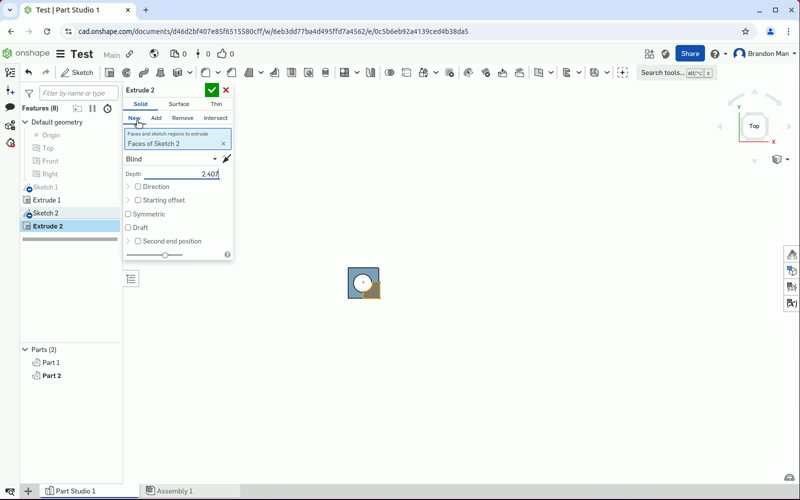
key(enter)
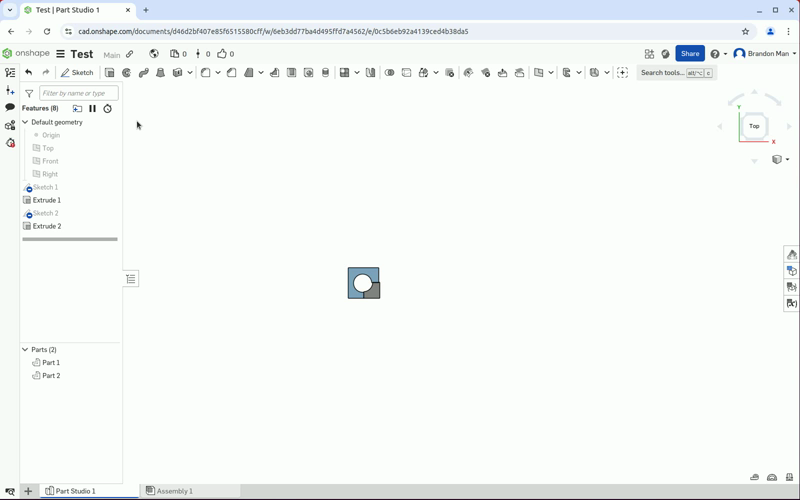
key(shift+h)
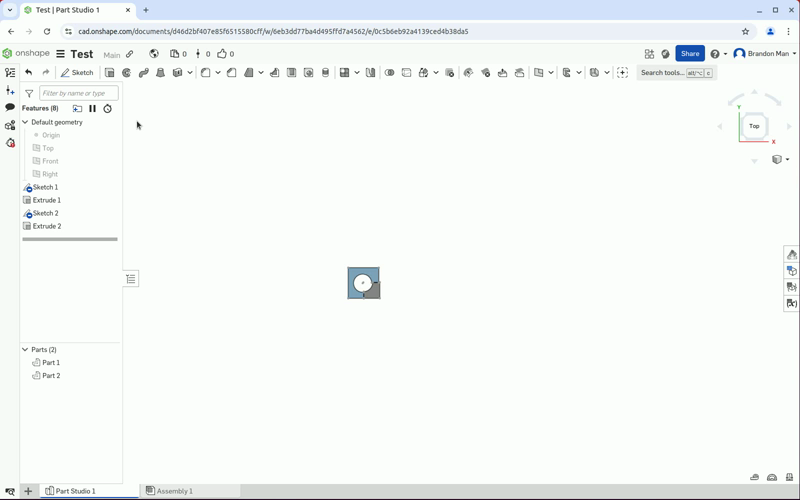
key(shift+h)
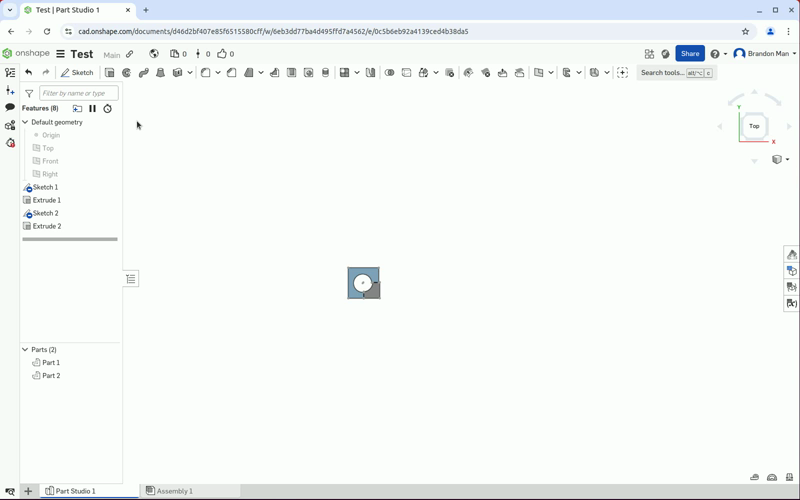
key(shift+7)
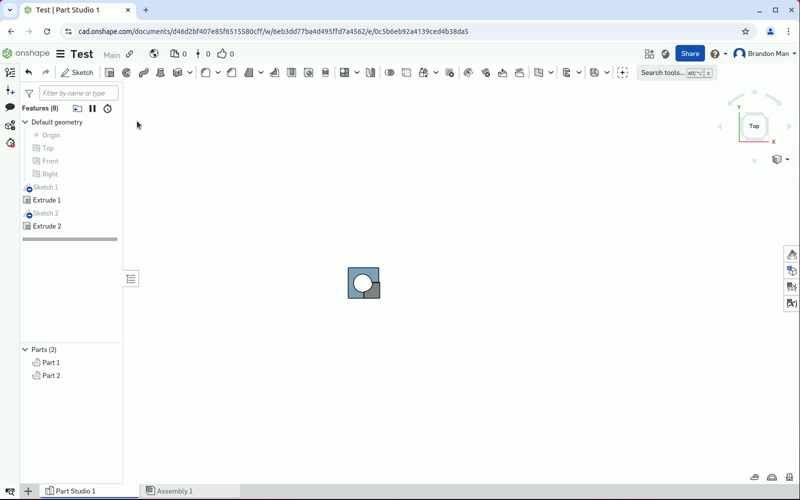
key(up, 3)
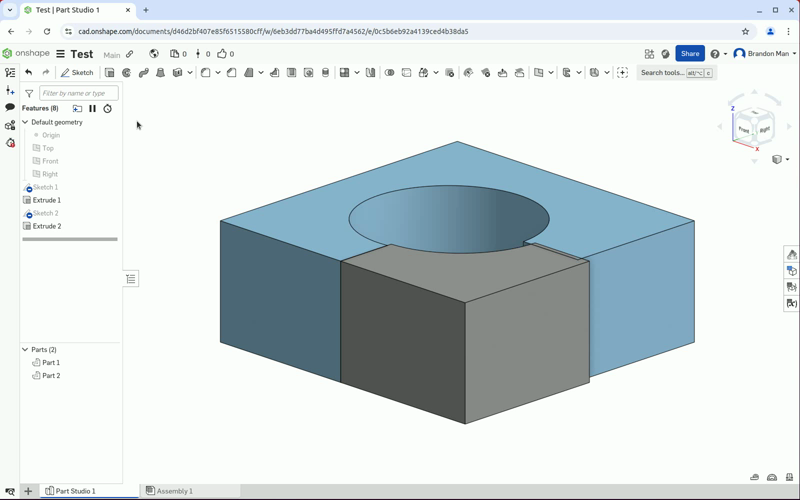
key(left, 3)
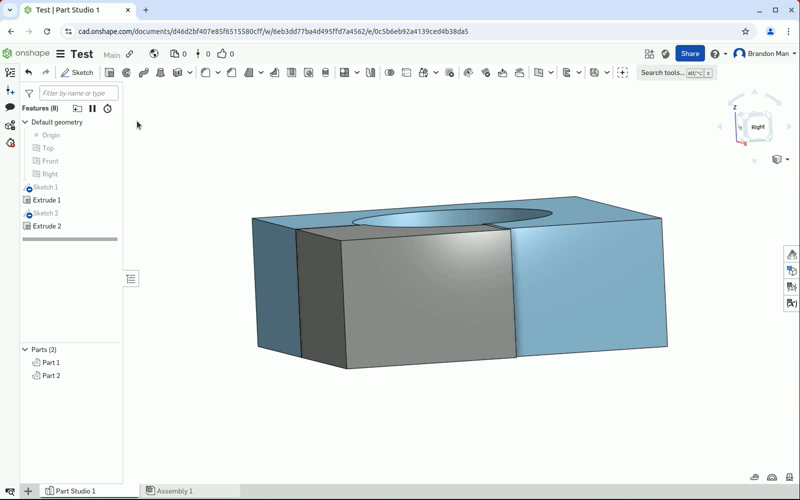
key(right, 3)
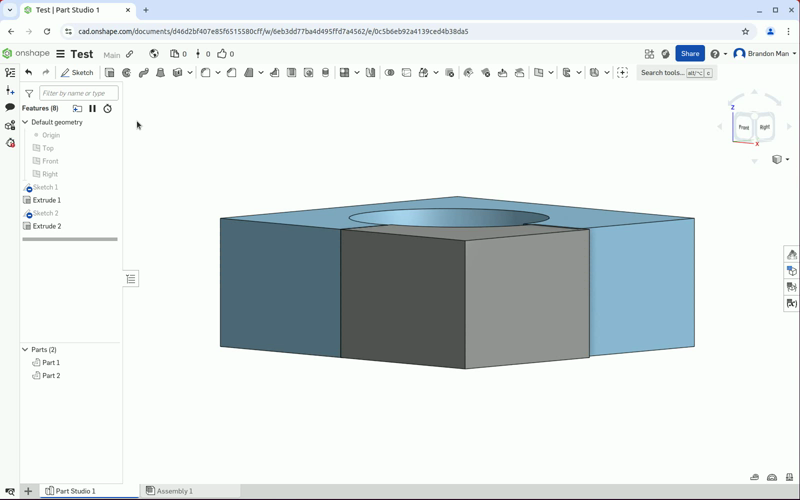
key(down, 3)
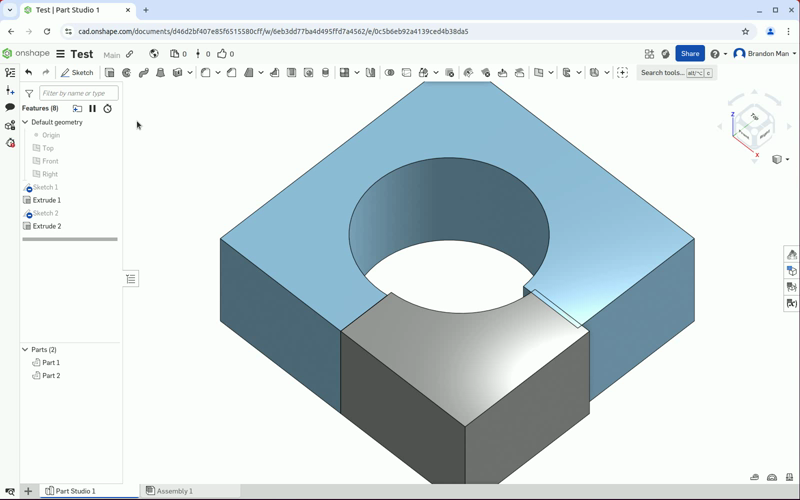
mouse_move(73, 189)
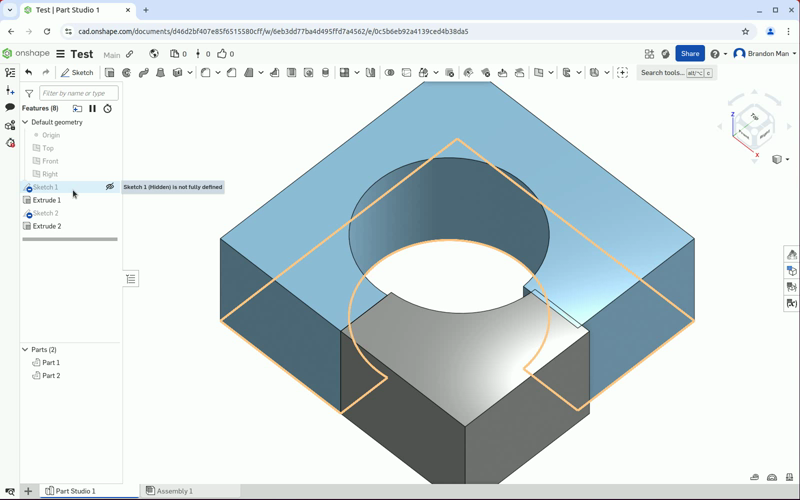
click(73, 189)